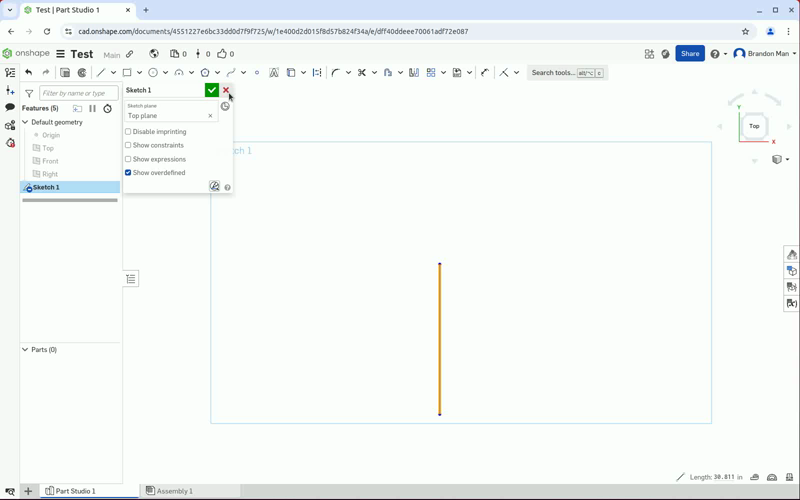
key(shift+h)
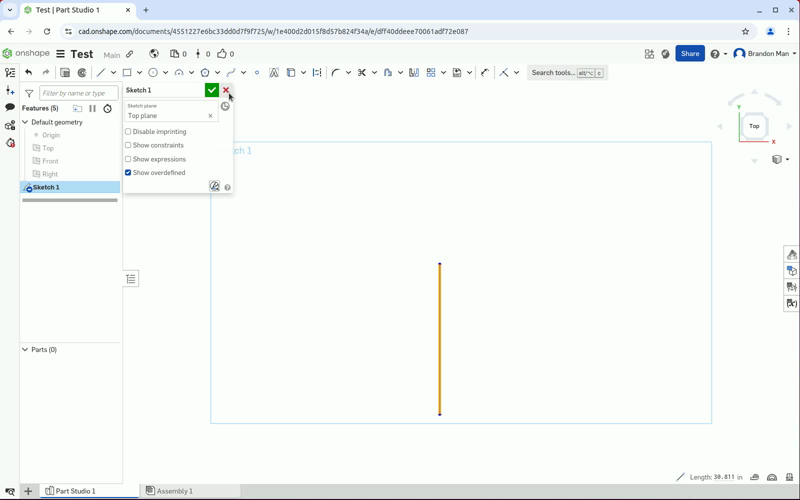
key(shift+s)
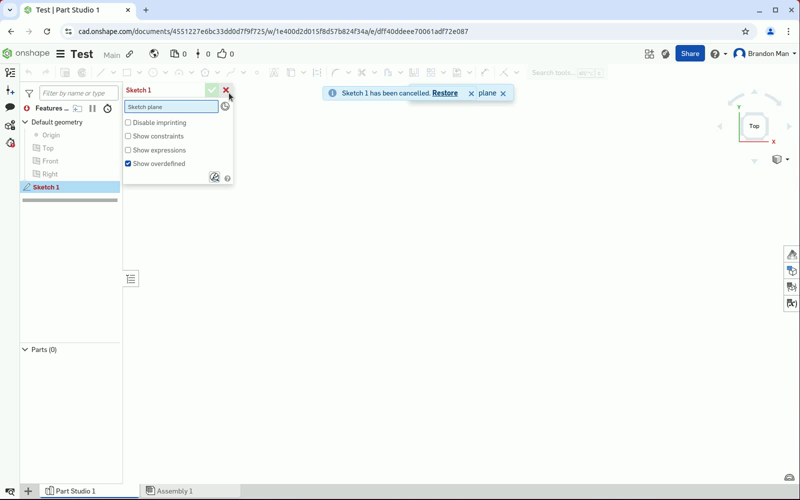
mouse_move(73, 150)
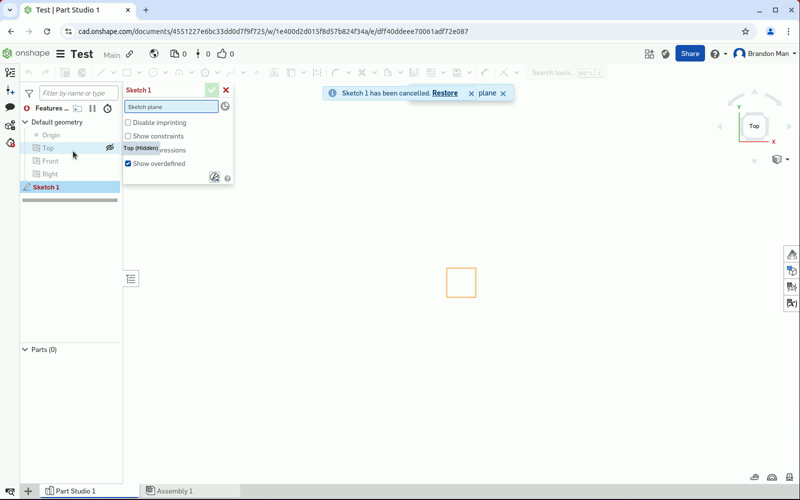
click(73, 150)
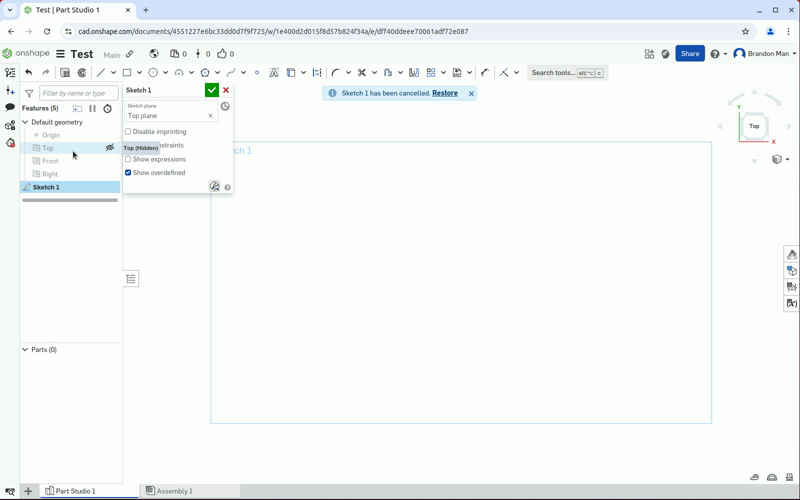
mouse_move(73, 352)
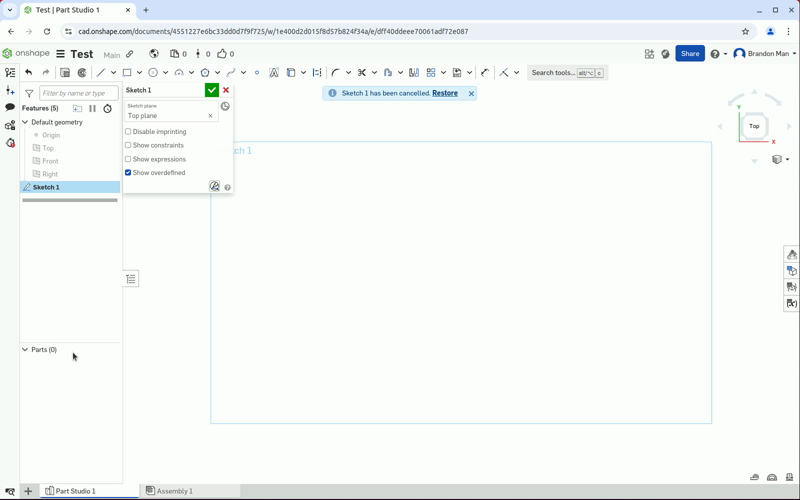
key(y)
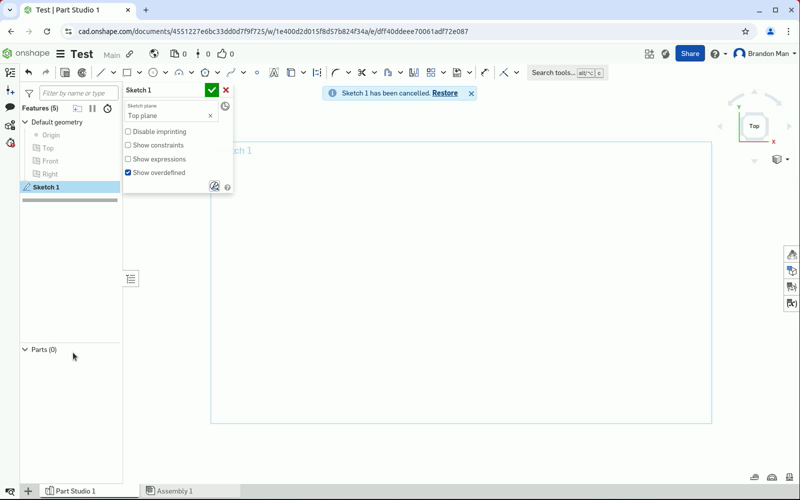
key(l)
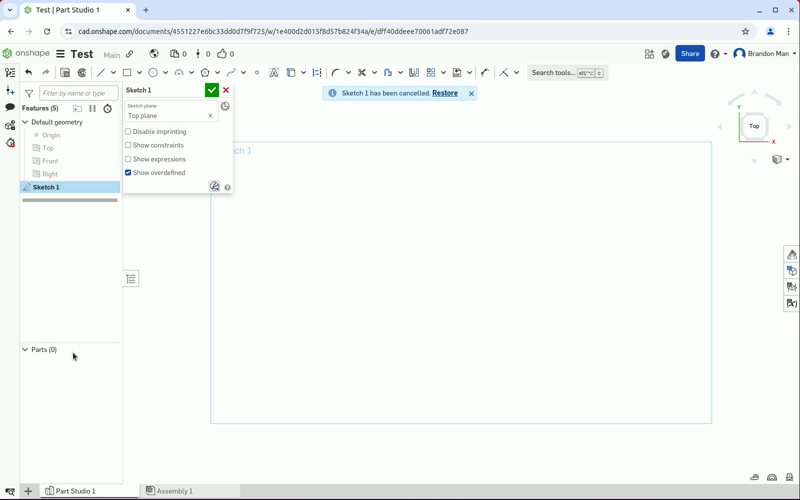
key_down(shift)
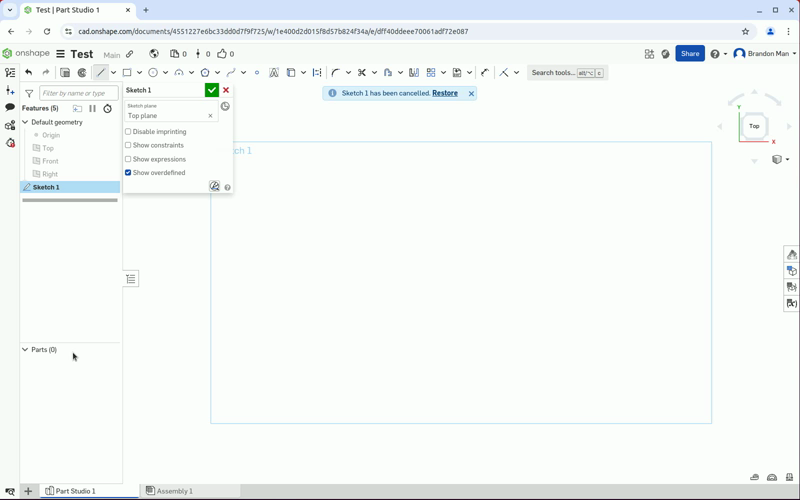
mouse_move(349, 232)
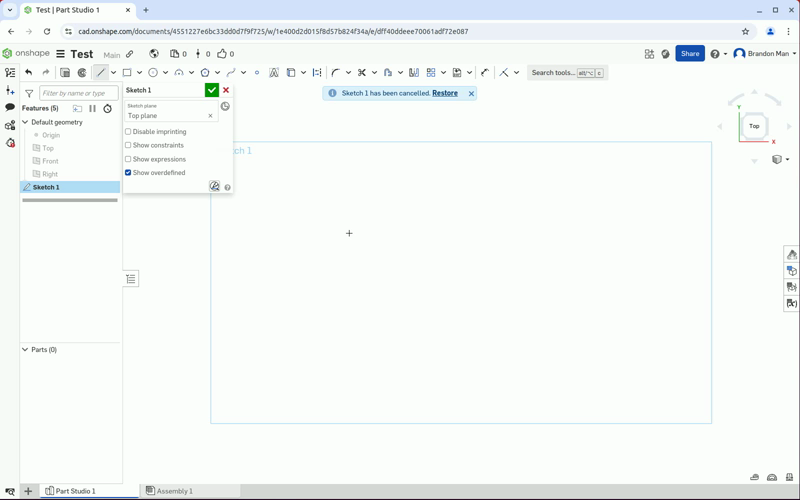
click(349, 232)
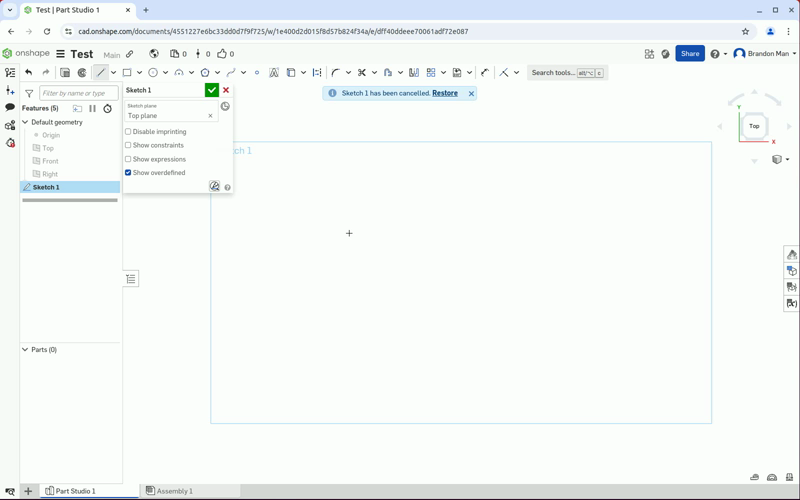
key_up(shift)
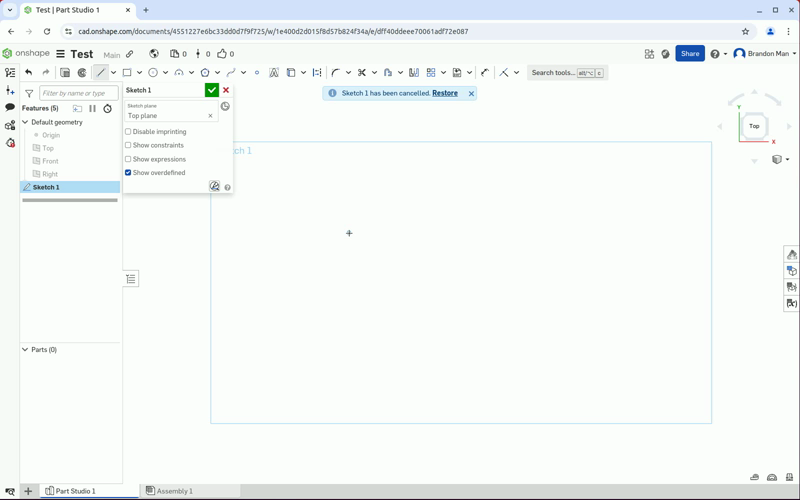
key_down(shift)
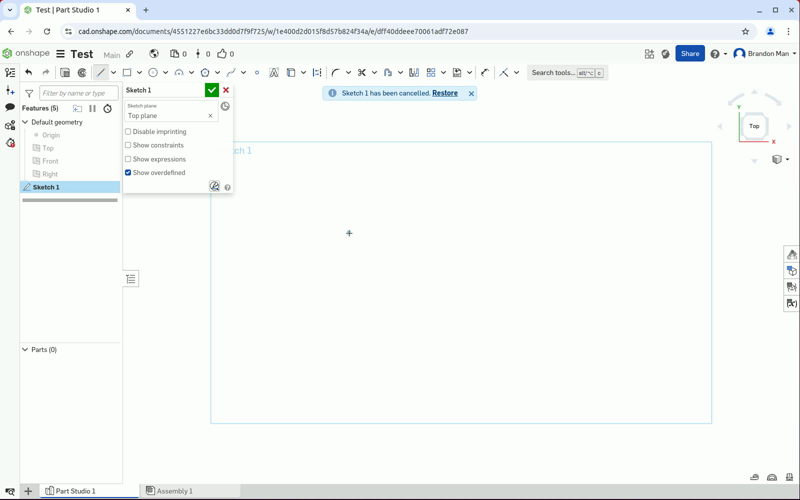
mouse_move(379, 232)
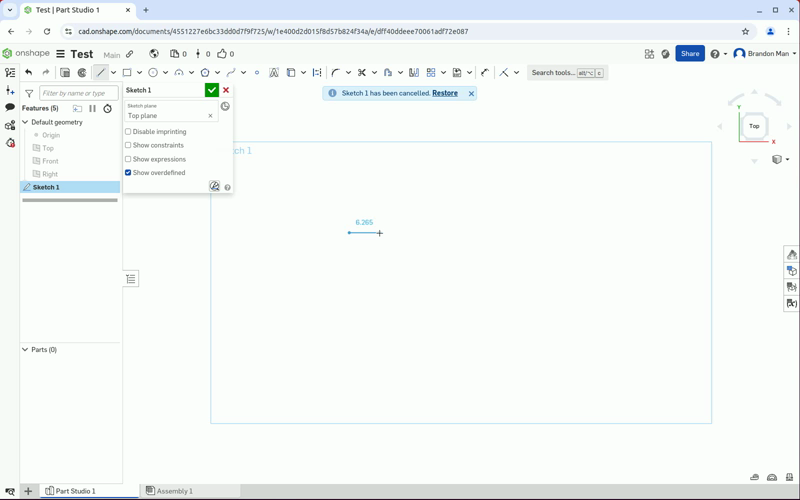
mouse_move(366, 232)
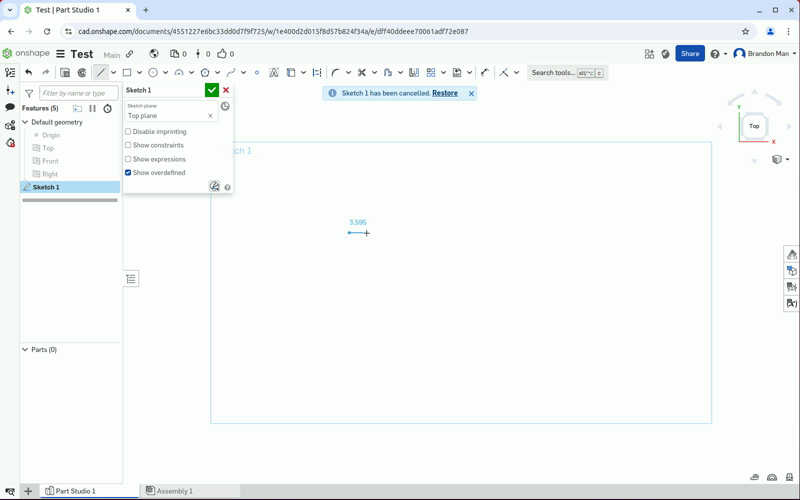
click(366, 232)
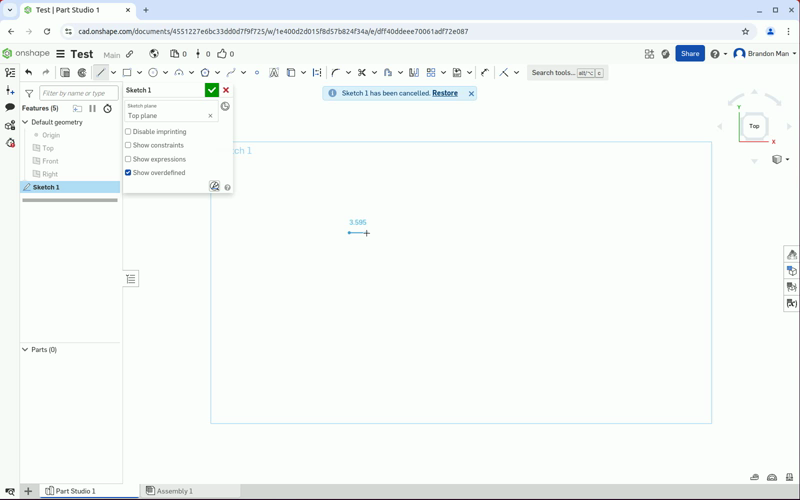
key_up(shift)
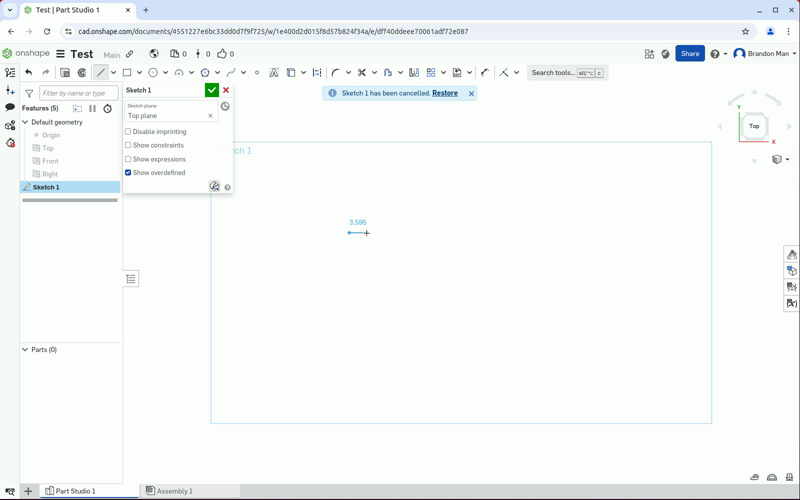
key(esc)
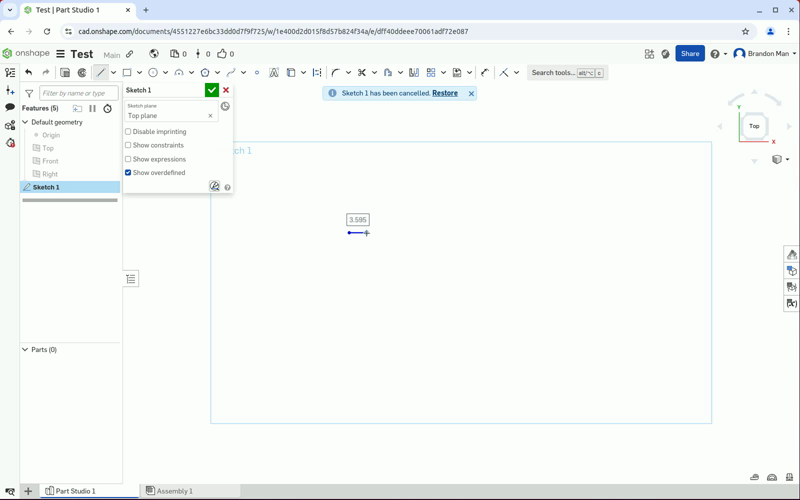
key(a)
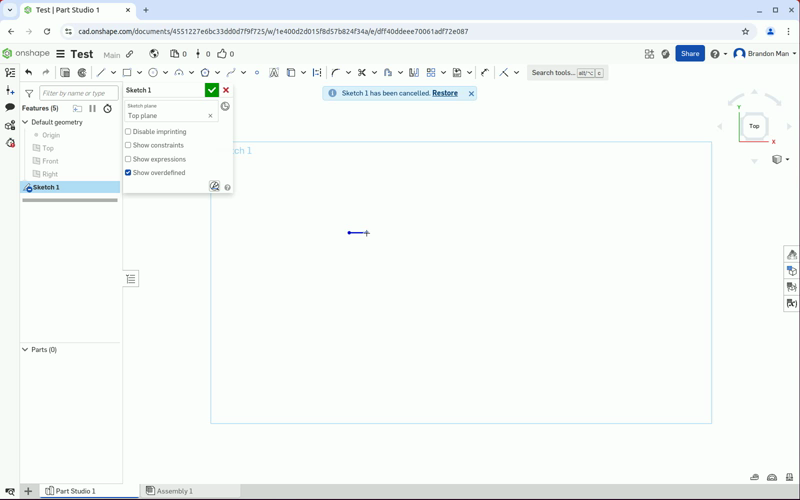
mouse_move(366, 232)
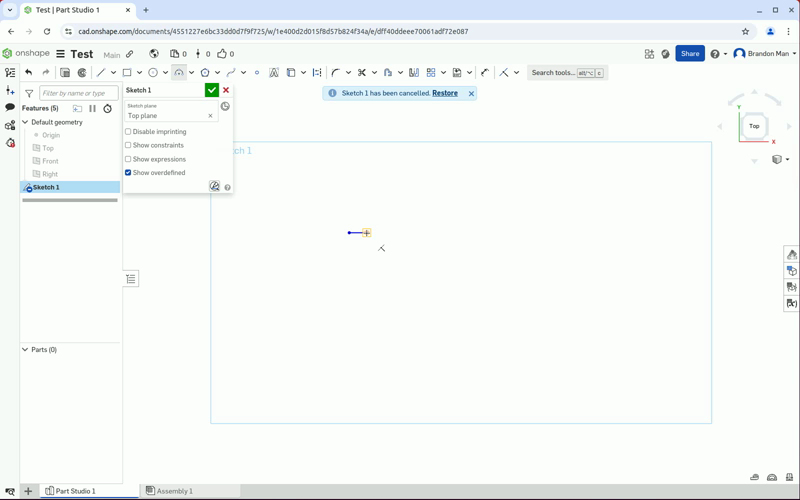
click(366, 232)
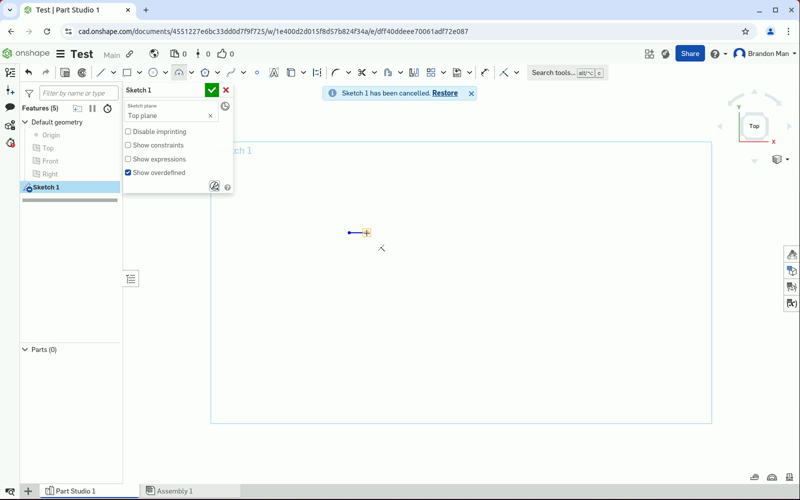
key_down(shift)
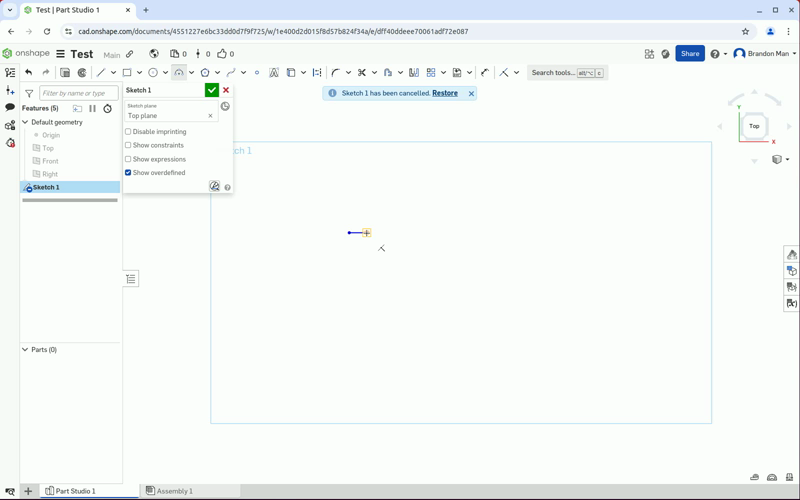
mouse_move(412, 187)
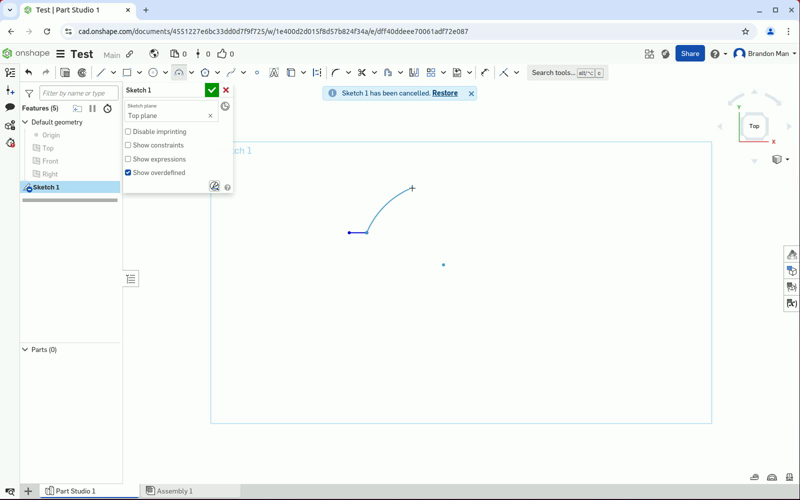
click(412, 187)
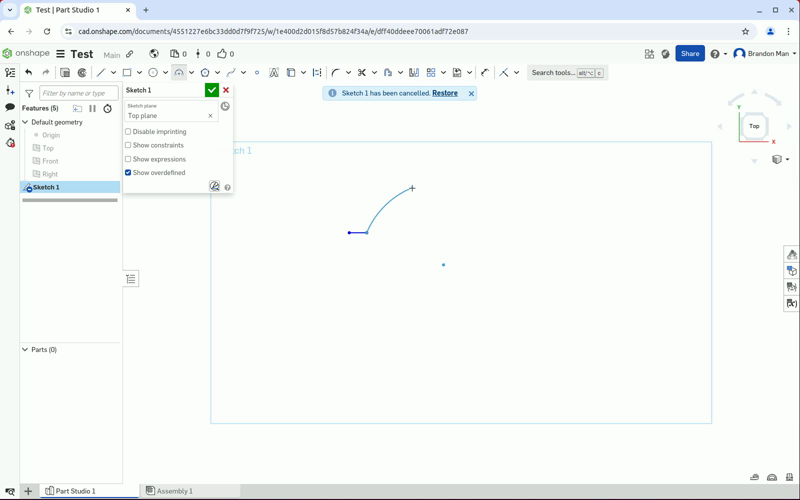
mouse_move(386, 206)
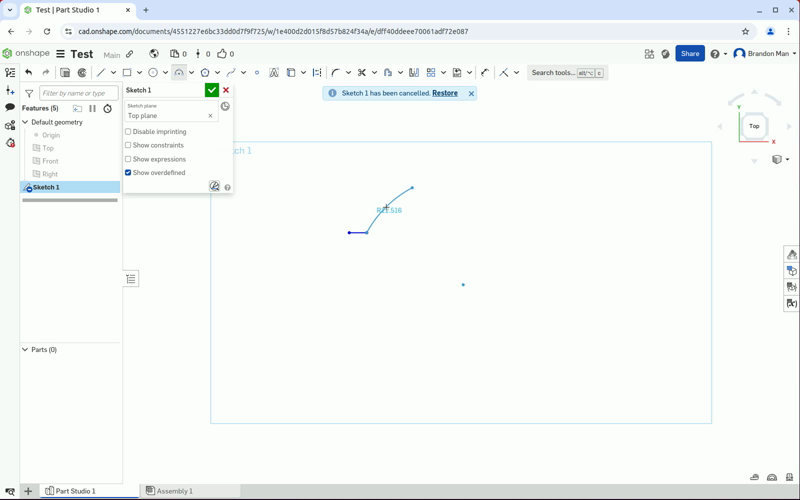
click(386, 206)
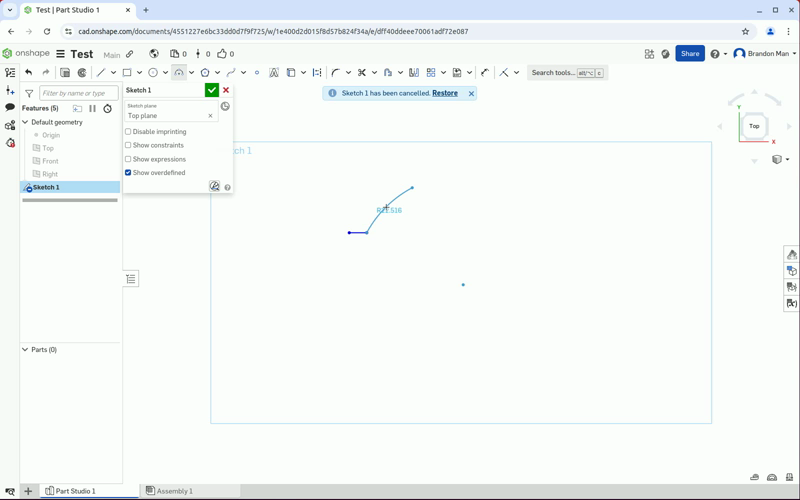
key_up(shift)
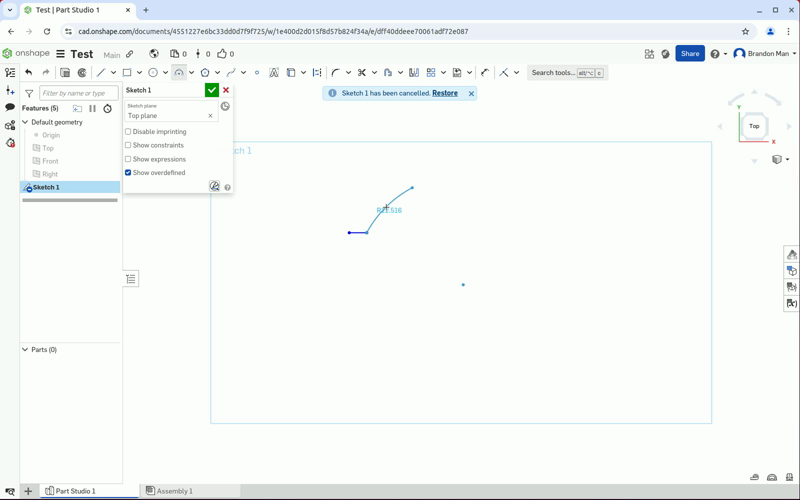
key(esc)
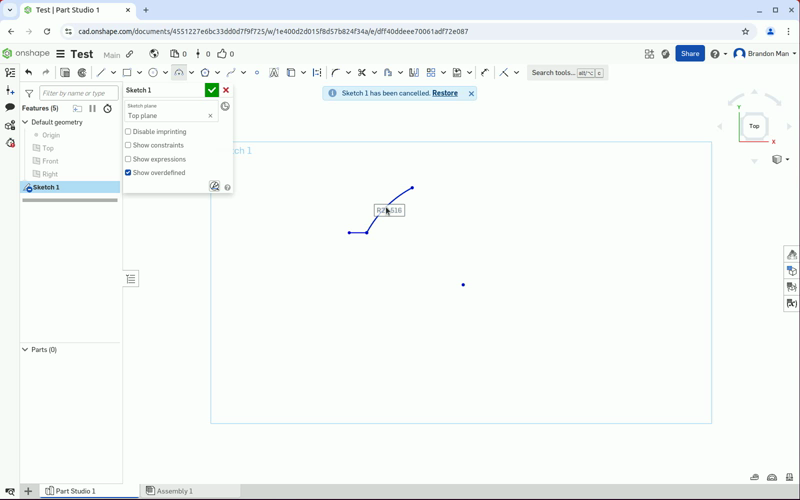
key(l)
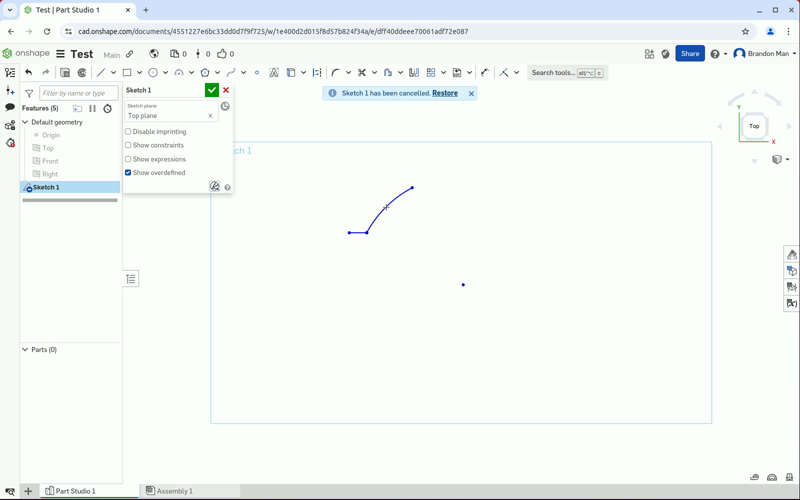
mouse_move(412, 187)
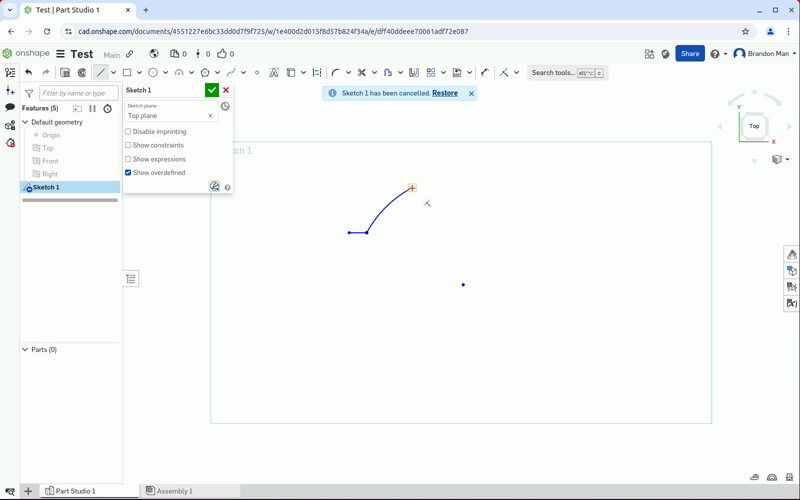
click(412, 187)
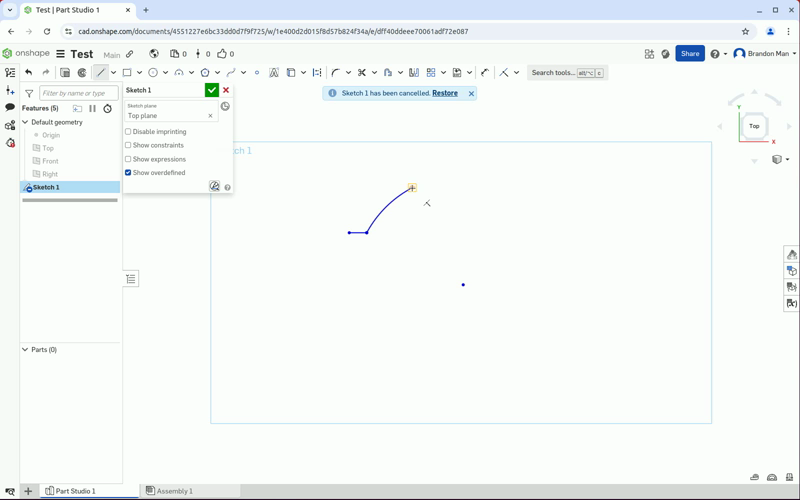
key_down(shift)
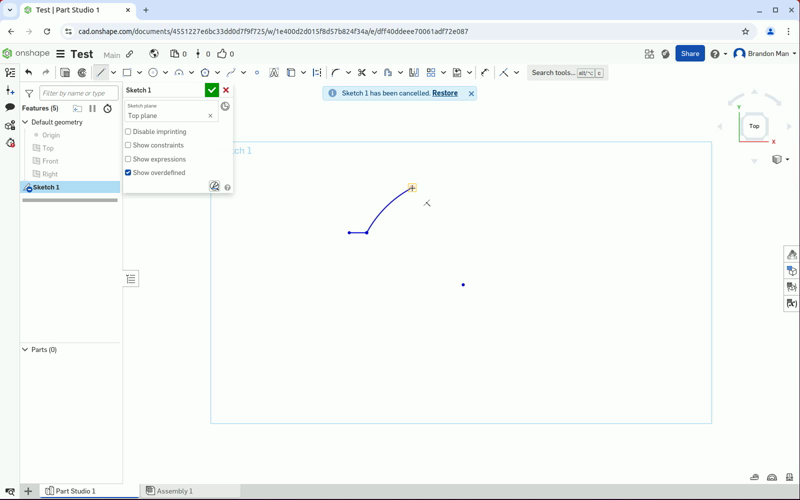
mouse_move(442, 187)
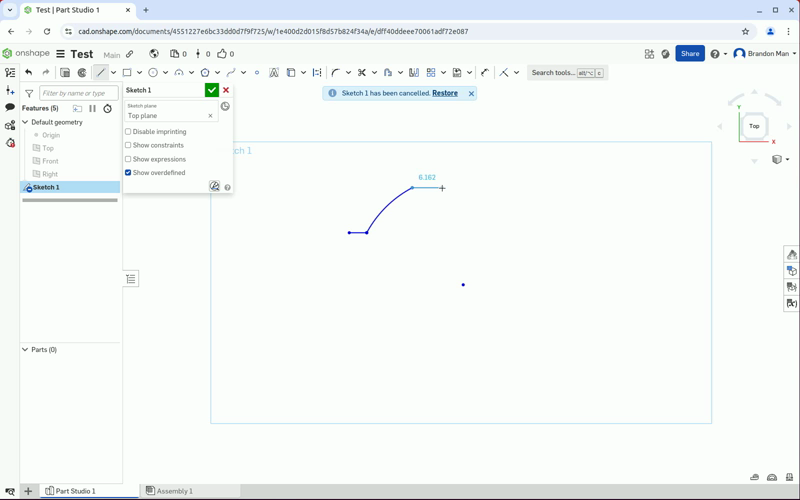
mouse_move(412, 169)
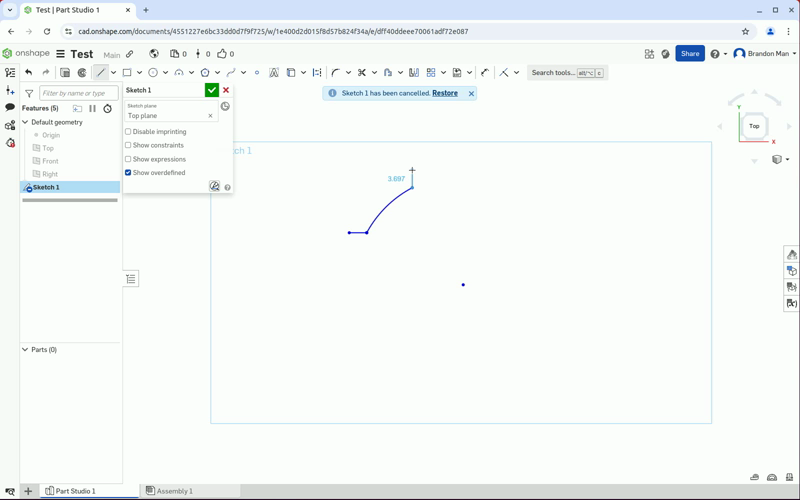
click(412, 169)
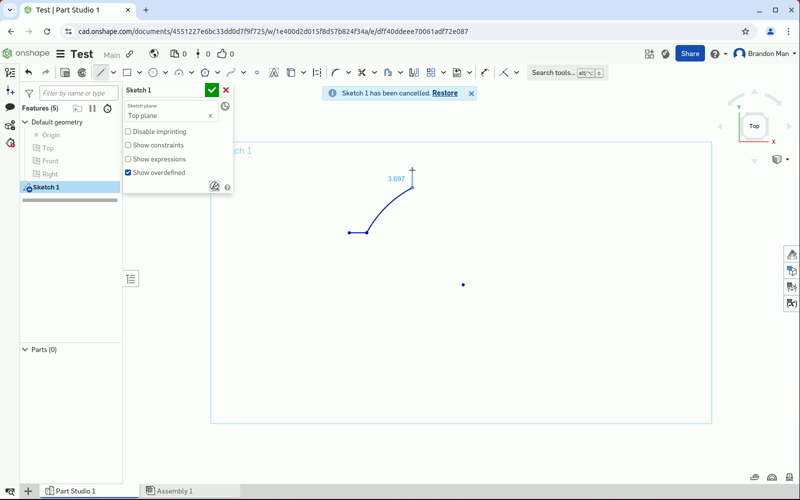
key_up(shift)
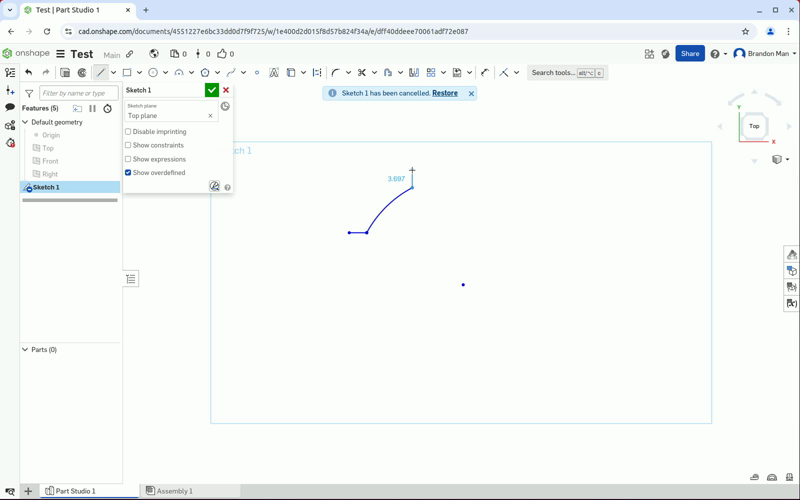
key_down(shift)
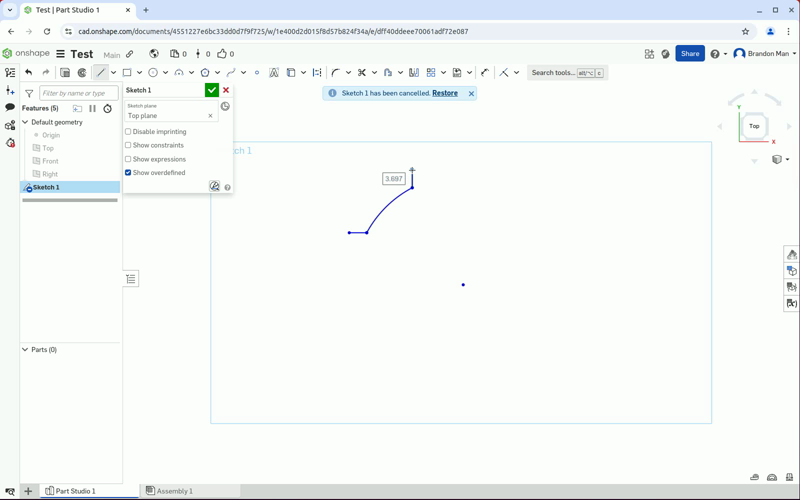
mouse_move(349, 169)
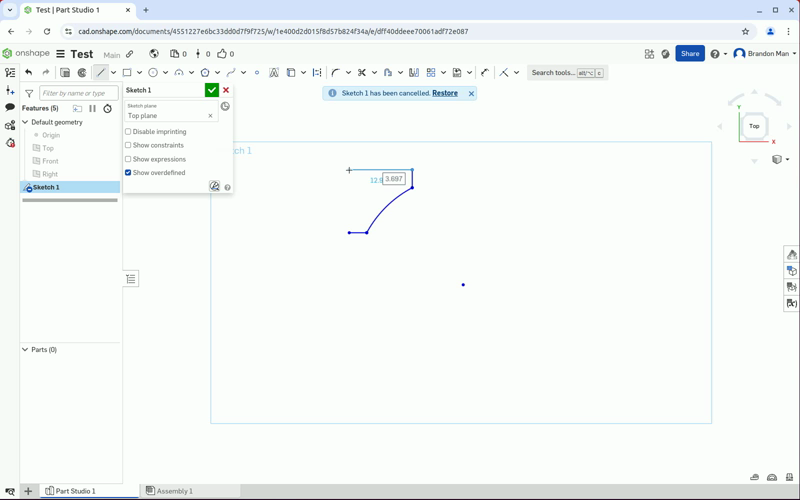
click(349, 169)
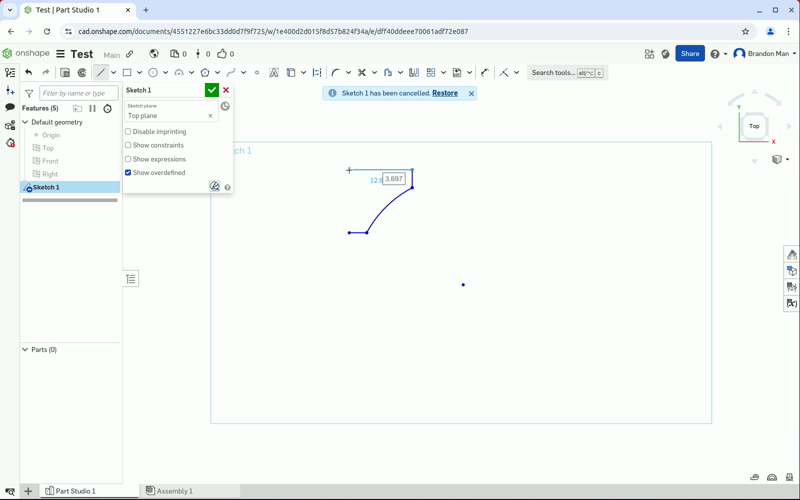
key_up(shift)
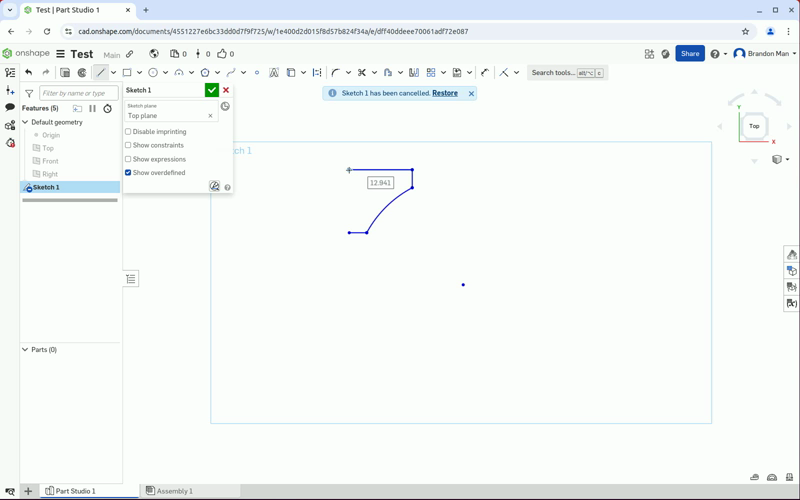
key_down(shift)
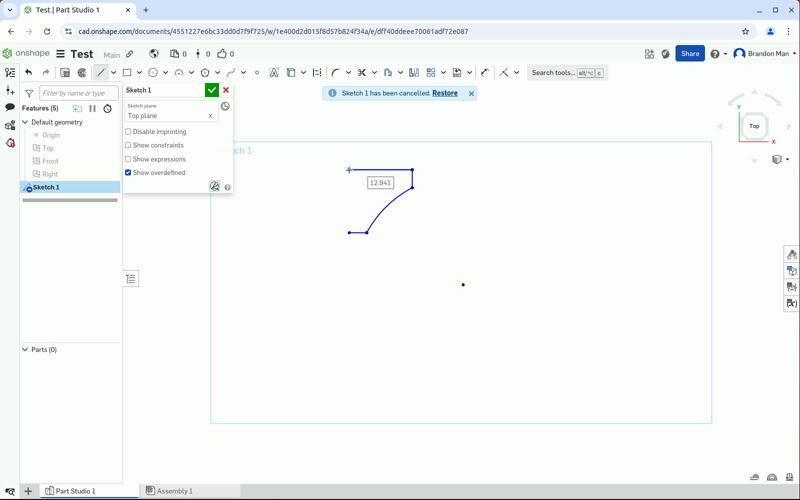
mouse_move(349, 232)
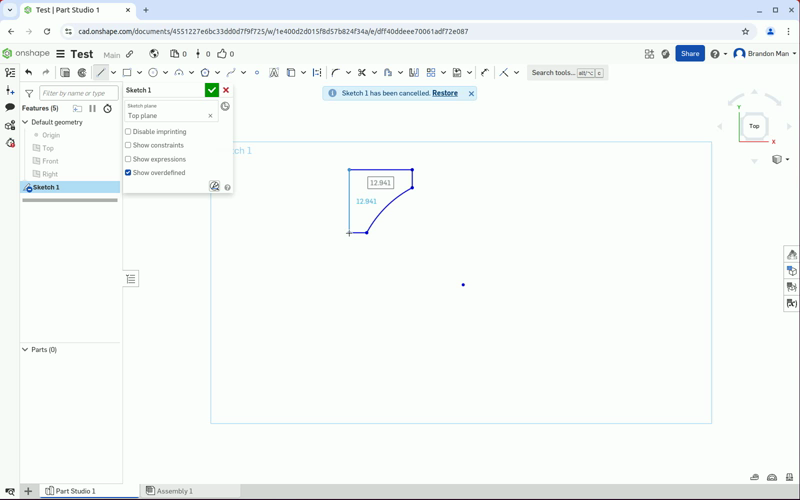
key_up(shift)
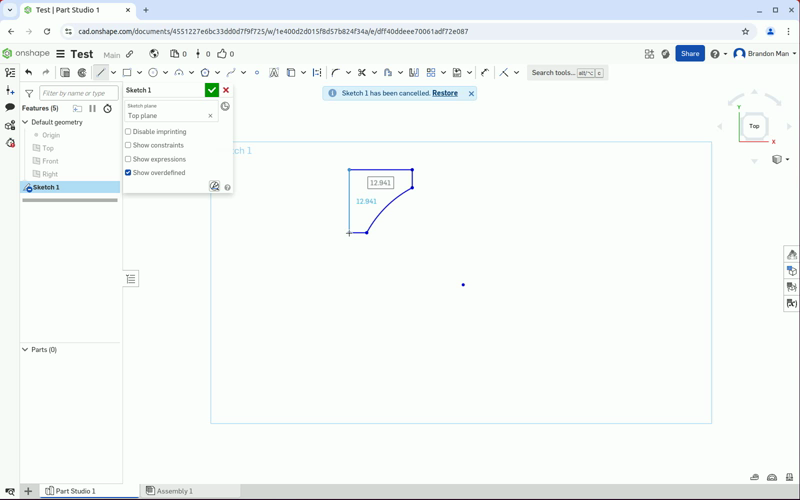
click(349, 232)
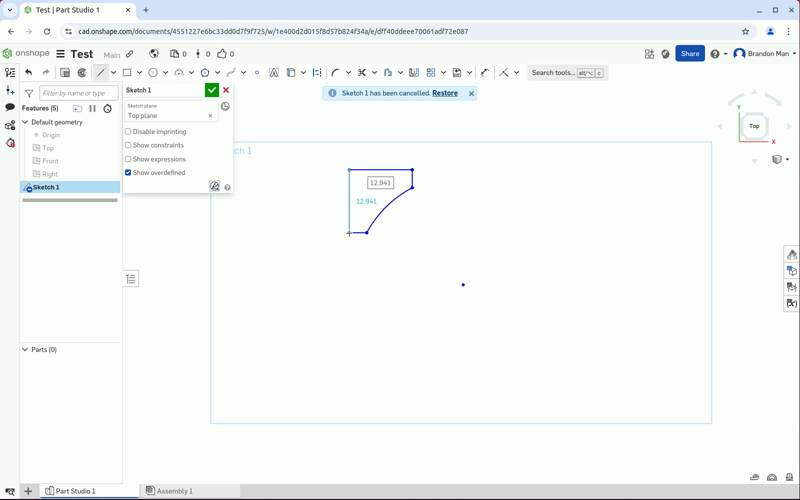
key(esc)
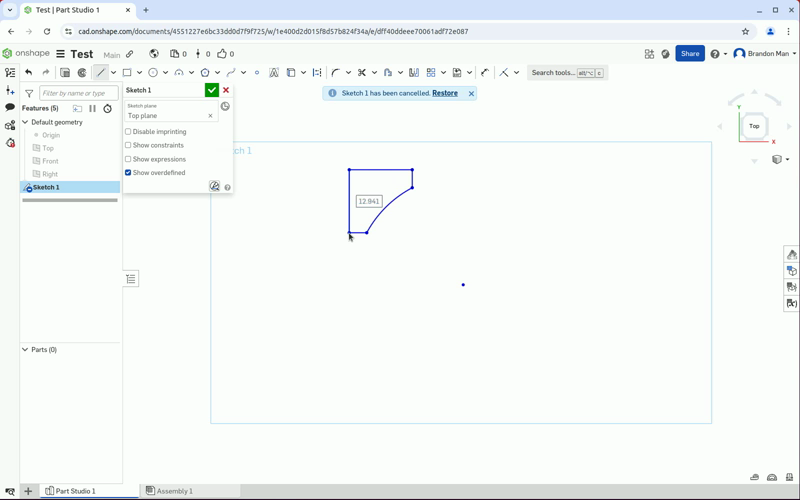
key(l)
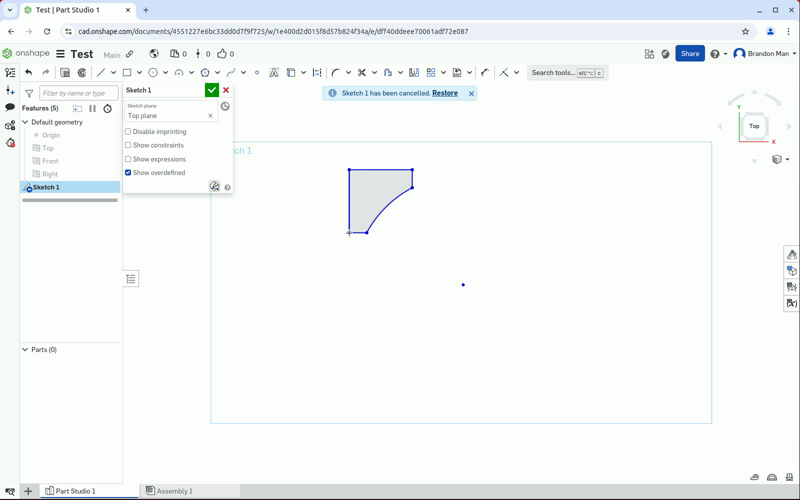
key_down(shift)
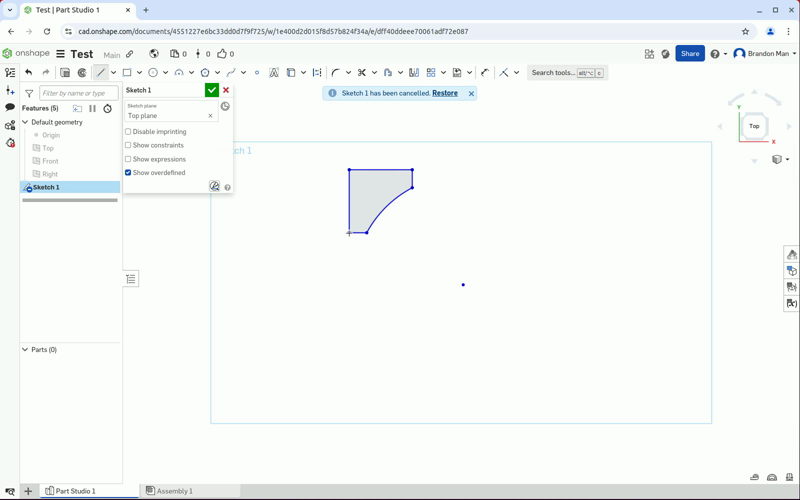
mouse_move(355, 226)
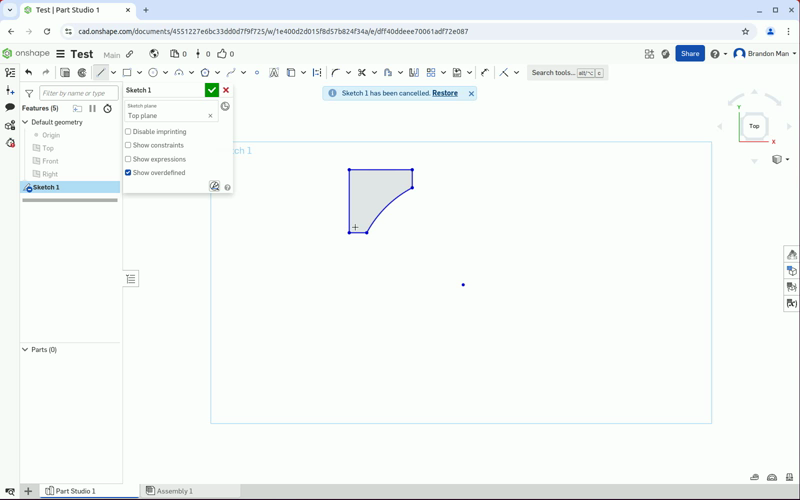
click(355, 226)
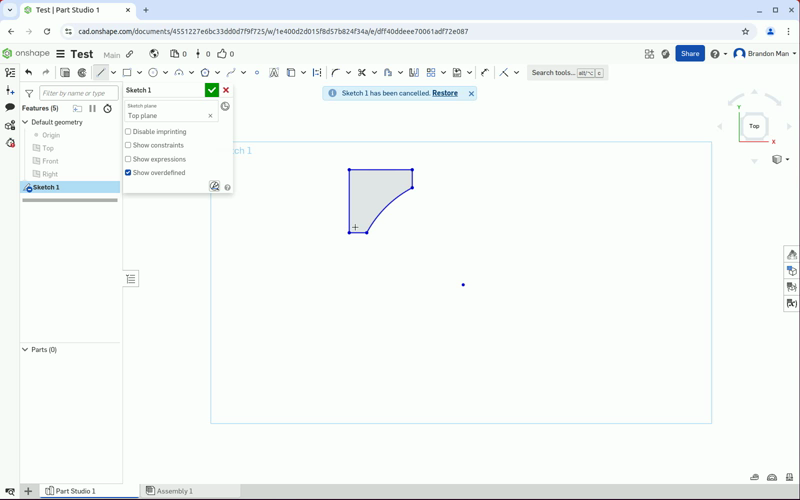
key_up(shift)
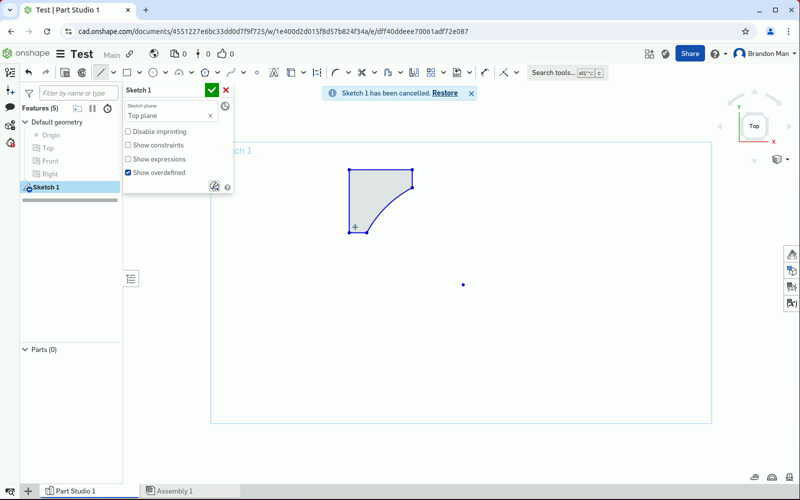
key_down(shift)
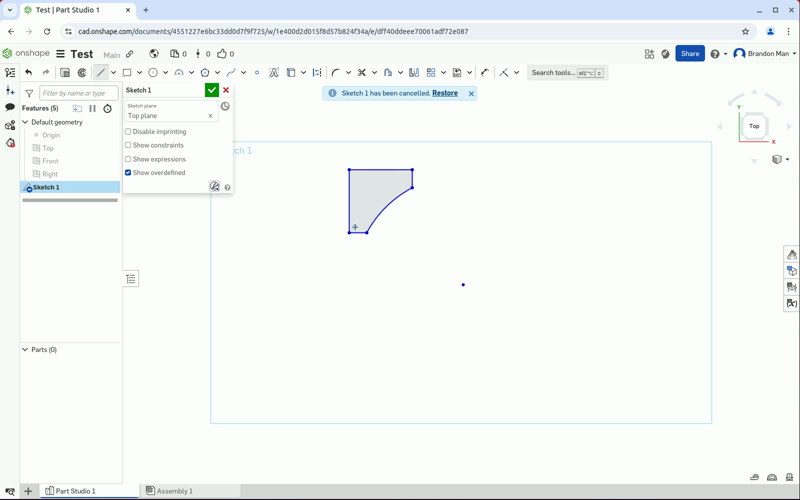
mouse_move(385, 226)
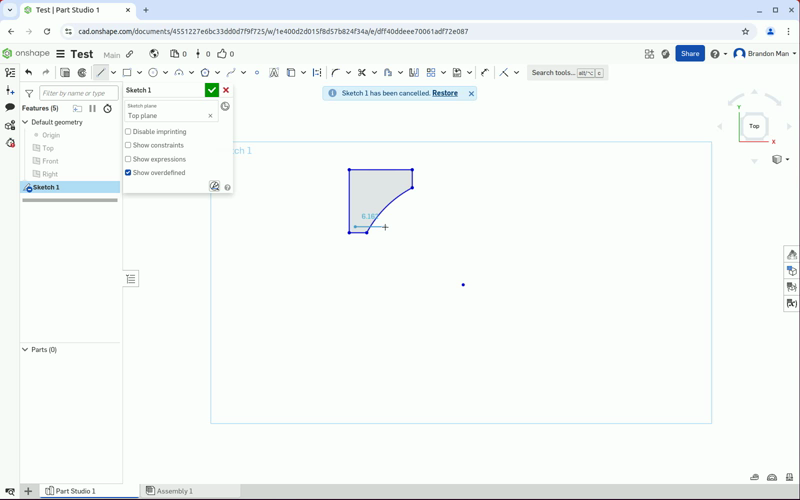
mouse_move(363, 226)
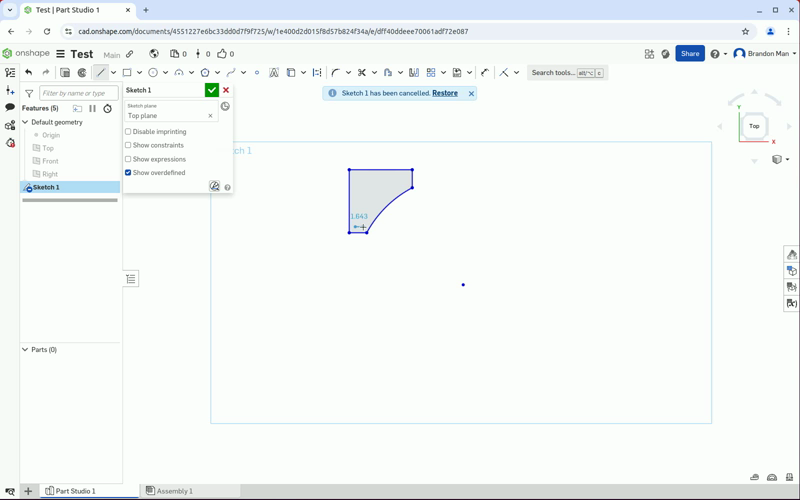
click(363, 226)
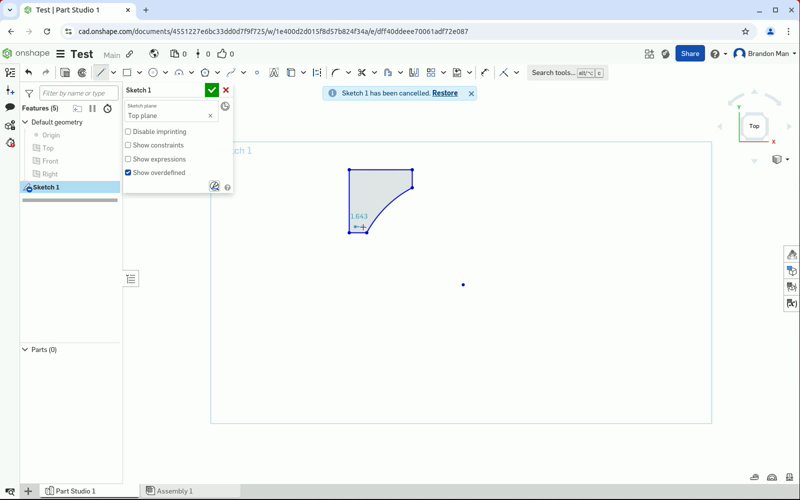
key_up(shift)
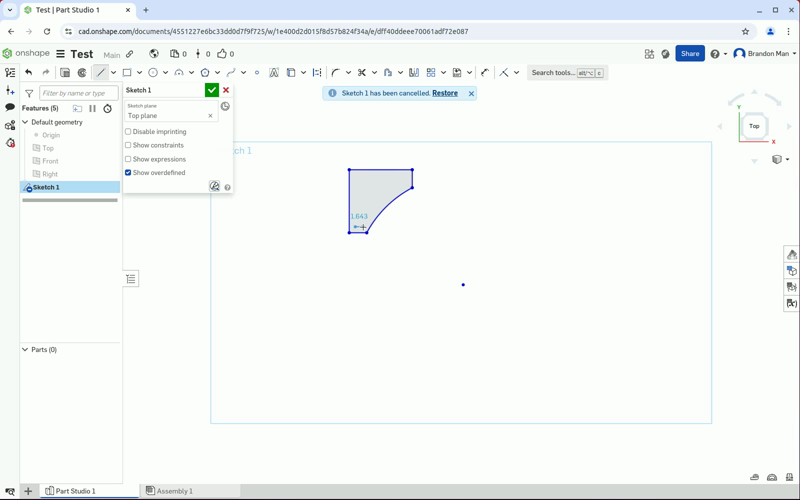
key(esc)
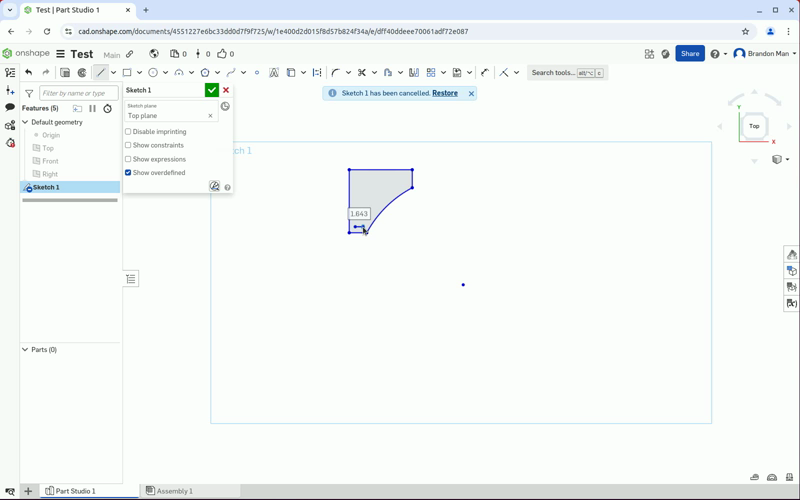
key(a)
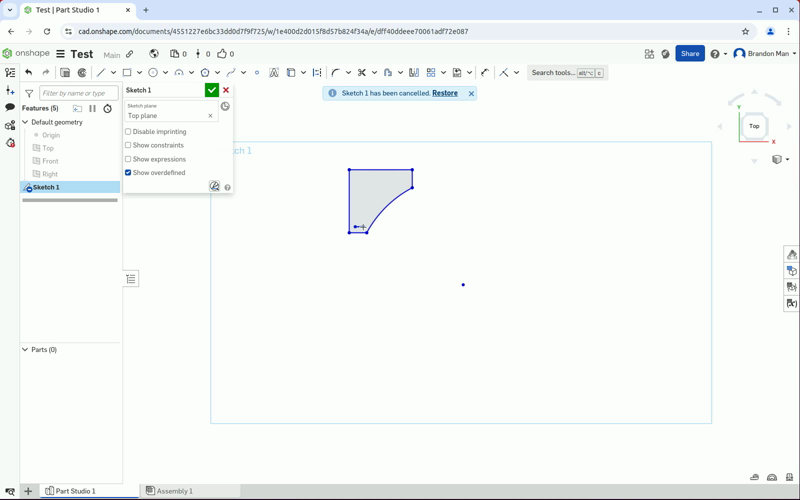
mouse_move(363, 226)
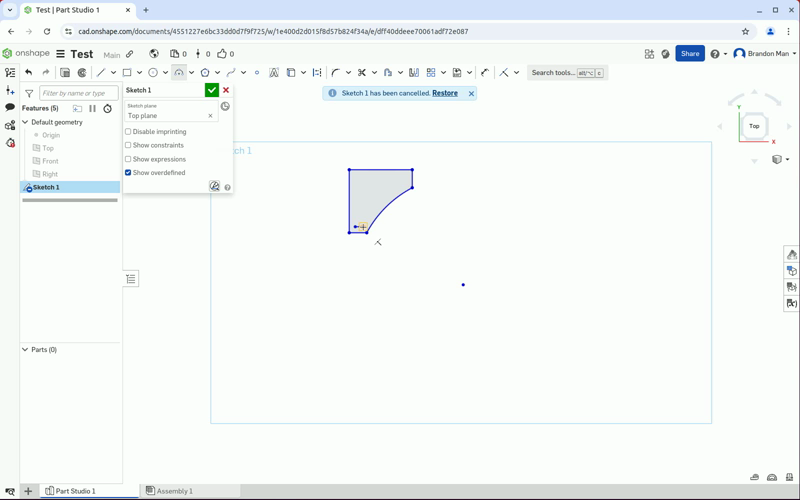
click(363, 226)
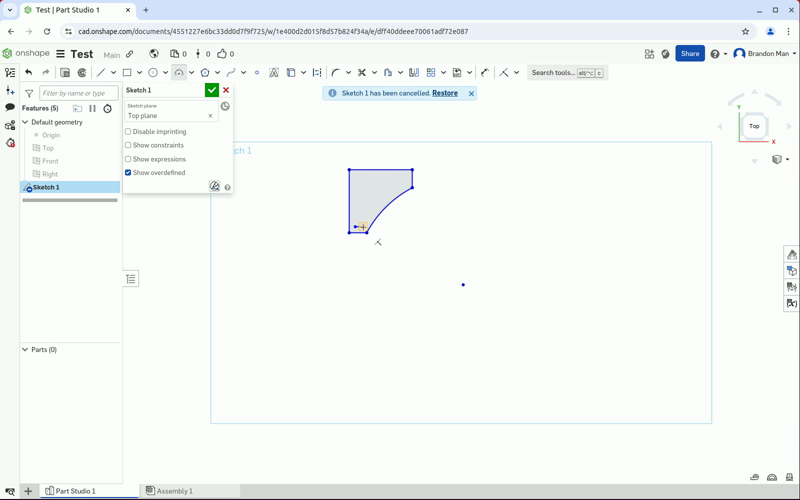
key_down(shift)
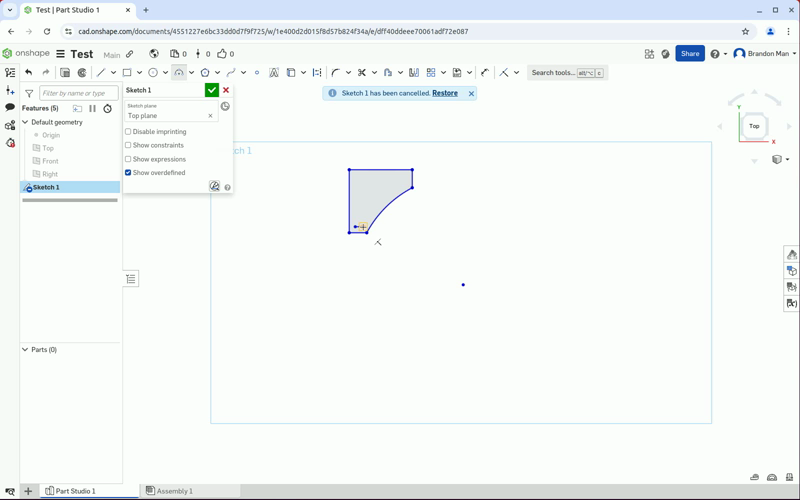
mouse_move(406, 184)
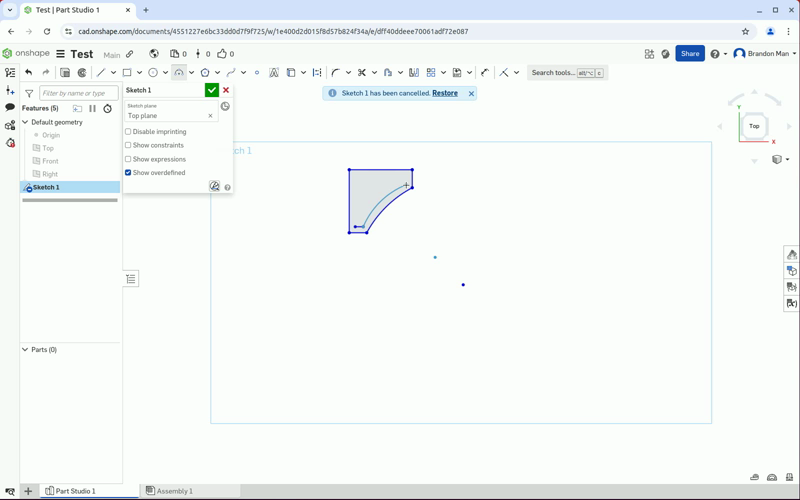
click(406, 184)
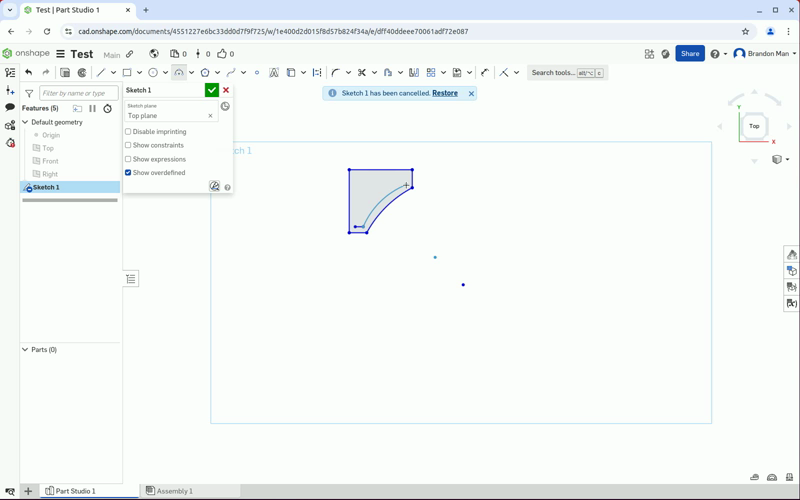
mouse_move(381, 202)
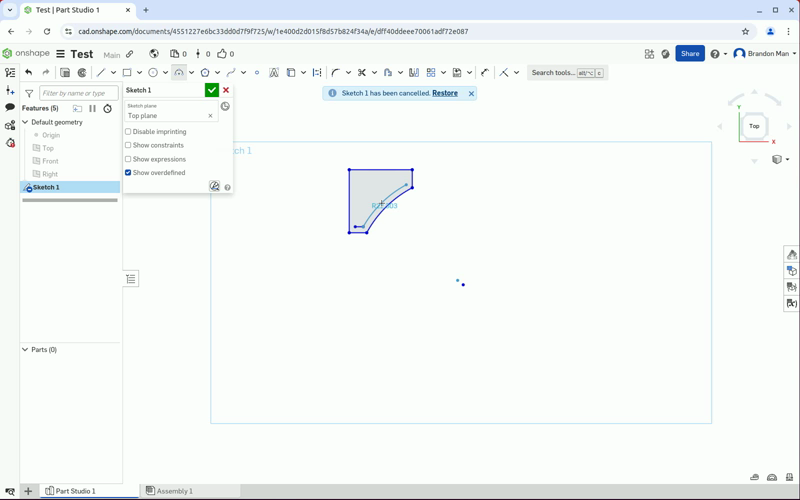
click(381, 202)
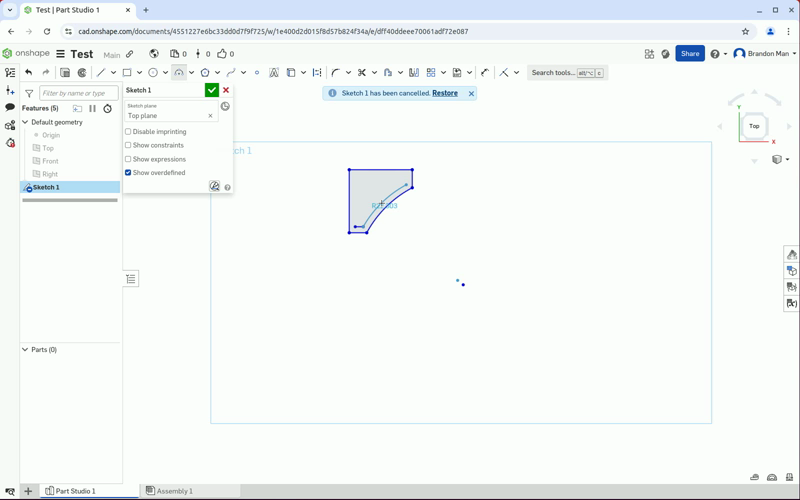
key_up(shift)
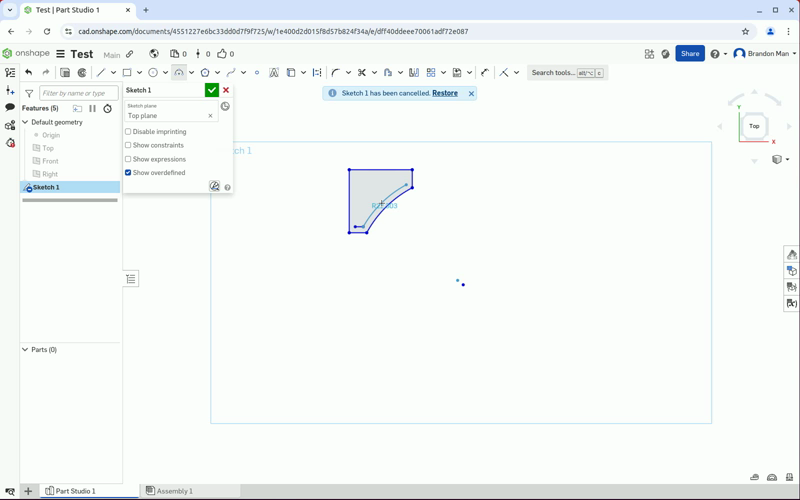
key(esc)
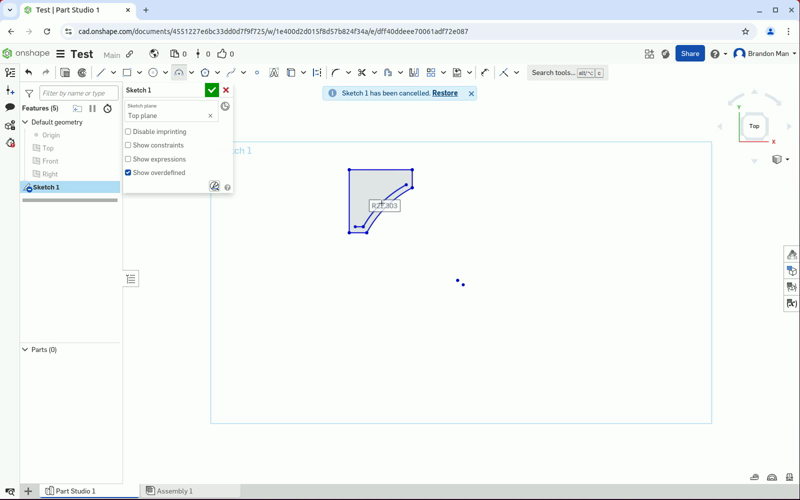
key(l)
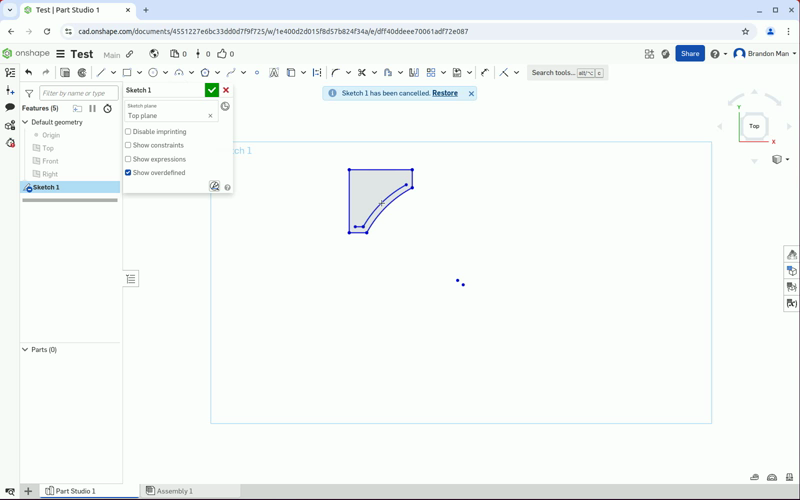
mouse_move(406, 184)
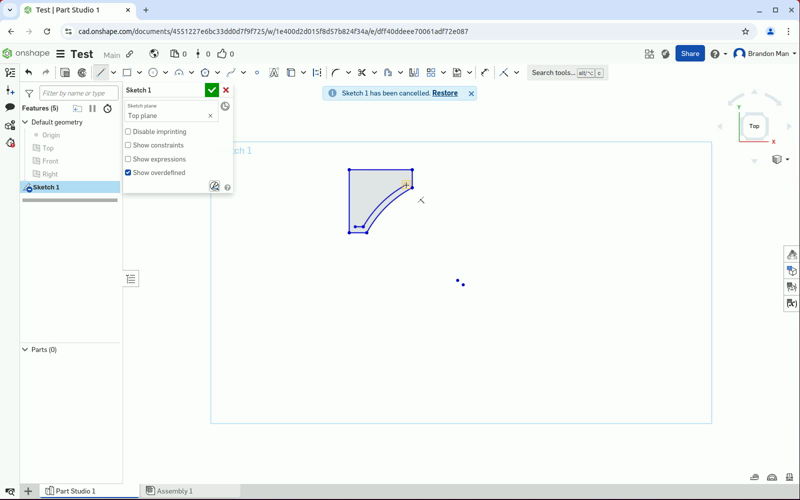
click(406, 184)
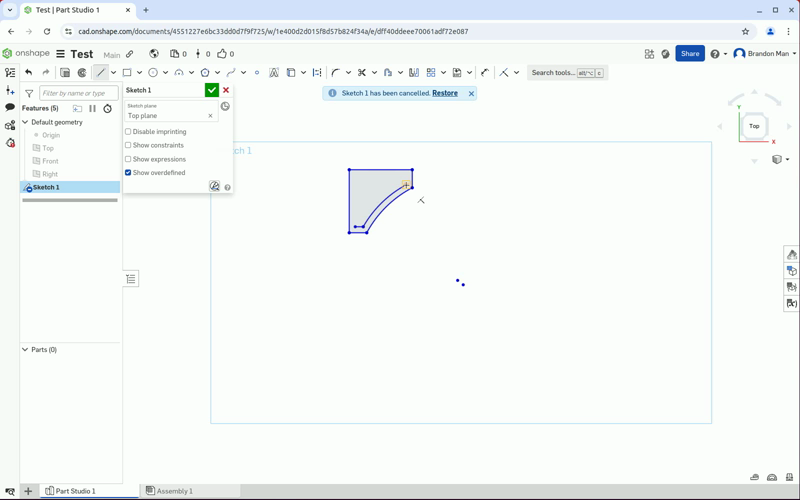
key_down(shift)
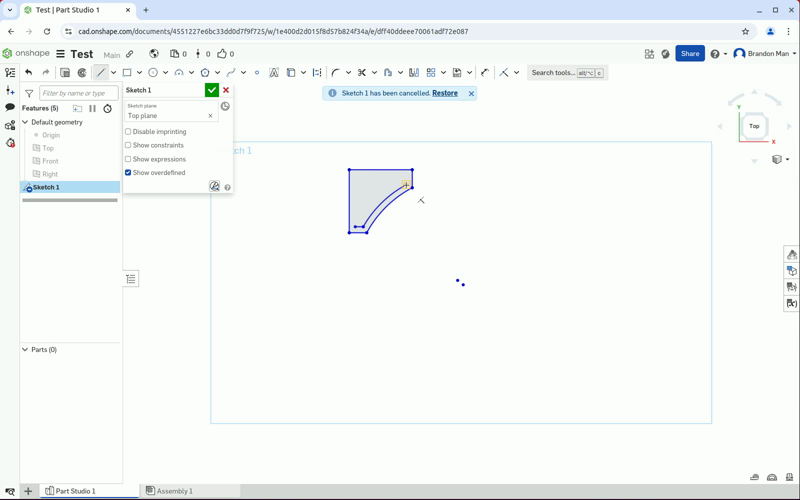
mouse_move(436, 184)
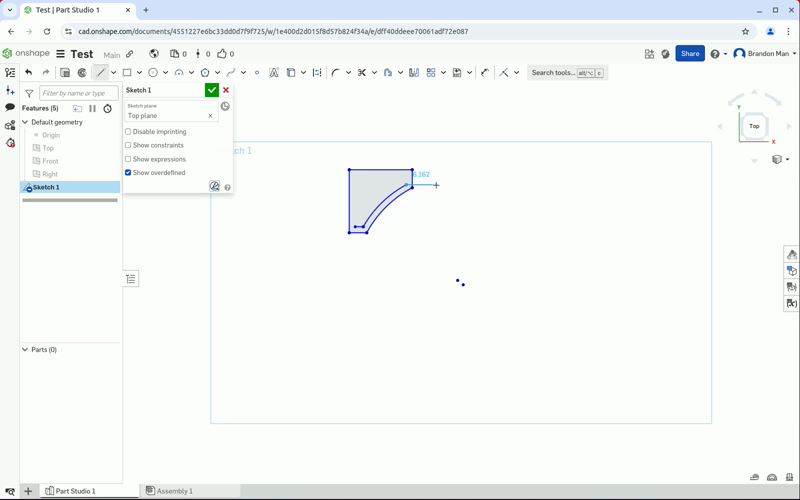
mouse_move(406, 175)
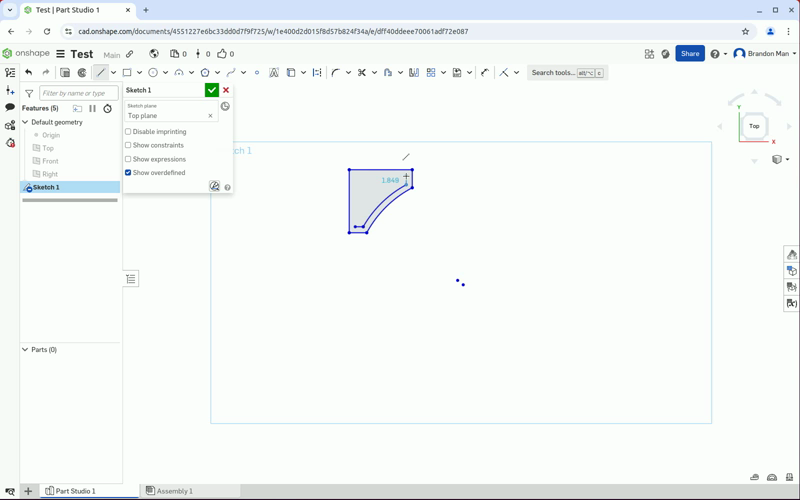
click(406, 175)
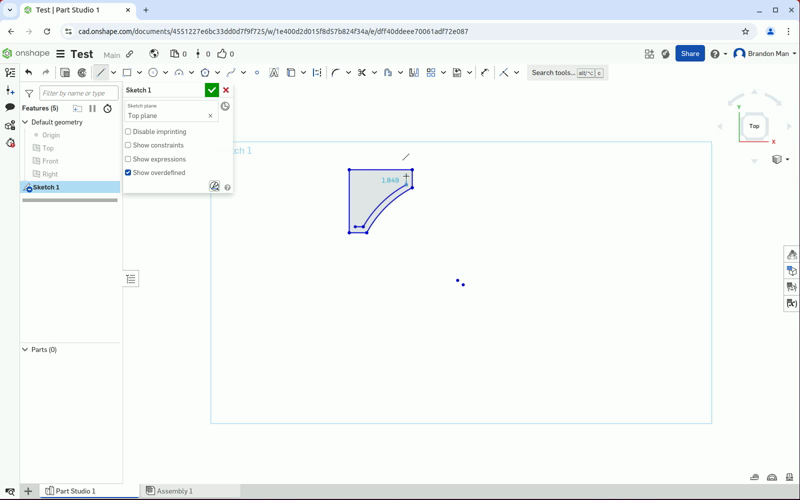
key_up(shift)
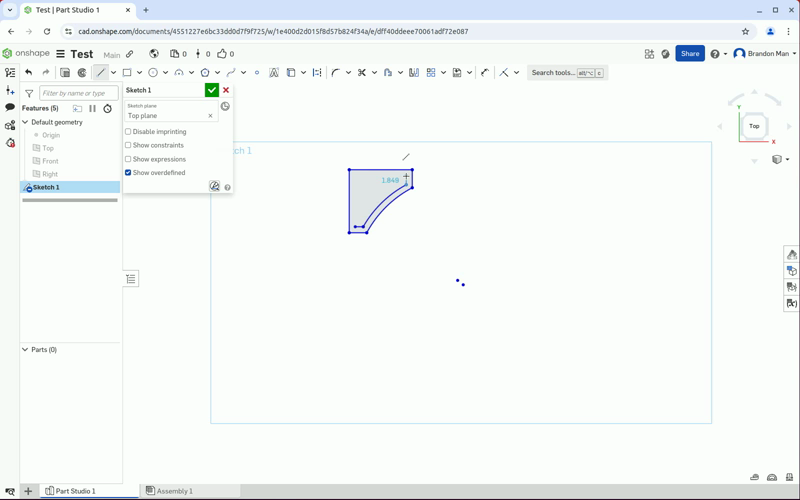
key_down(shift)
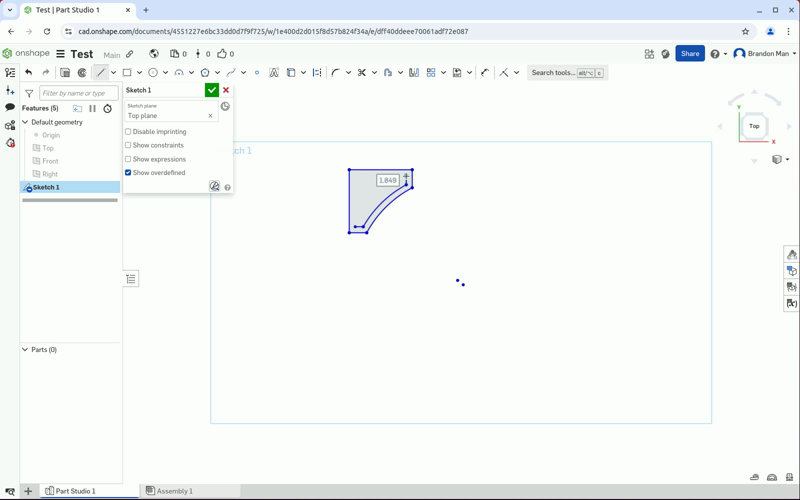
mouse_move(436, 175)
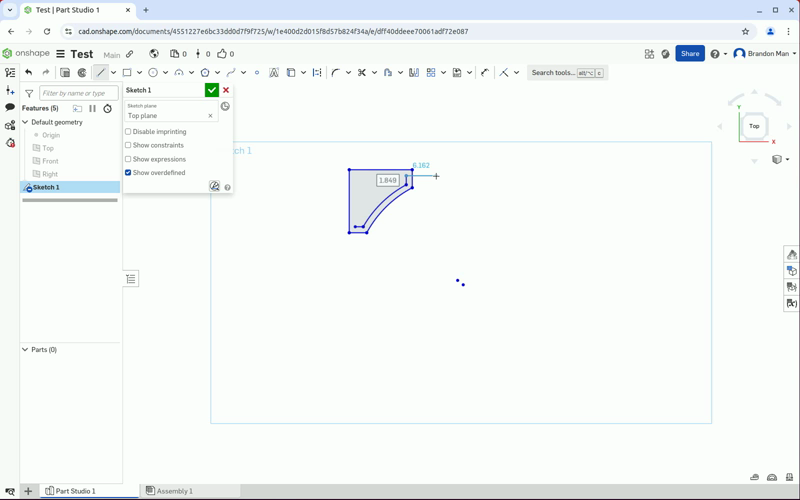
mouse_move(355, 175)
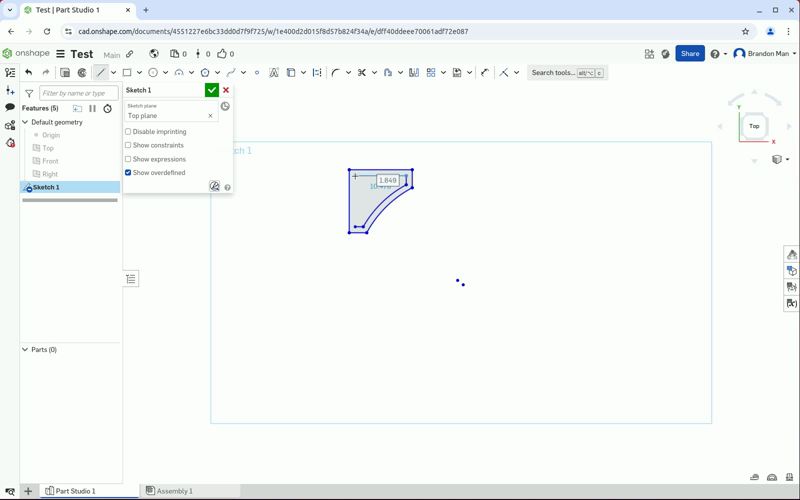
click(355, 175)
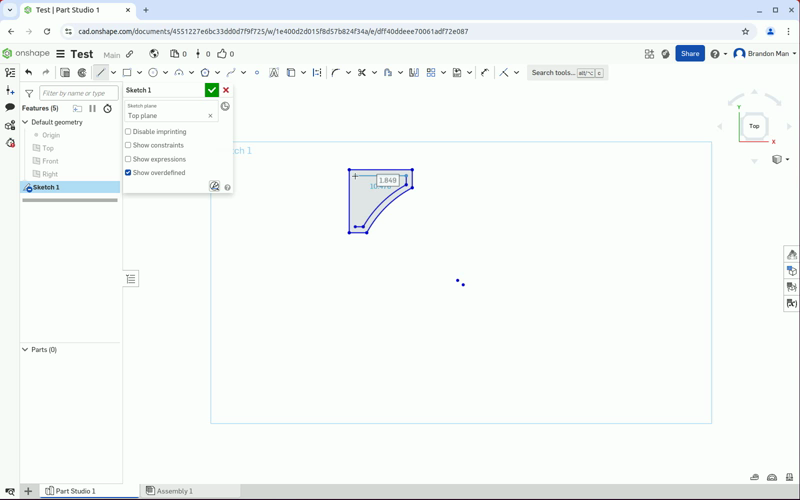
key_up(shift)
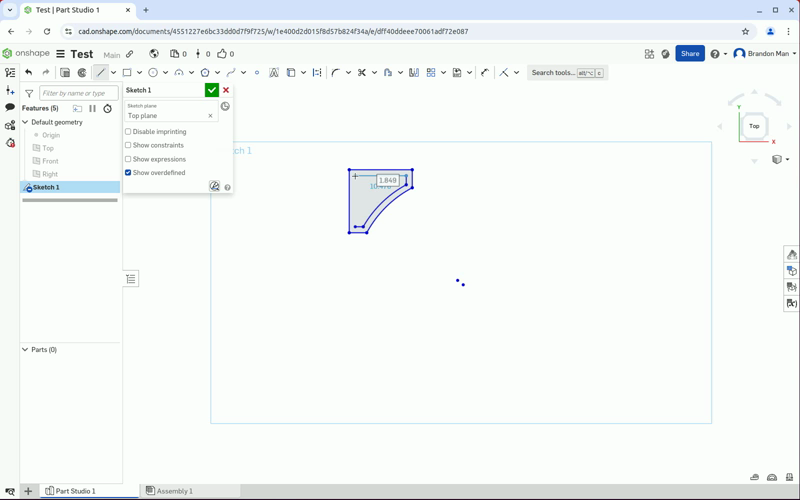
mouse_move(385, 175)
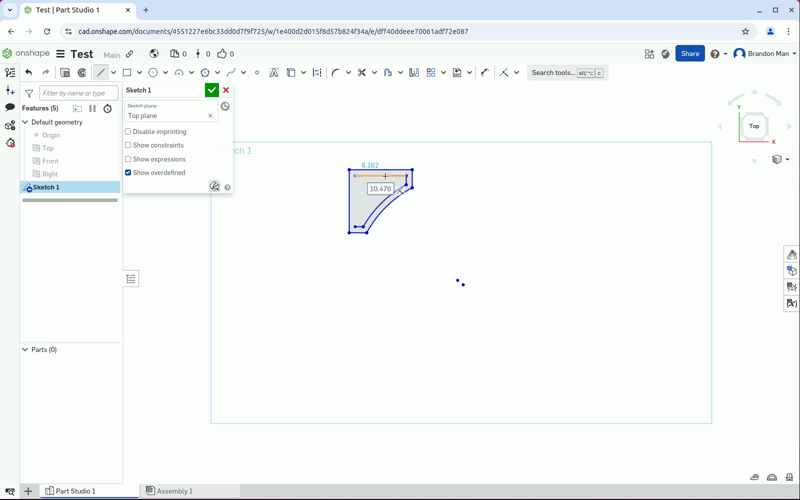
key_down(shift)
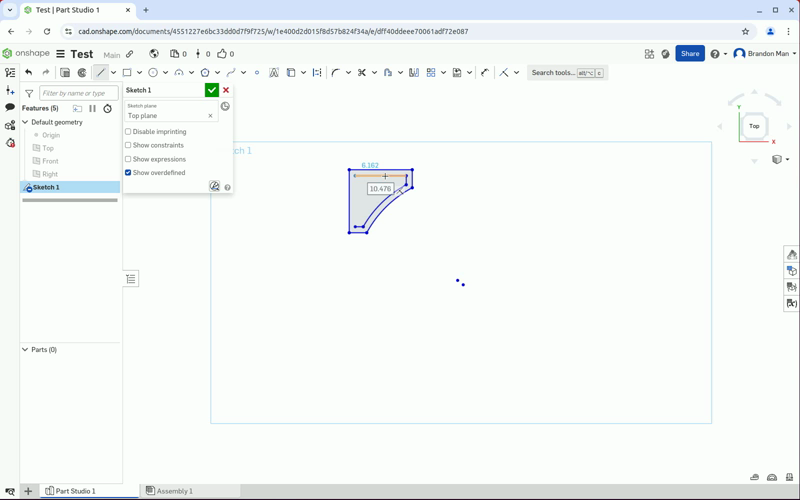
mouse_move(355, 226)
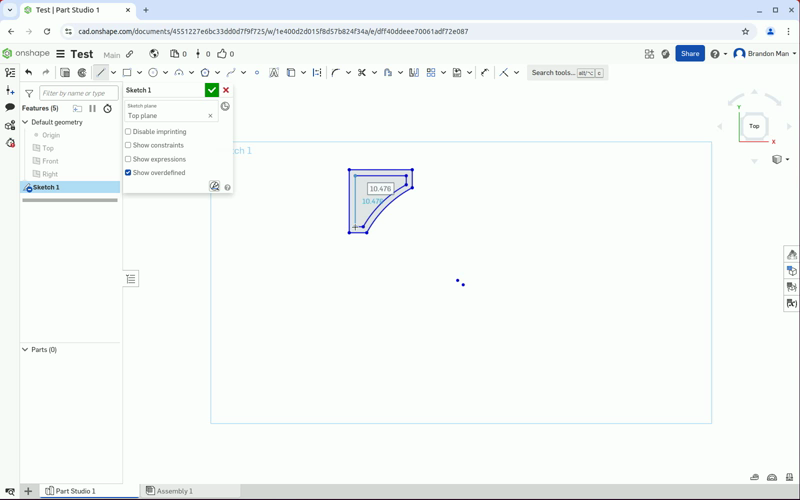
key_up(shift)
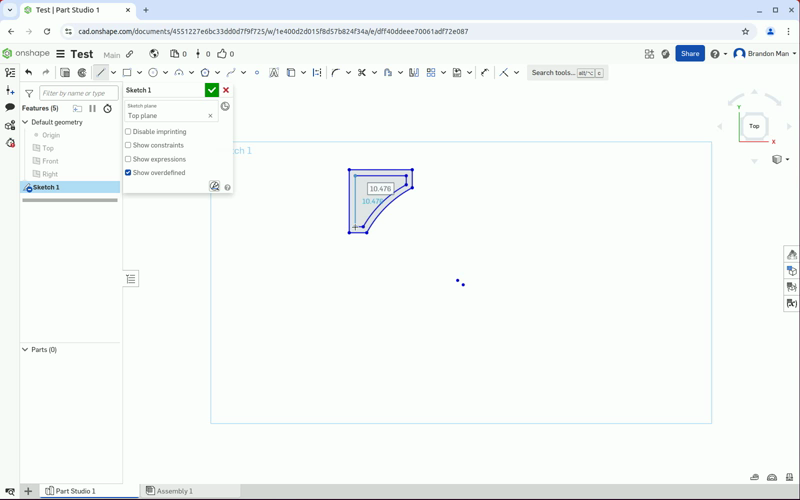
click(355, 226)
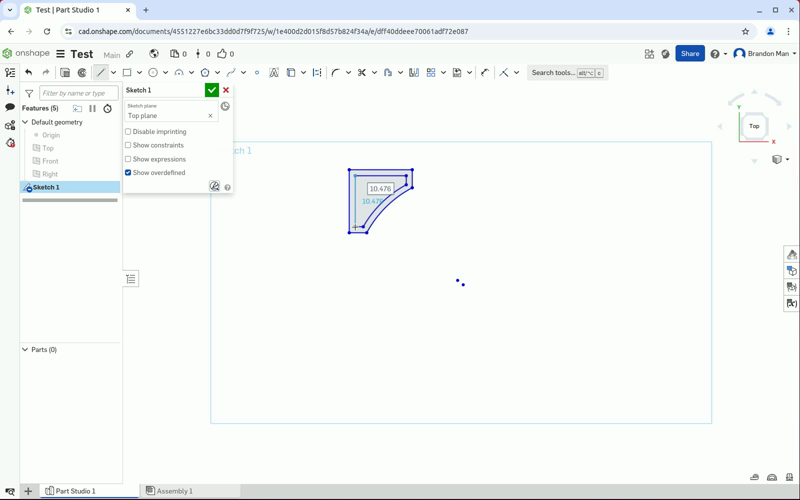
key(esc)
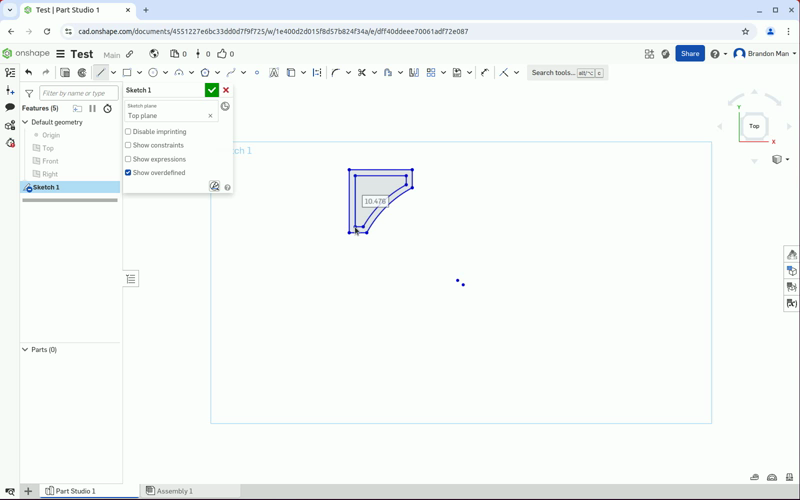
mouse_move(366, 229)
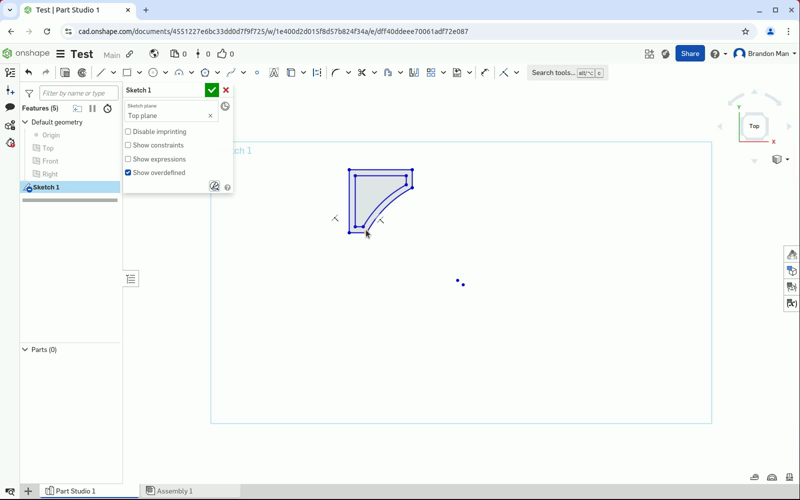
scroll(6)
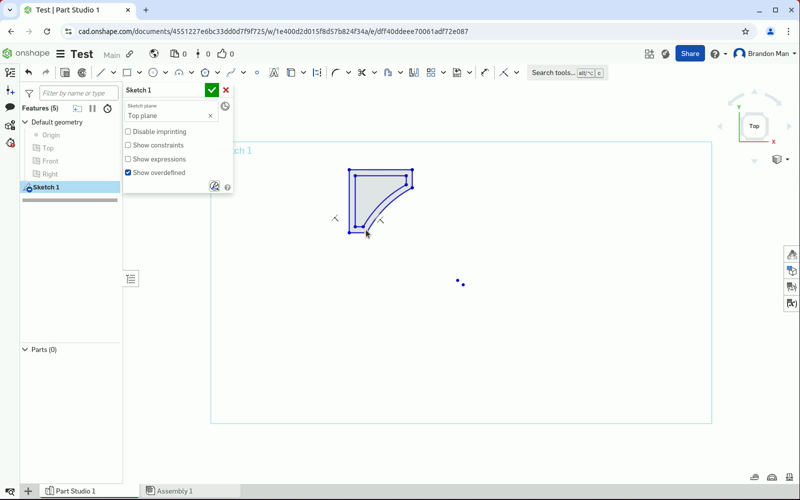
scroll(6)
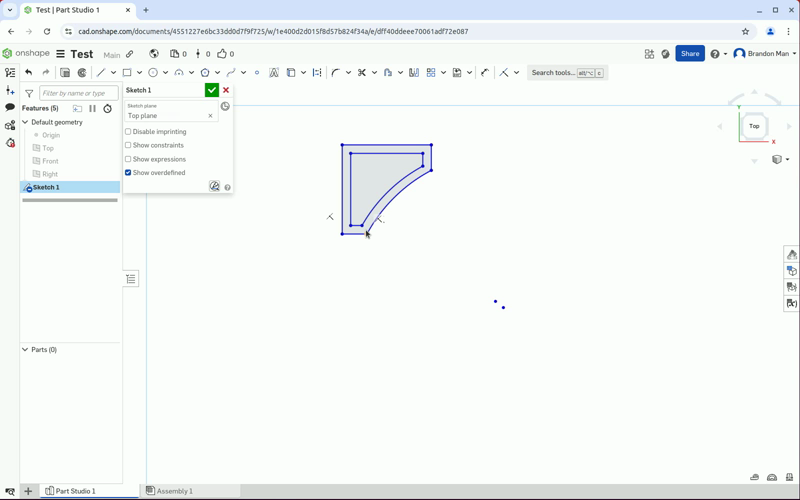
scroll(6)
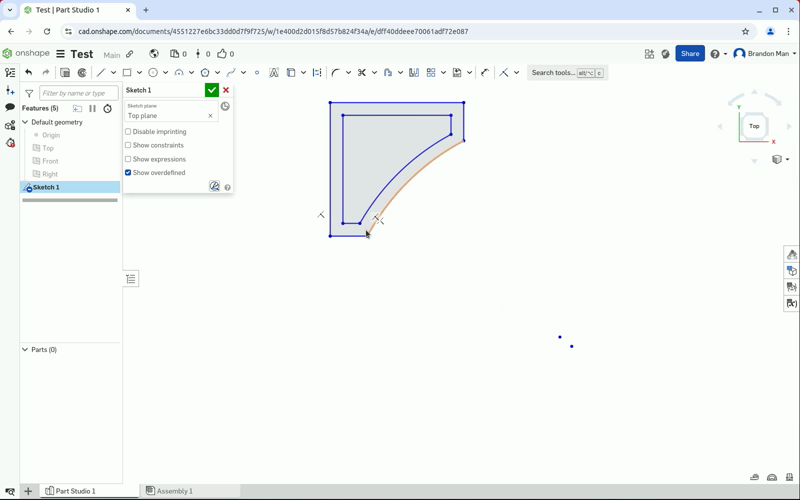
scroll(6)
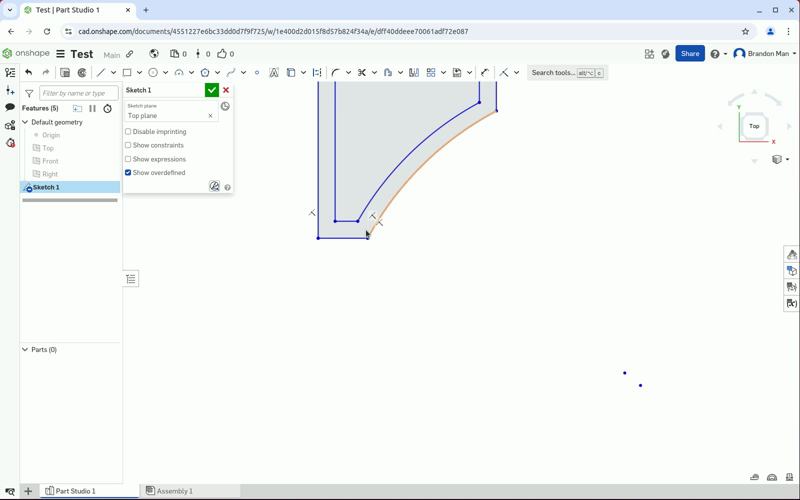
scroll(6)
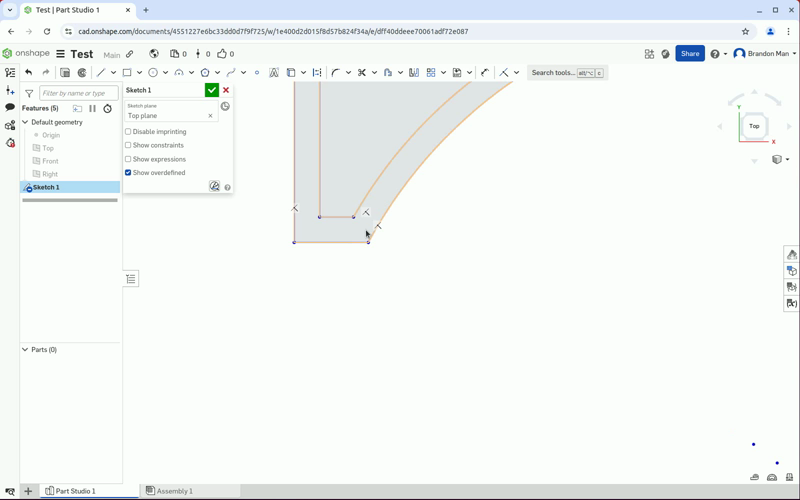
scroll(6)
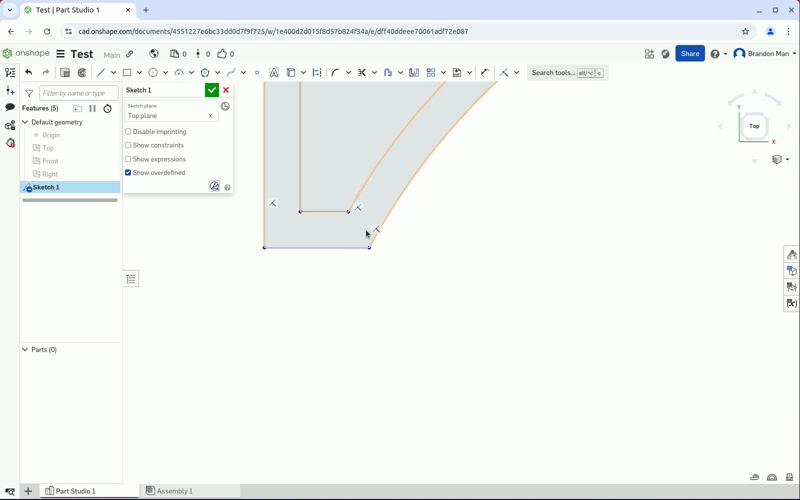
scroll(6)
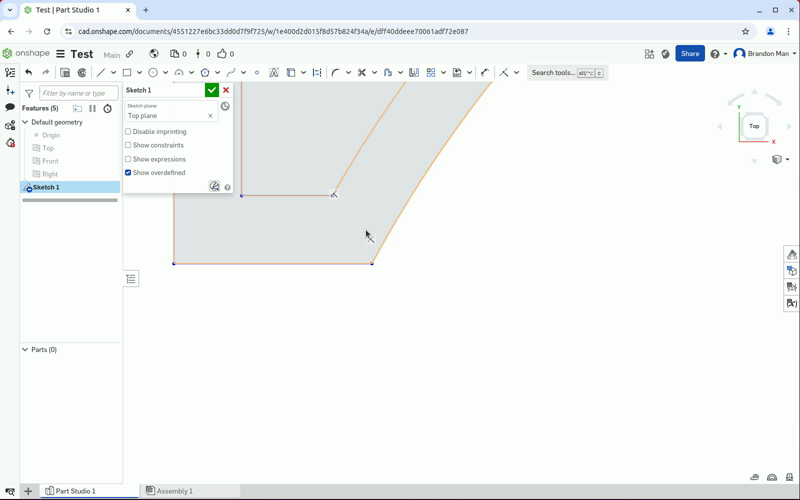
click(366, 229)
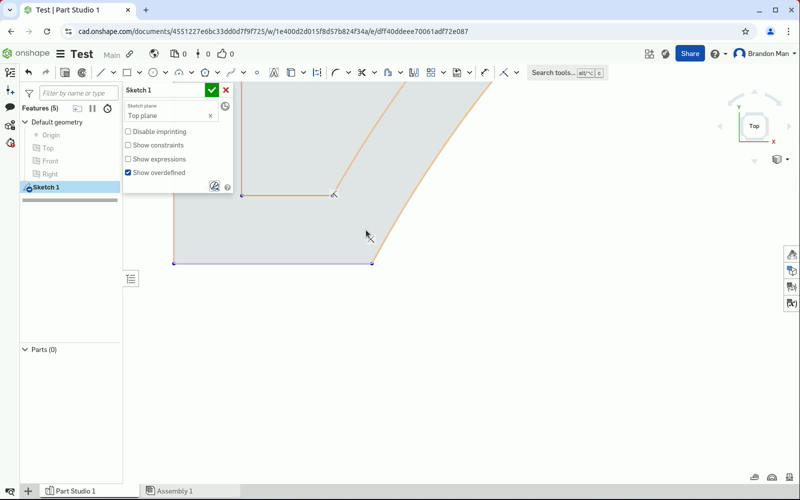
scroll(-6)
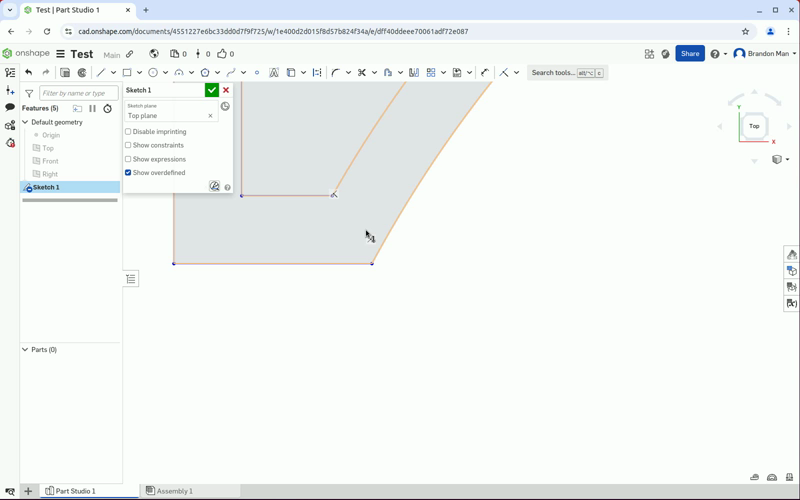
scroll(-6)
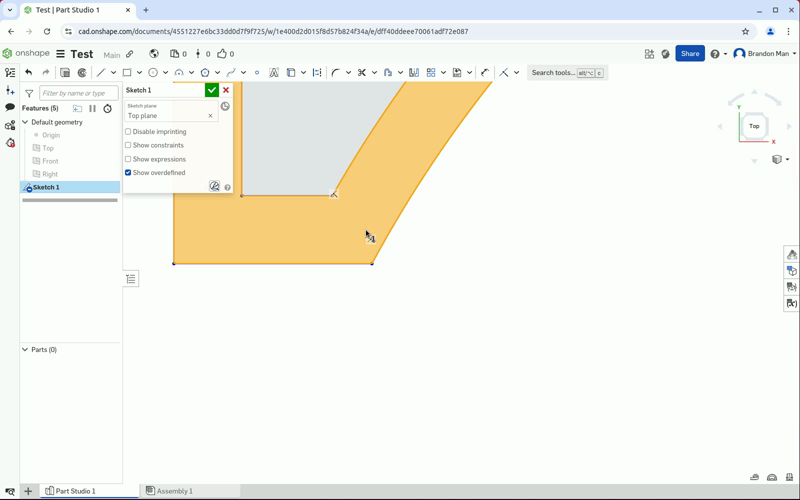
scroll(-6)
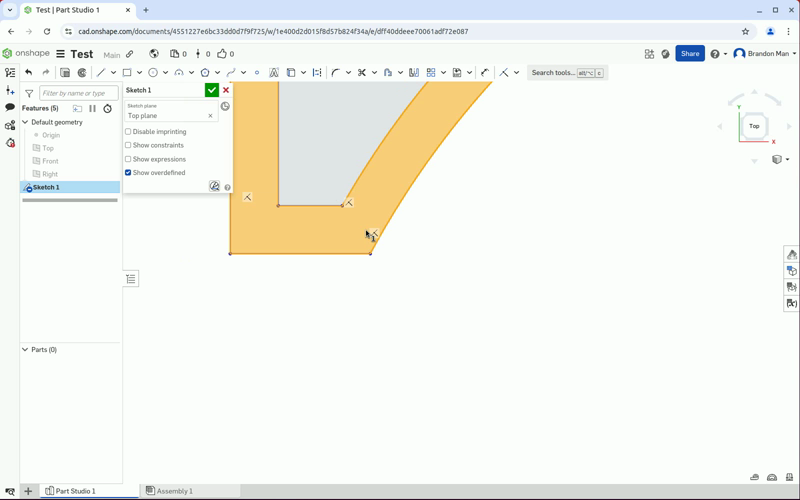
scroll(-6)
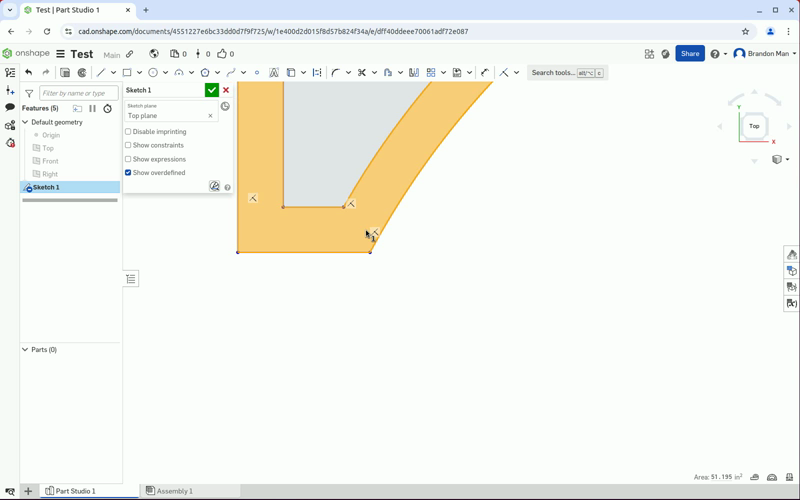
scroll(-6)
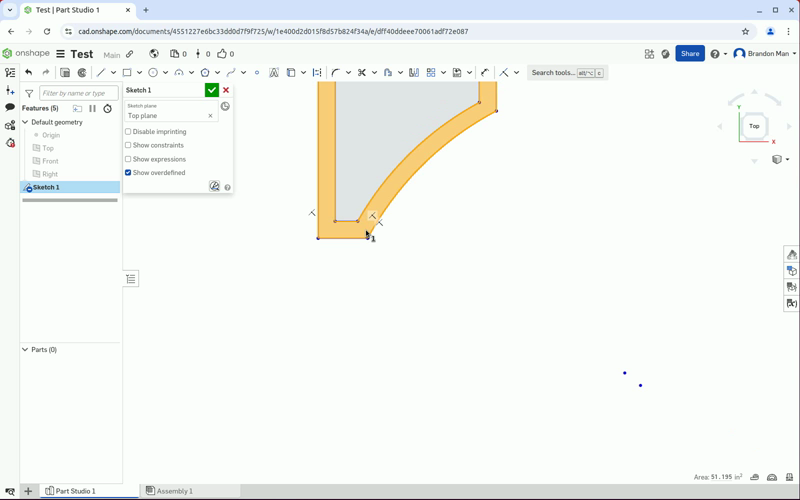
scroll(-6)
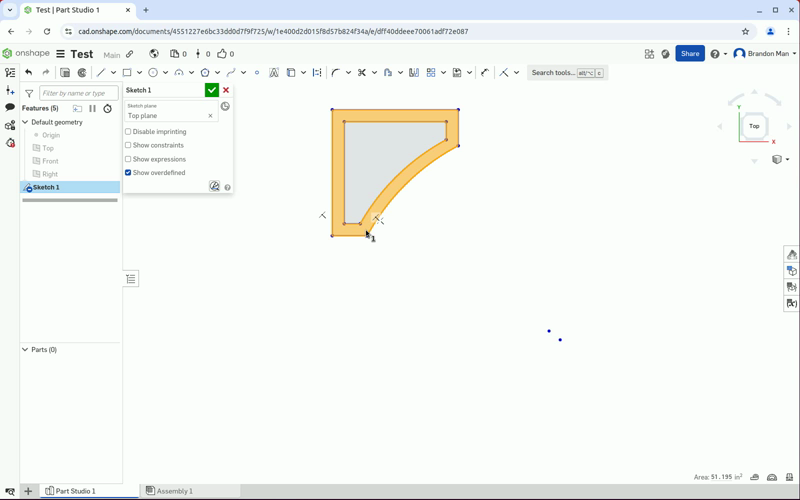
scroll(-6)
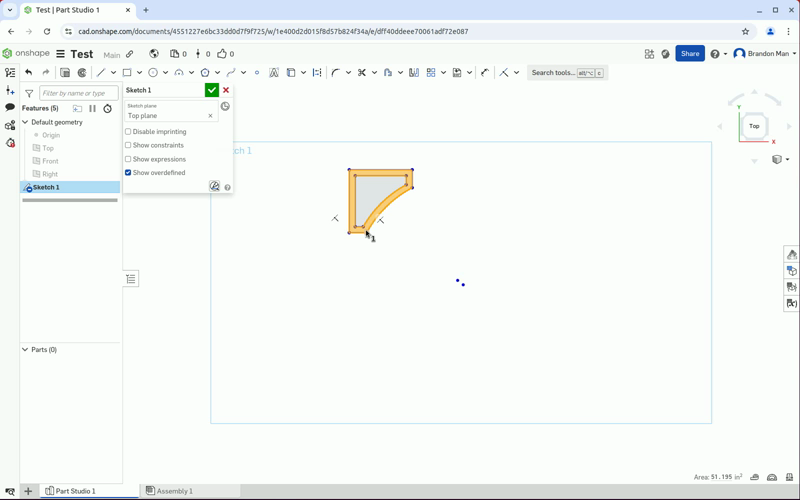
mouse_move(73, 352)
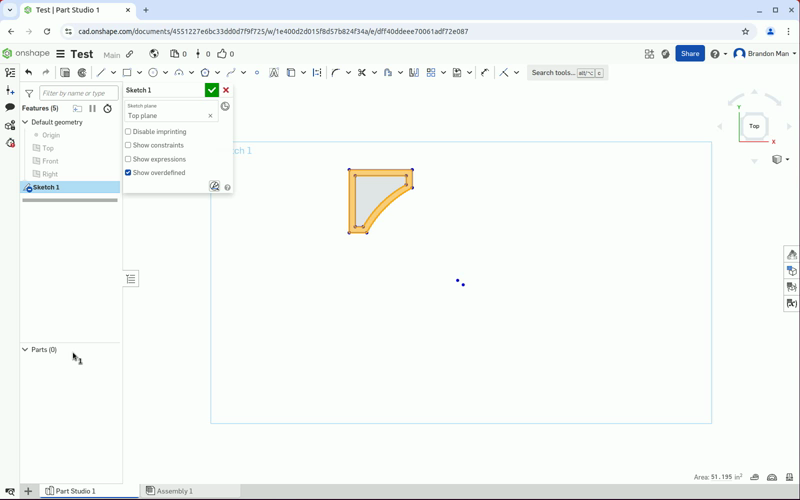
key(shift+y)
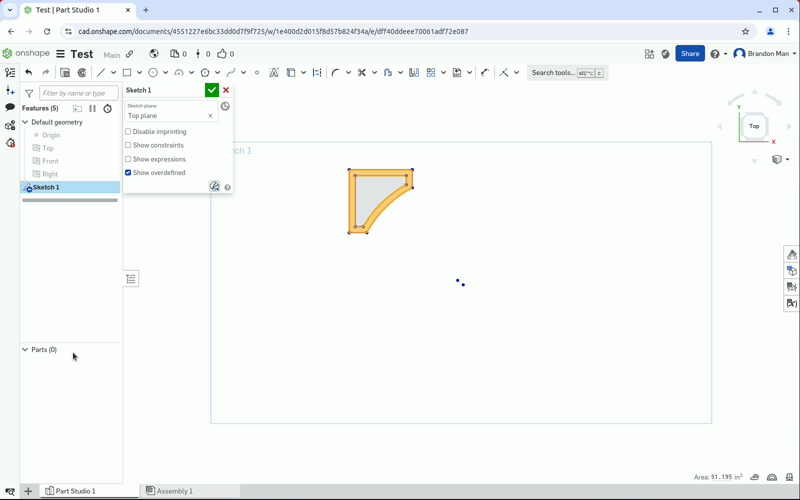
key(shift+e)
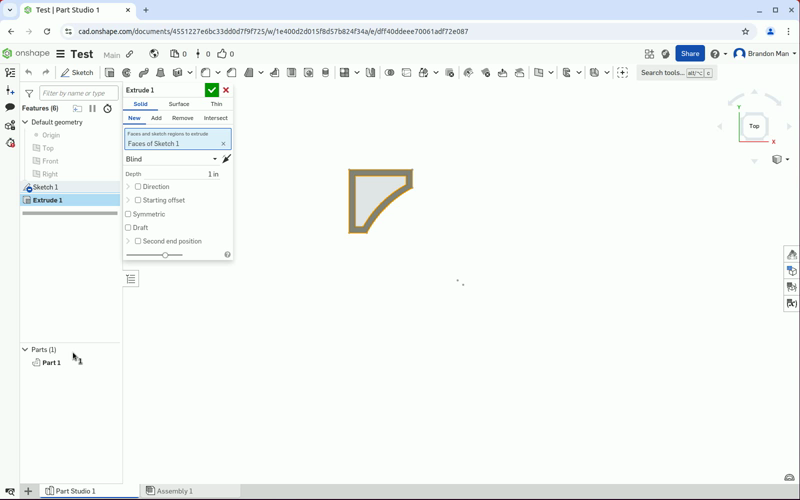
mouse_move(143, 106)
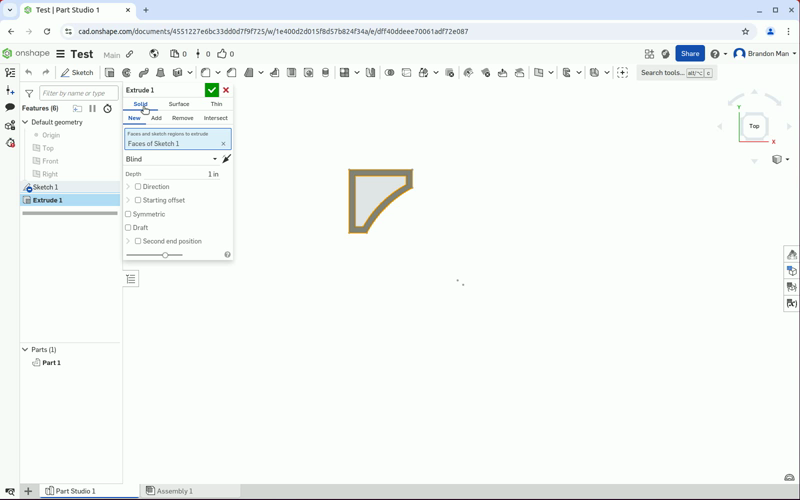
click(143, 106)
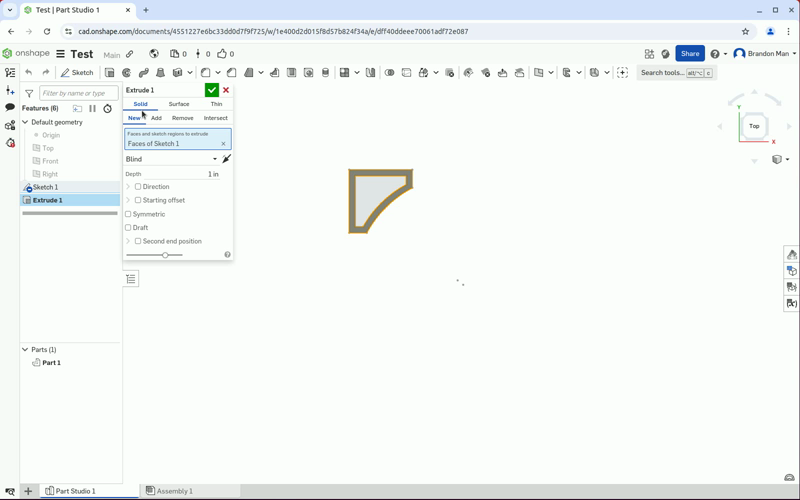
mouse_move(137, 120)
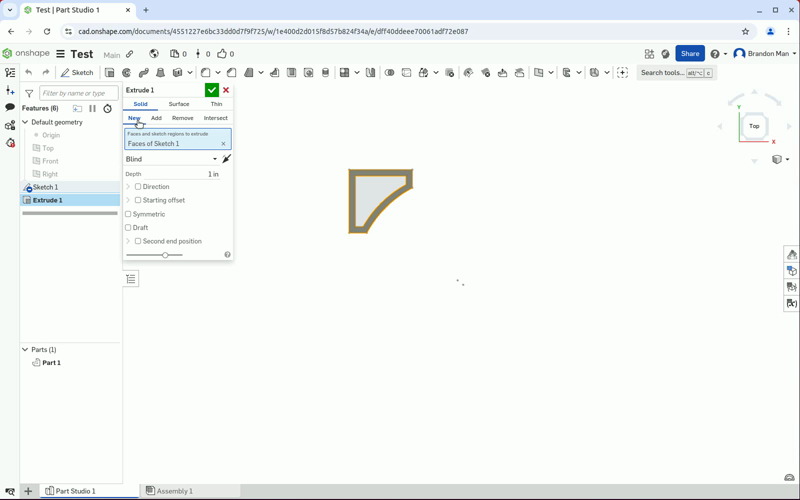
click(137, 120)
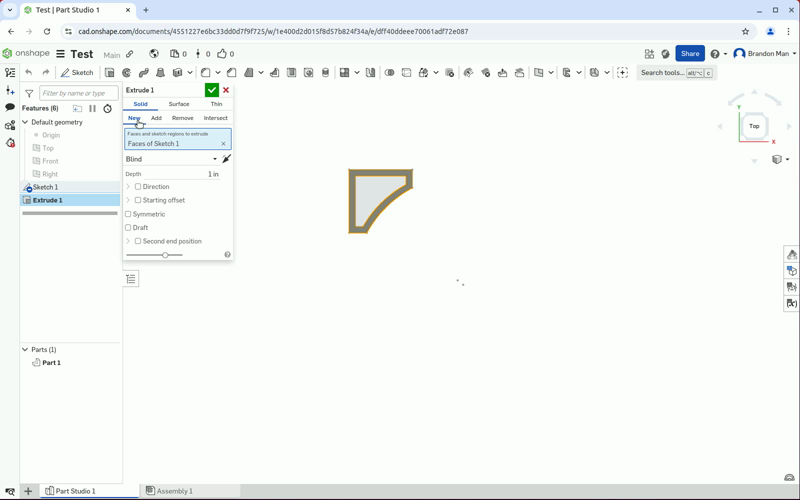
key(tab, 4)
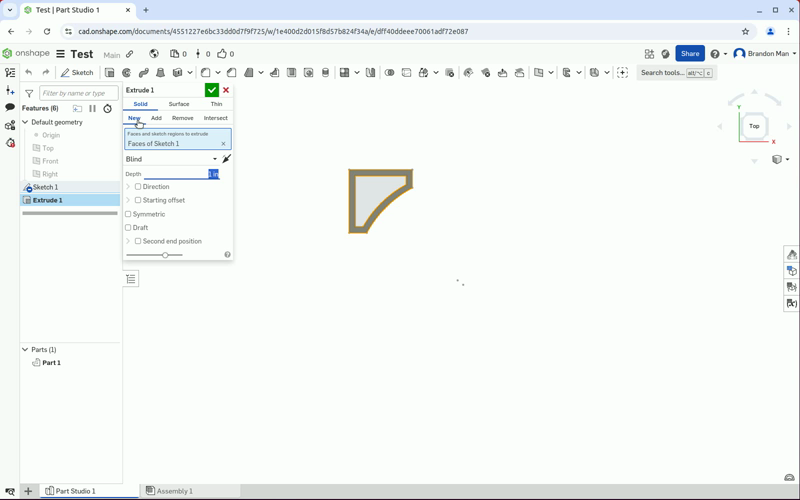
text(7.462)
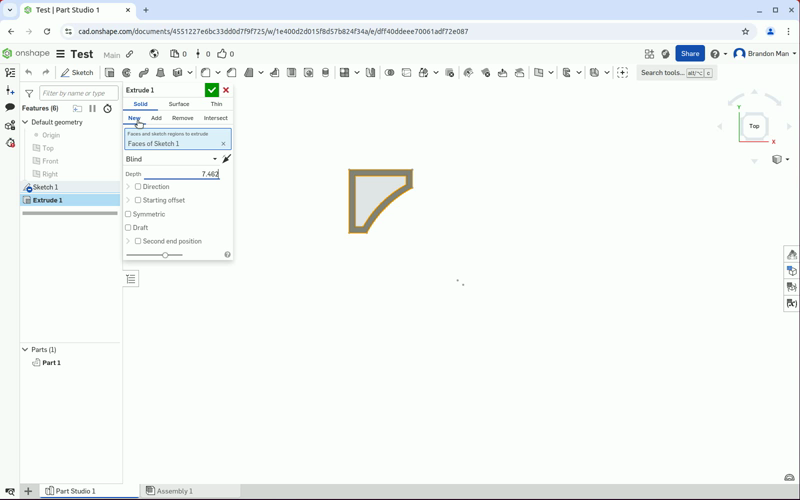
key(enter)
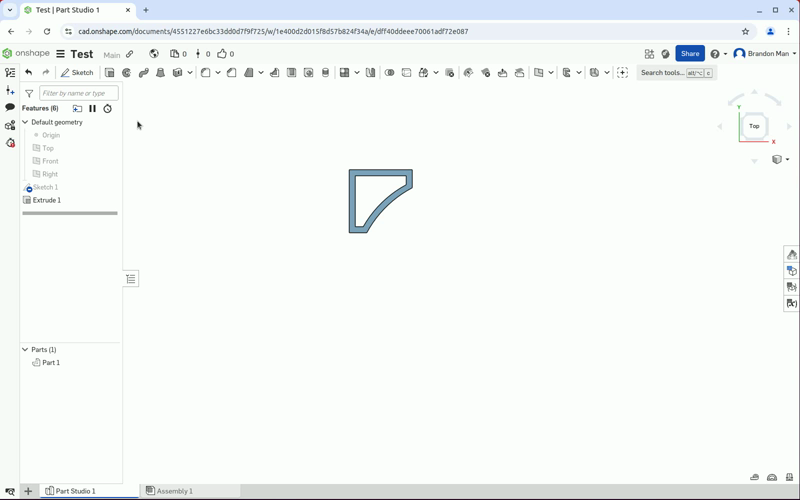
key(shift+h)
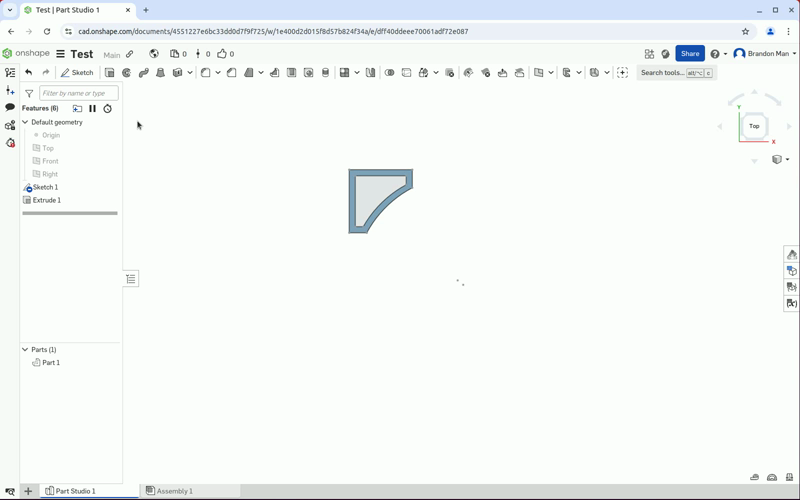
key(shift+h)
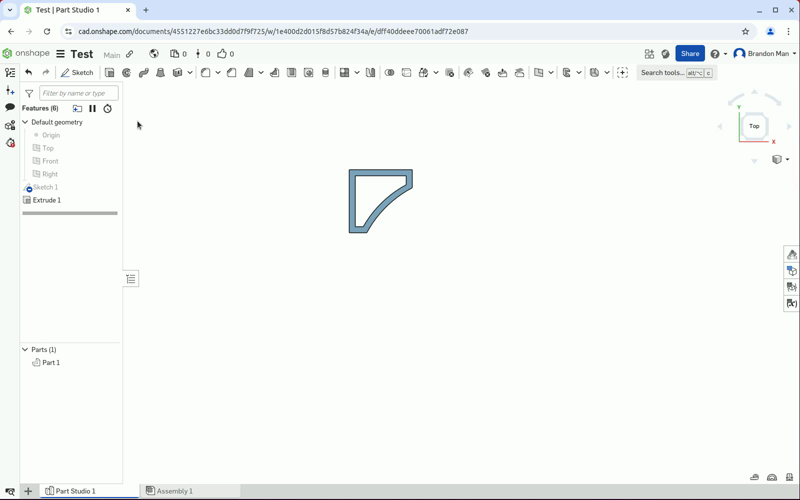
mouse_move(73, 189)
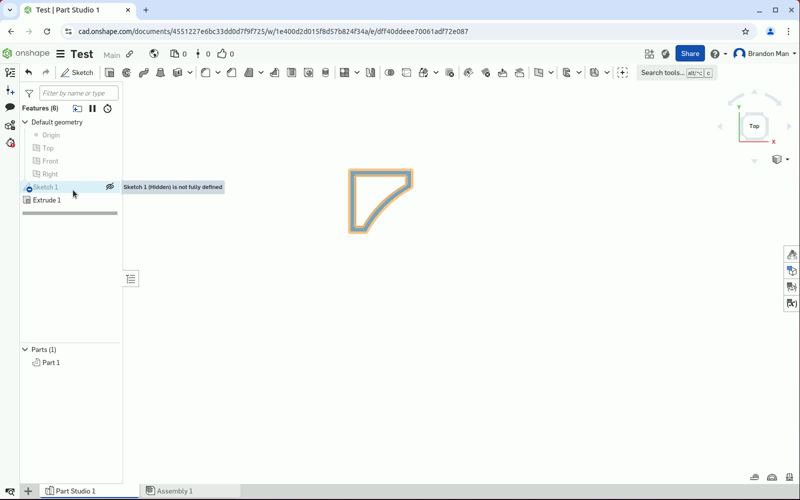
click(73, 189)
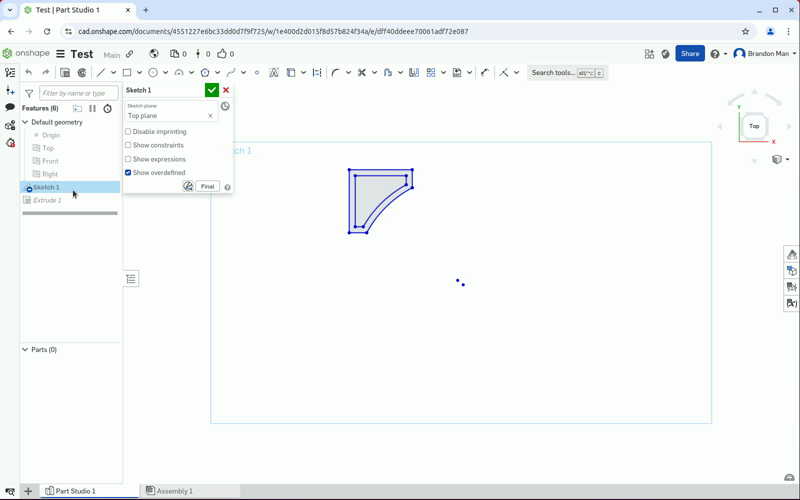
mouse_move(229, 92)
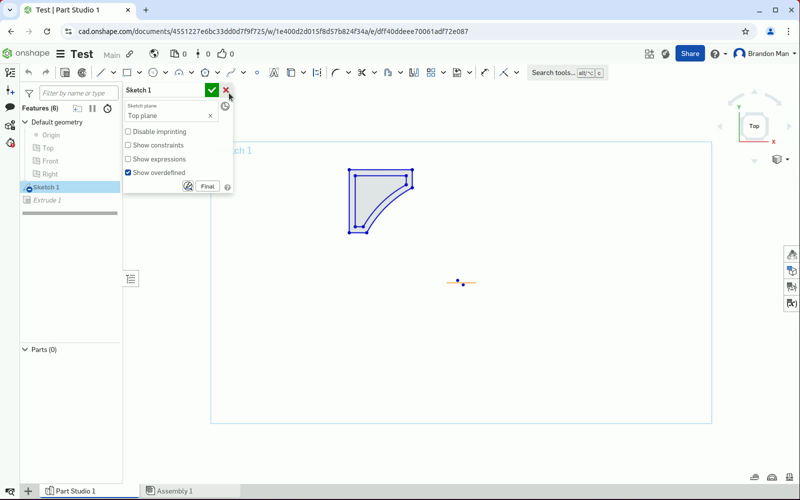
click(229, 92)
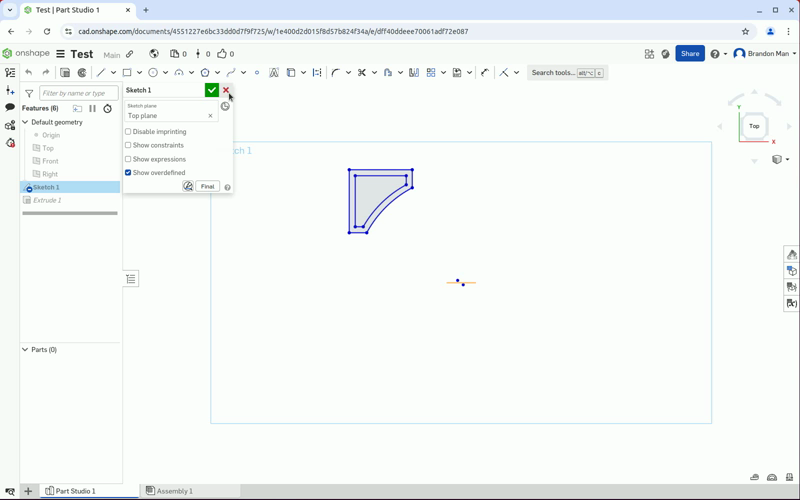
key(shift+s)
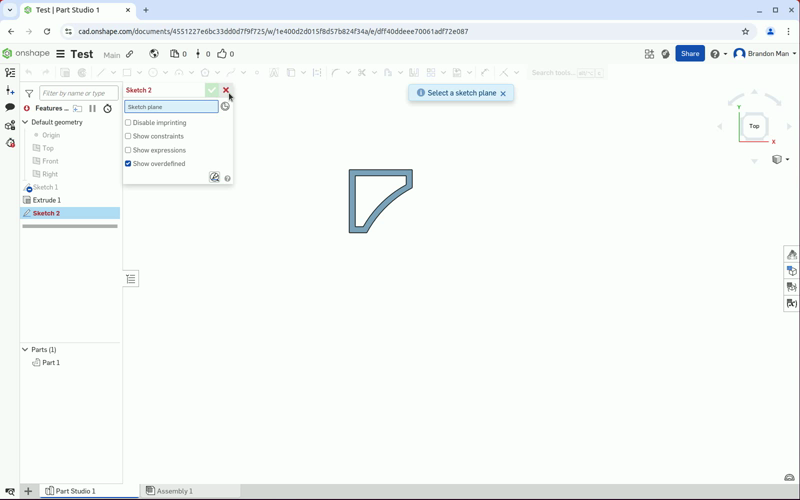
mouse_move(73, 150)
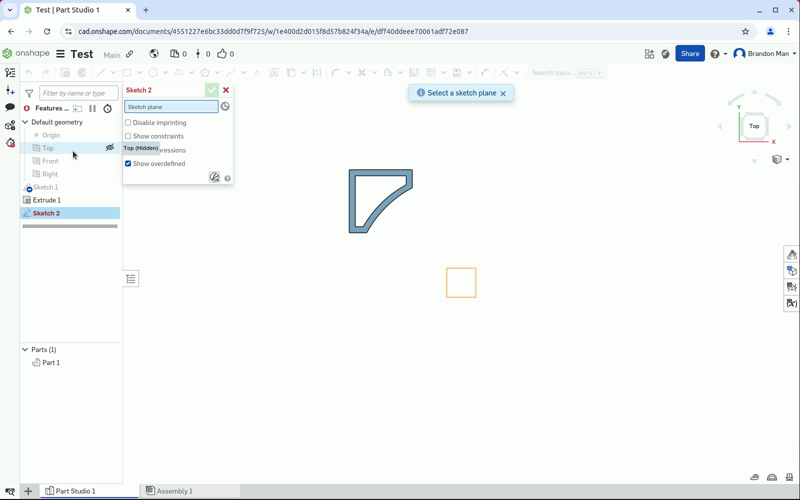
click(73, 150)
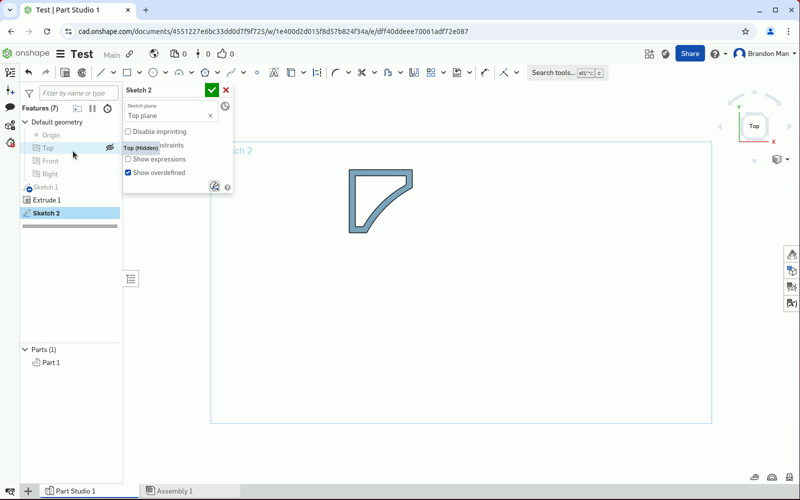
mouse_move(73, 352)
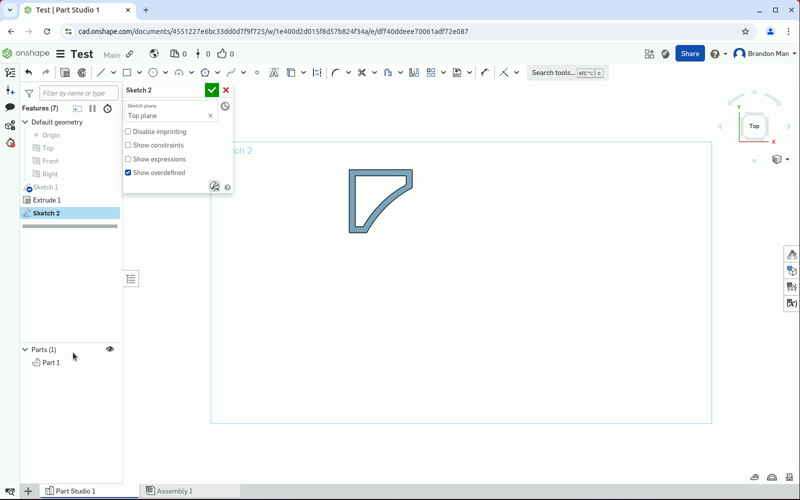
key(y)
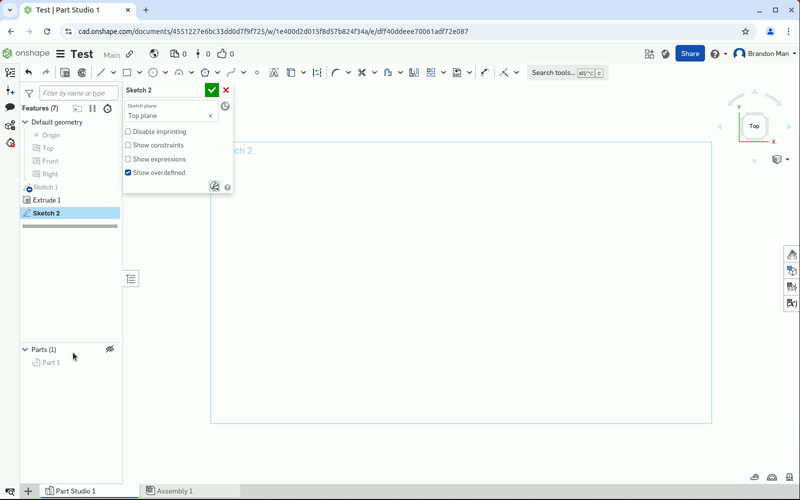
key(a)
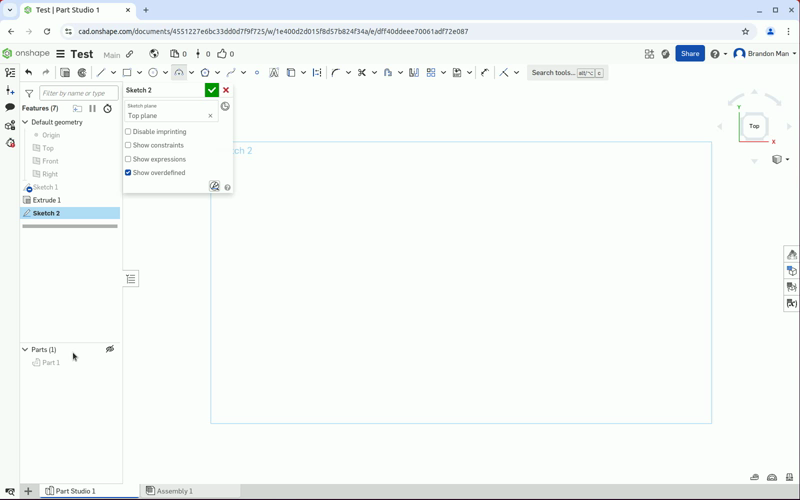
key_down(shift)
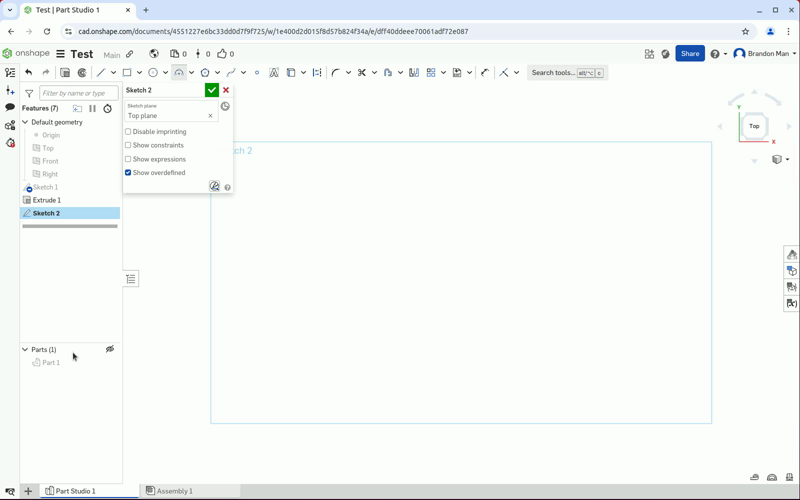
mouse_move(510, 187)
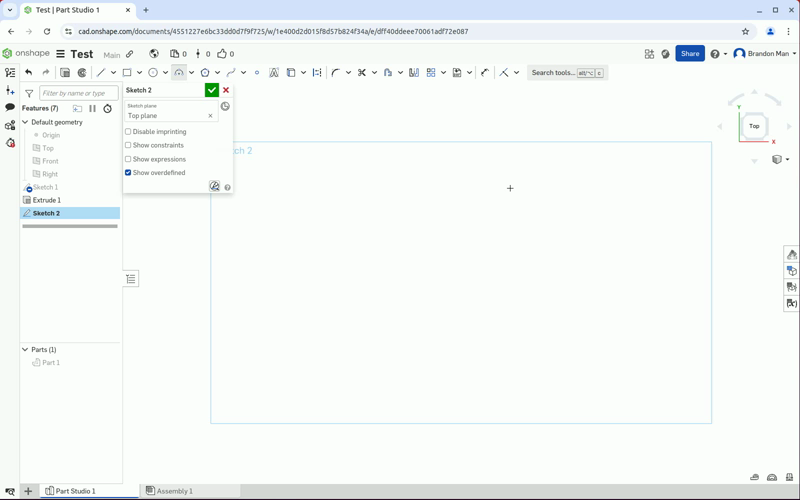
click(510, 187)
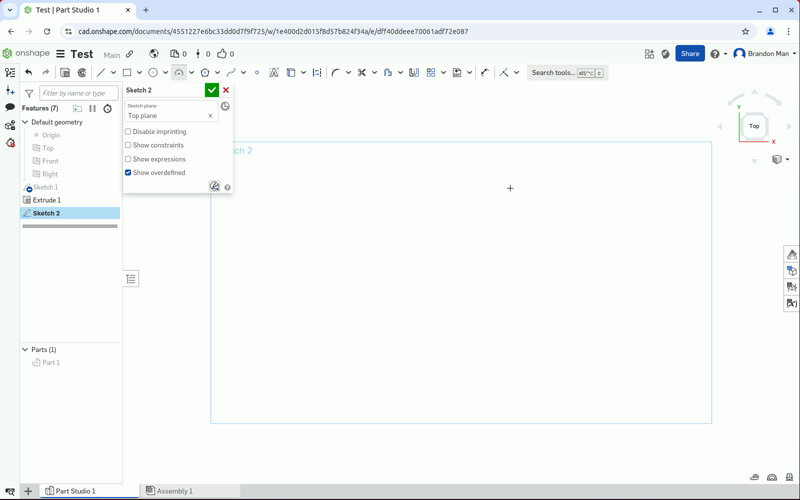
key_up(shift)
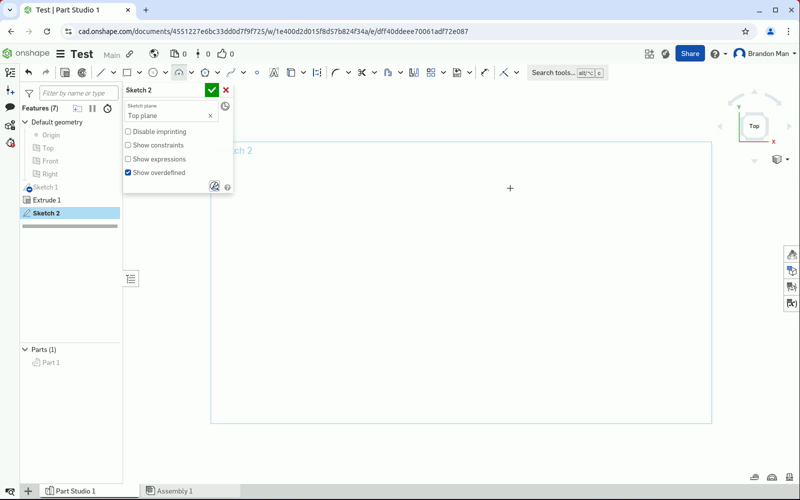
key_down(shift)
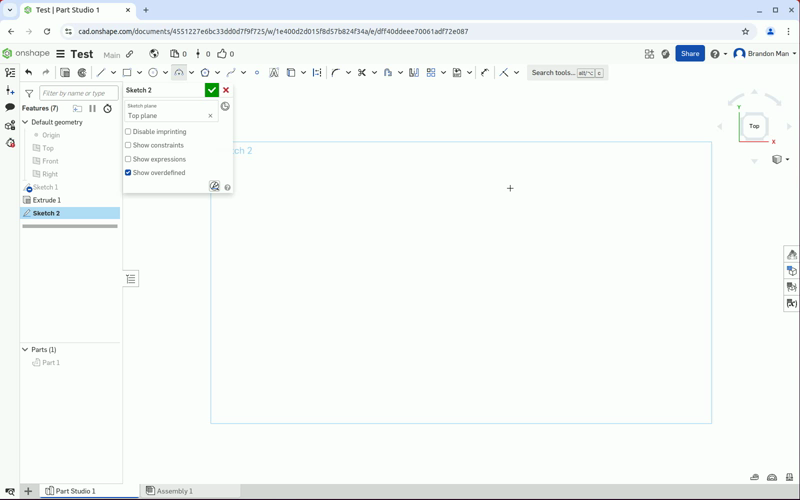
mouse_move(555, 232)
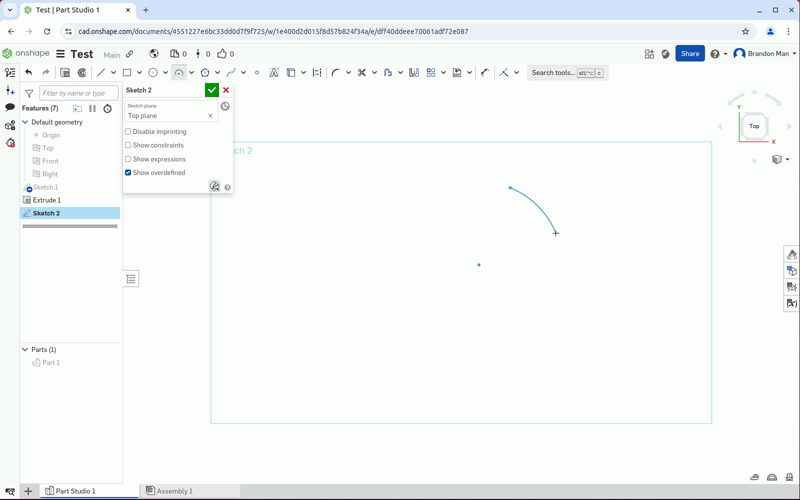
click(555, 232)
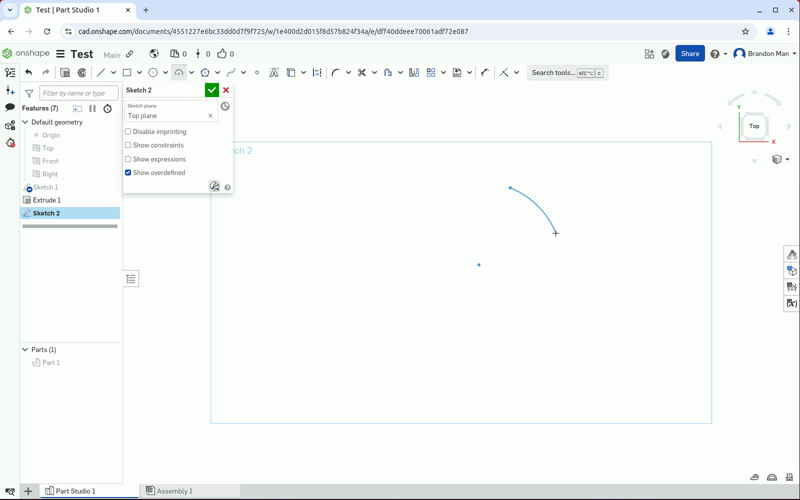
mouse_move(536, 207)
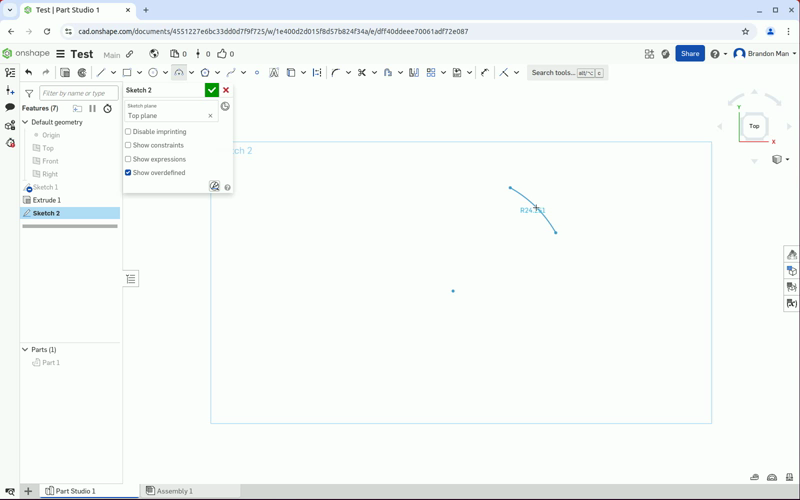
click(536, 207)
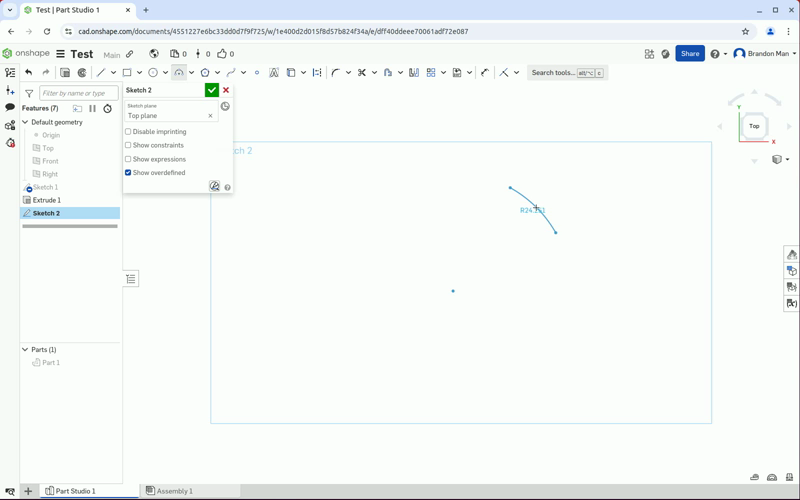
key_up(shift)
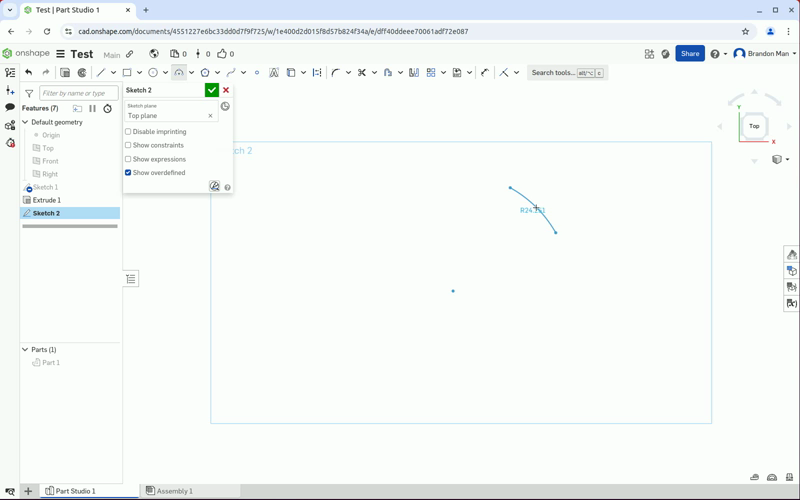
key(esc)
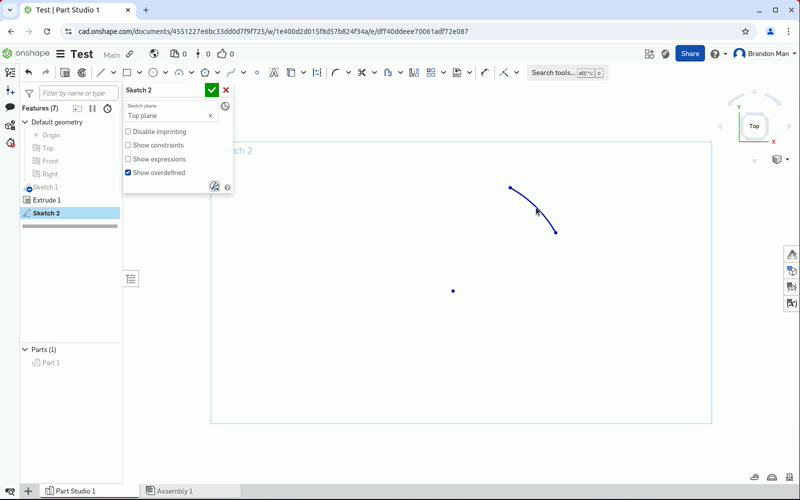
key(l)
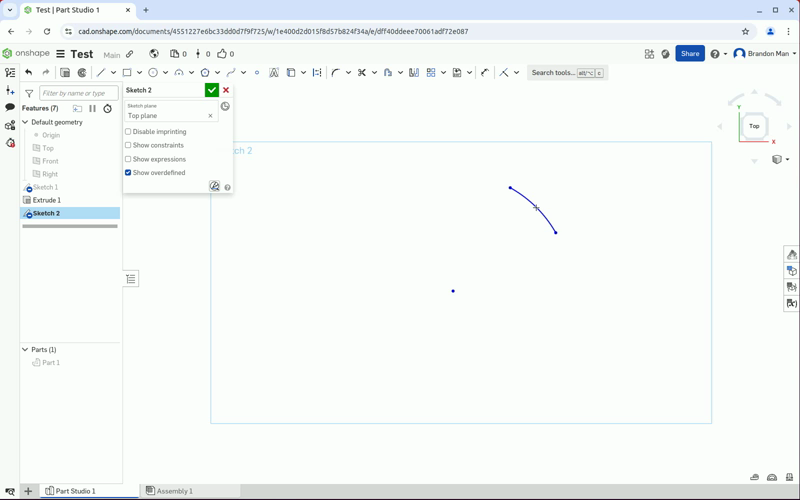
mouse_move(555, 232)
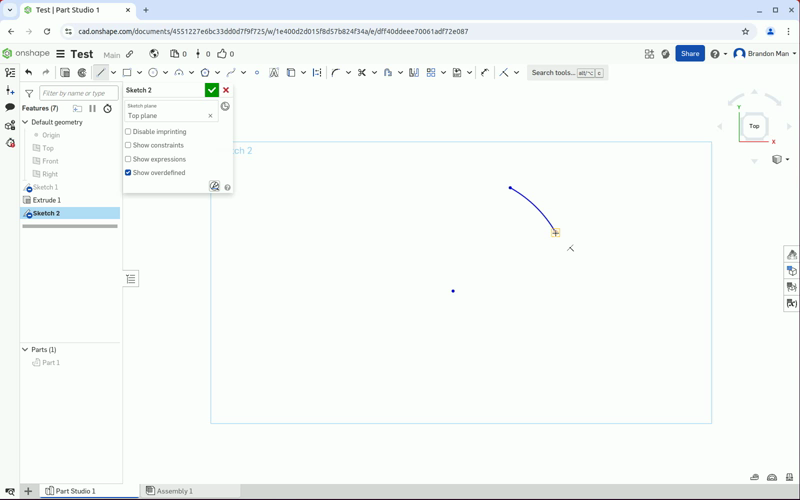
click(555, 232)
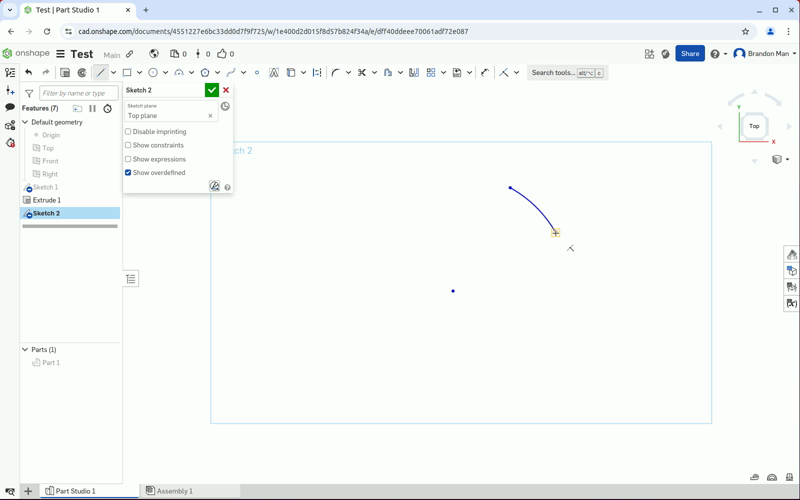
key_down(shift)
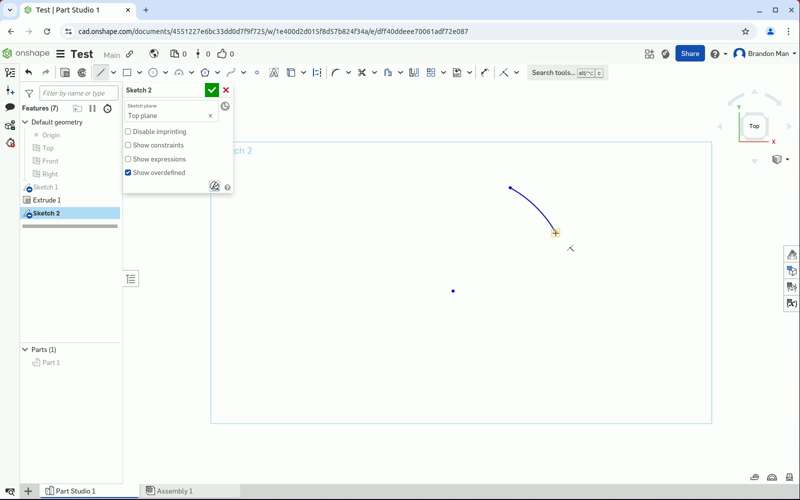
mouse_move(585, 232)
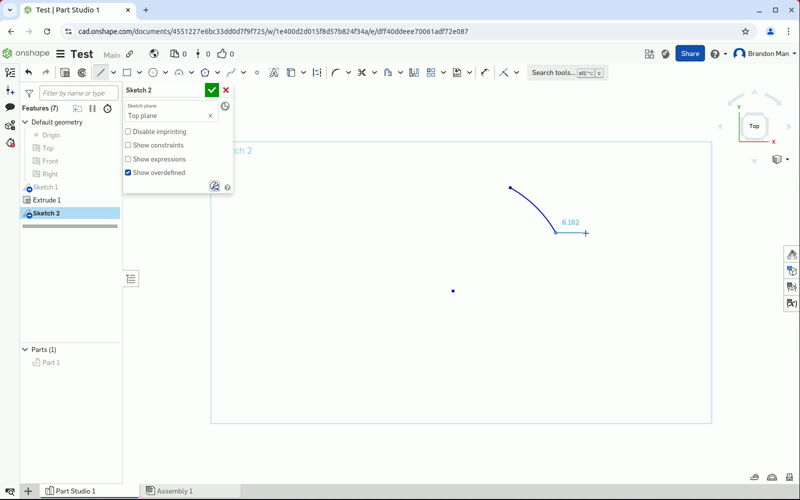
mouse_move(572, 232)
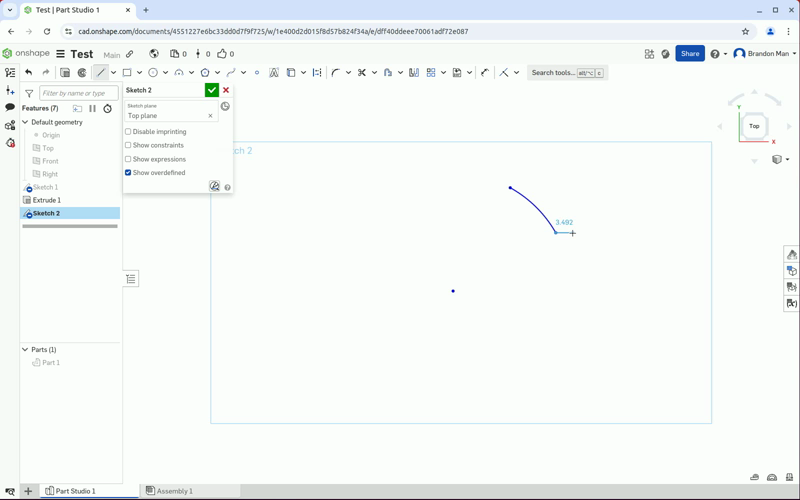
click(572, 232)
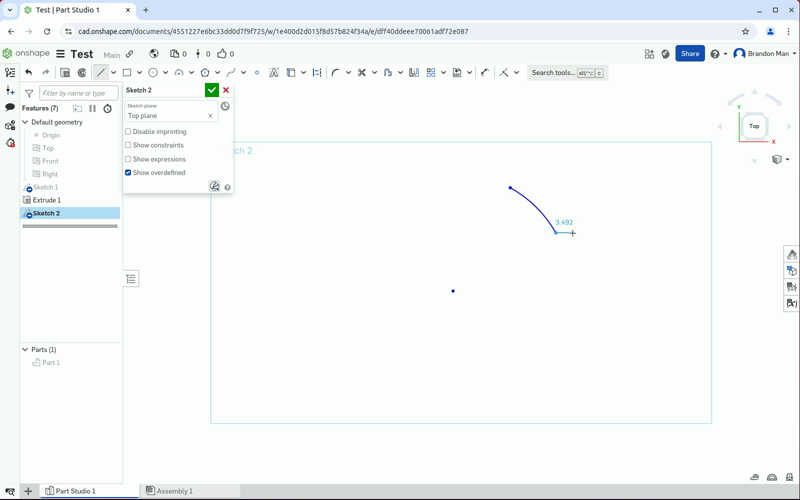
key_up(shift)
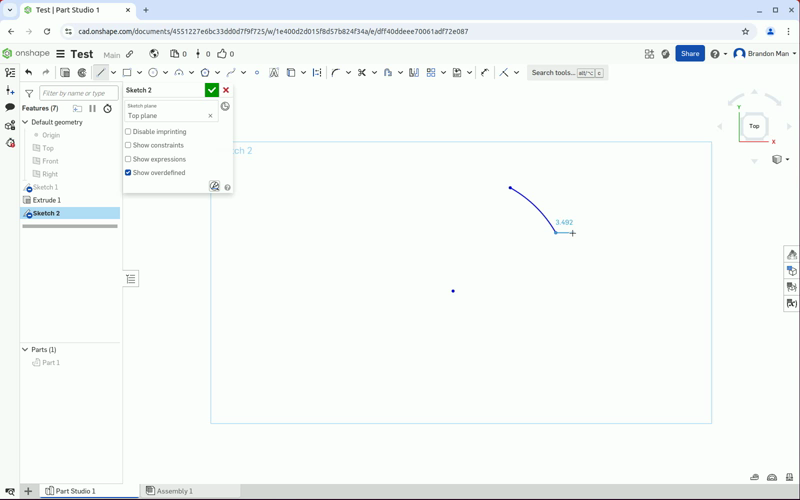
key_down(shift)
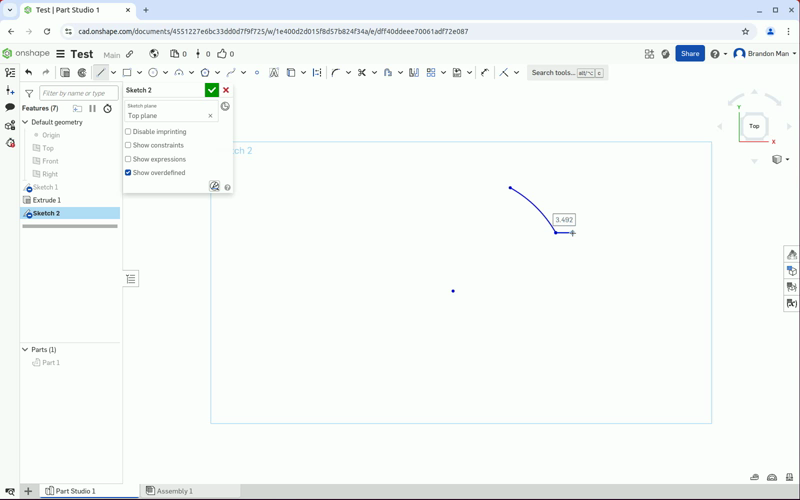
mouse_move(572, 170)
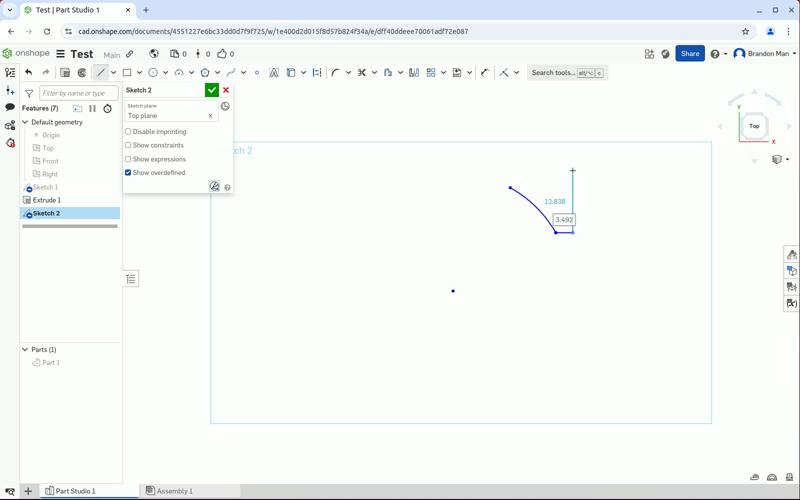
click(572, 170)
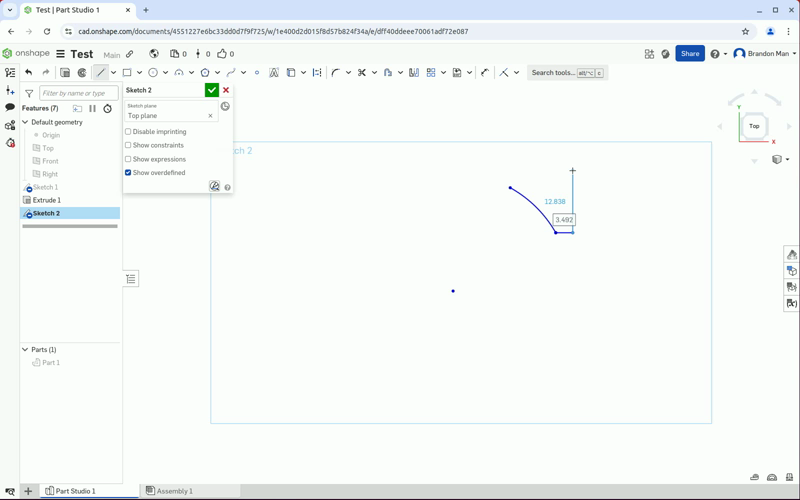
key_up(shift)
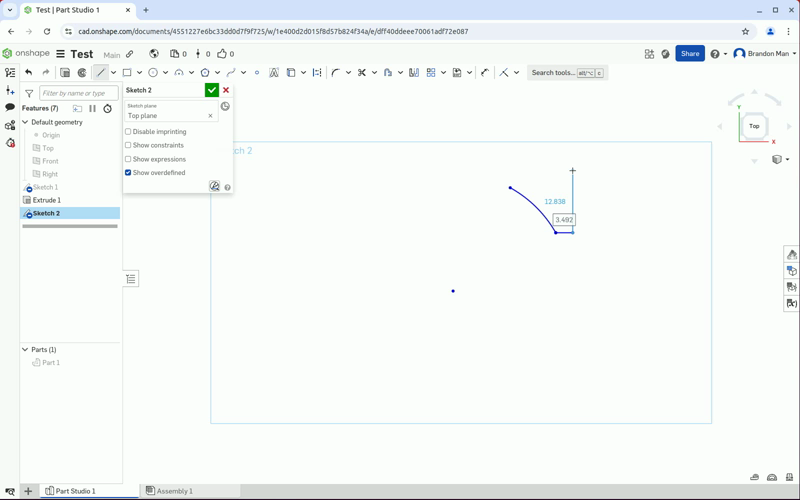
key_down(shift)
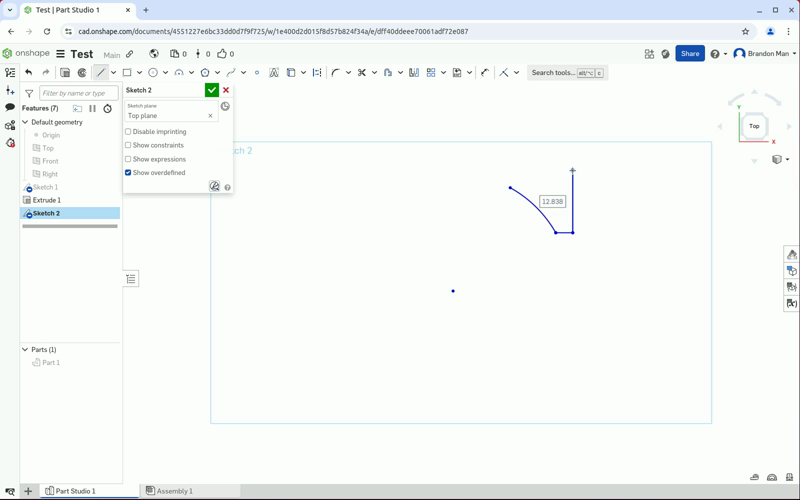
mouse_move(510, 170)
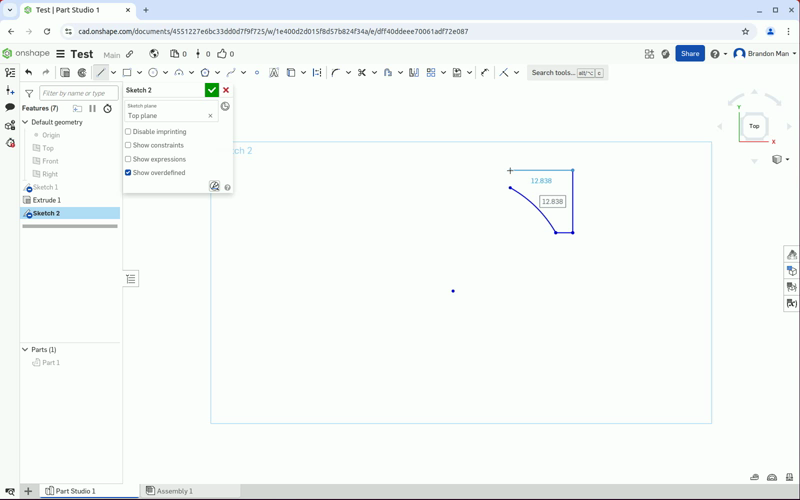
click(510, 170)
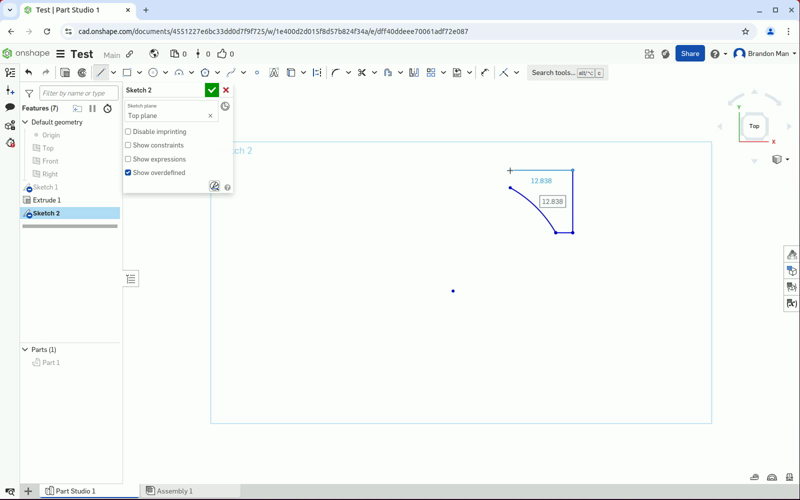
key_up(shift)
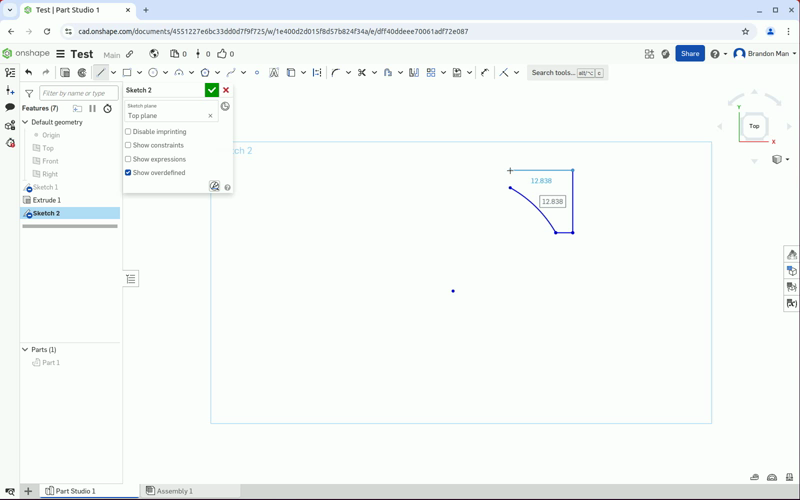
mouse_move(540, 170)
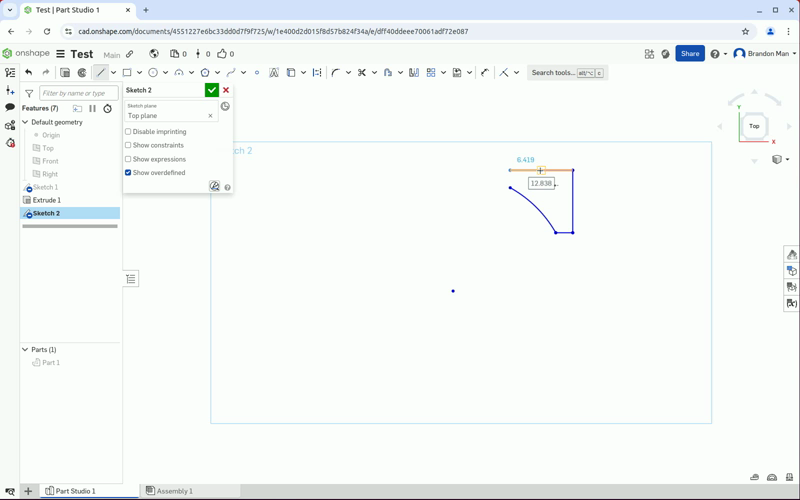
key_down(shift)
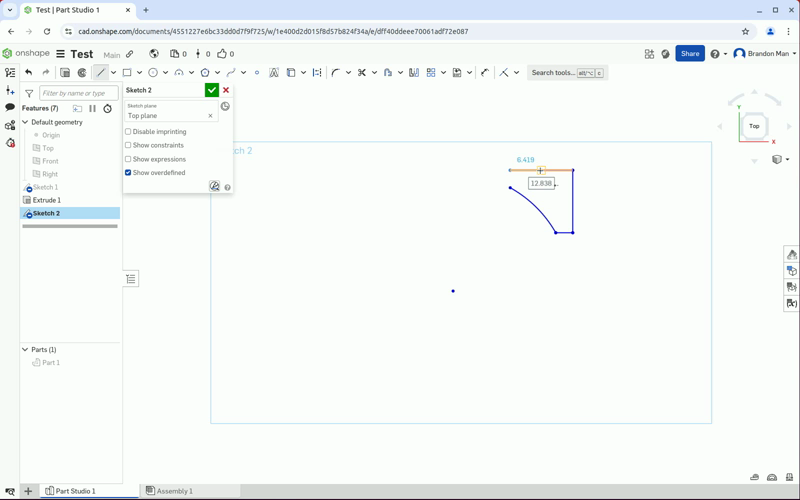
mouse_move(510, 187)
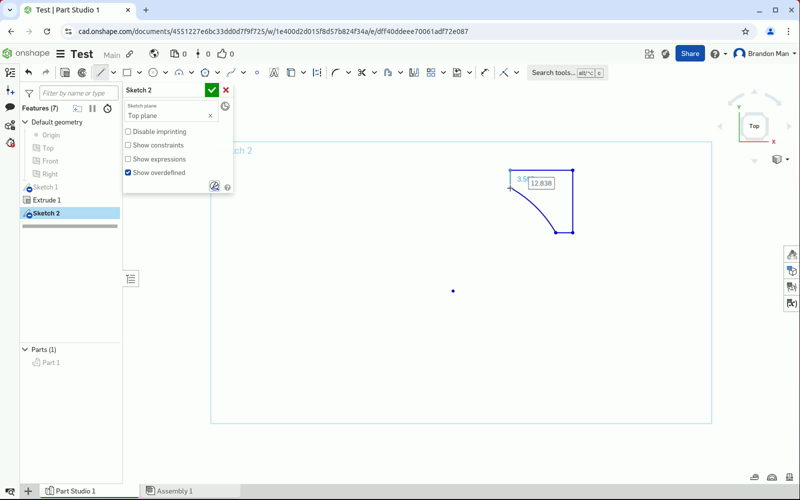
key_up(shift)
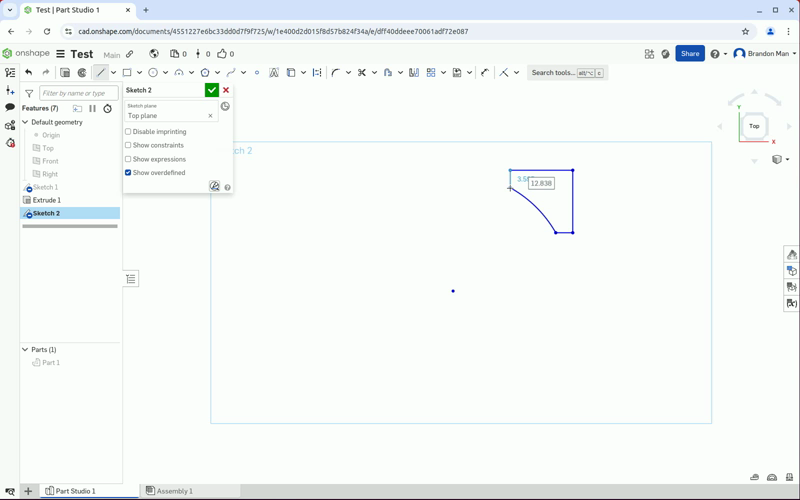
click(510, 187)
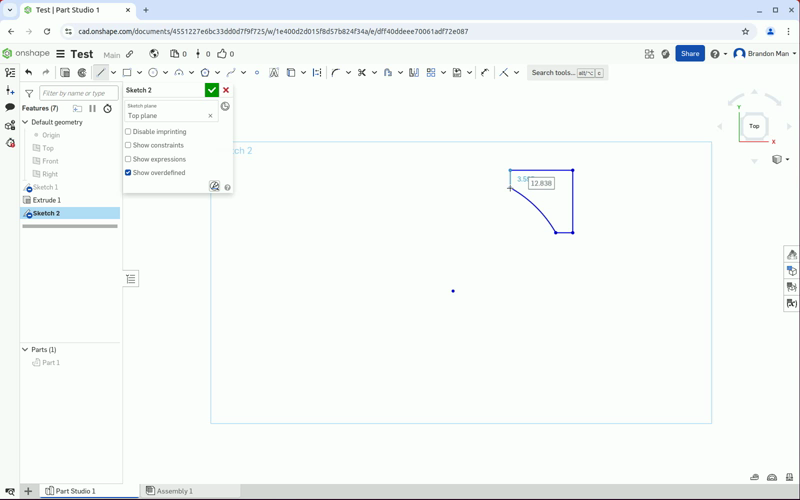
key(esc)
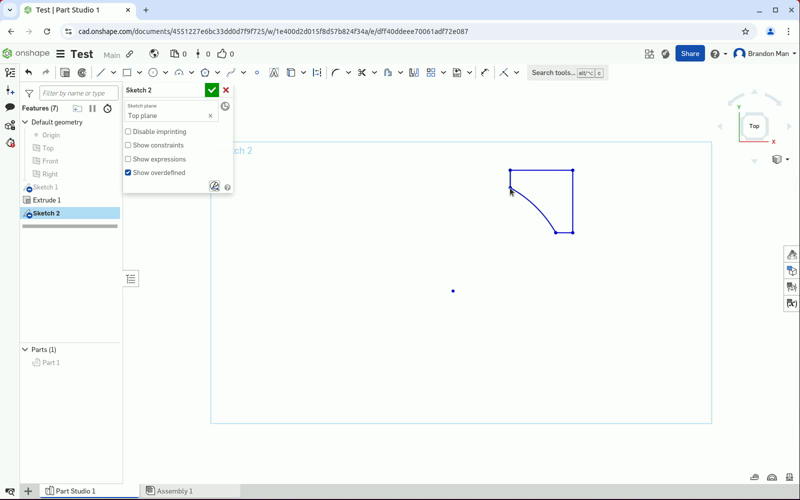
key(a)
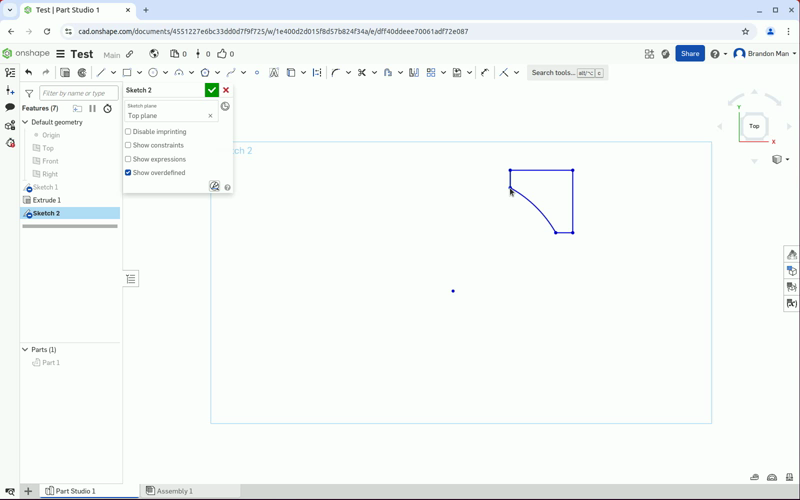
key_down(shift)
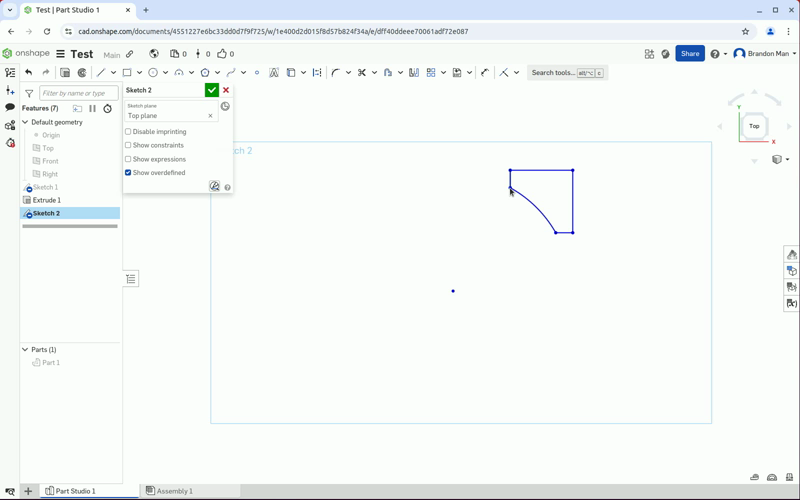
mouse_move(516, 184)
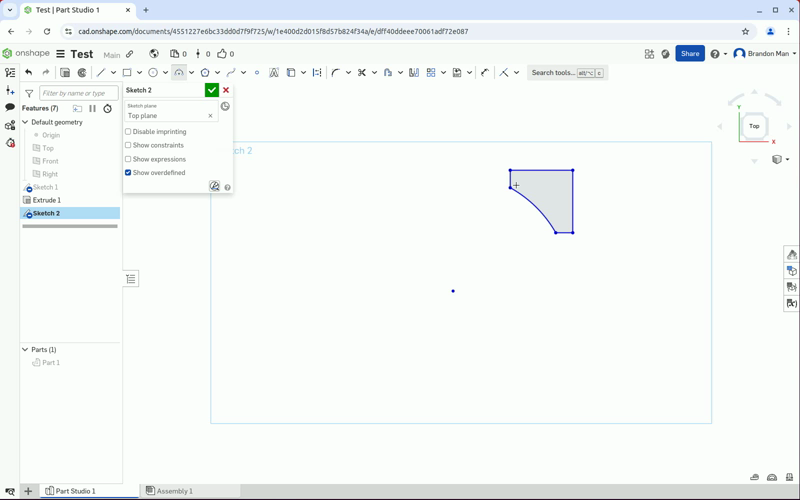
click(516, 184)
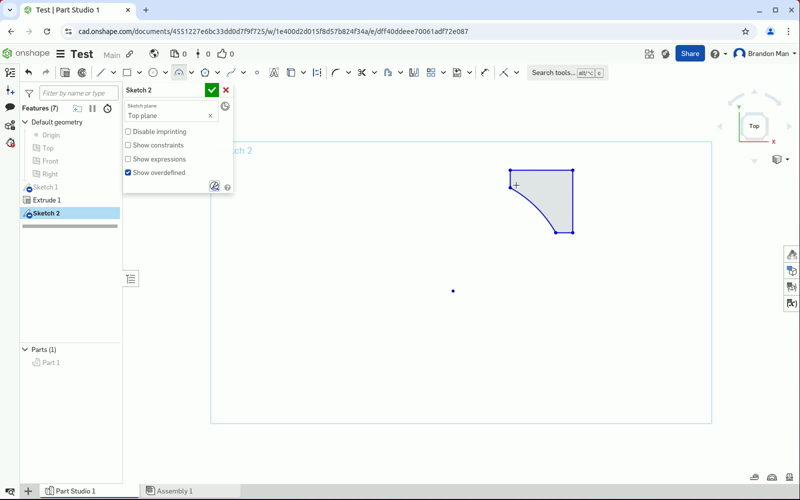
key_up(shift)
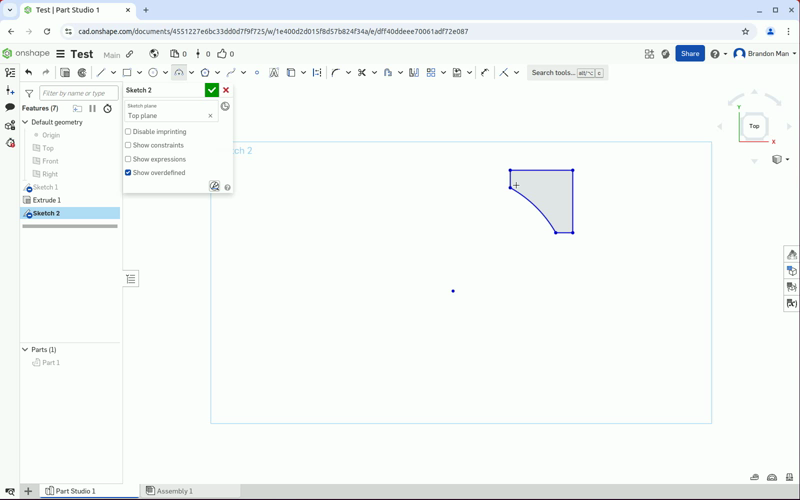
key_down(shift)
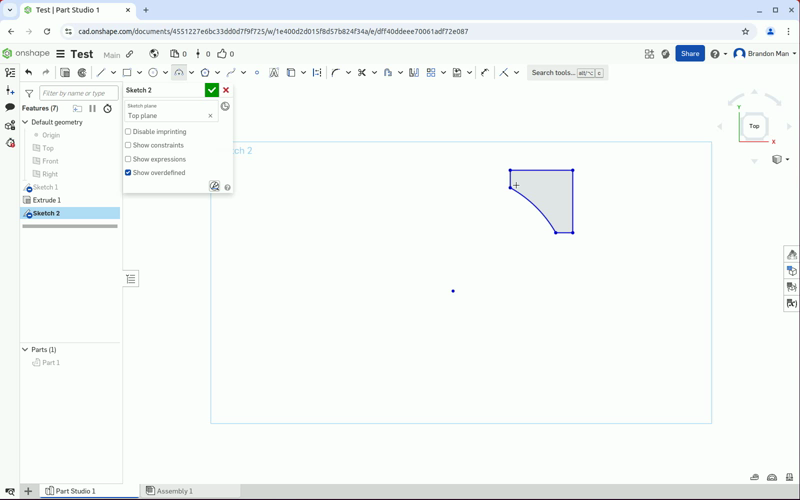
mouse_move(558, 226)
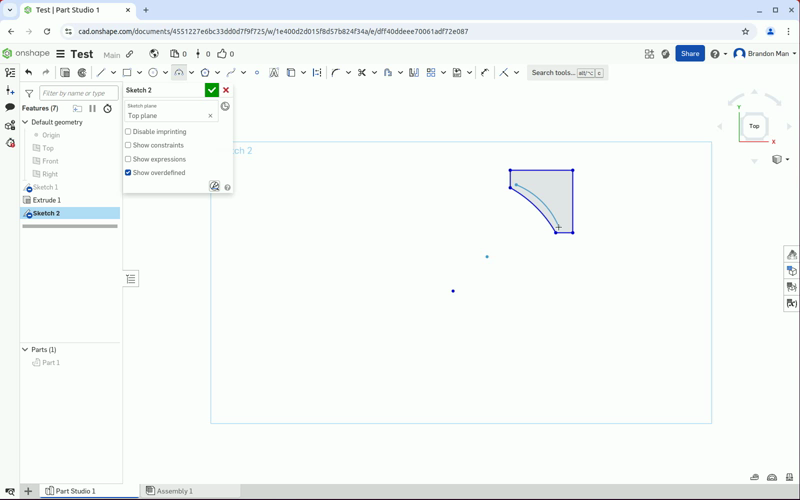
click(558, 226)
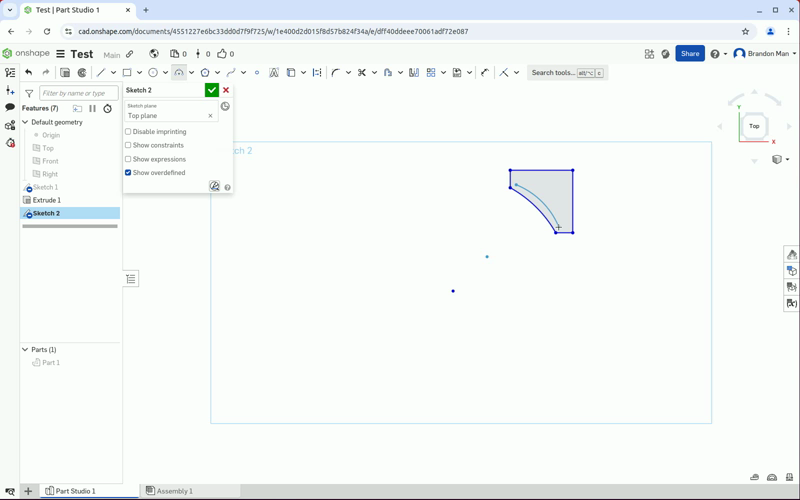
mouse_move(540, 202)
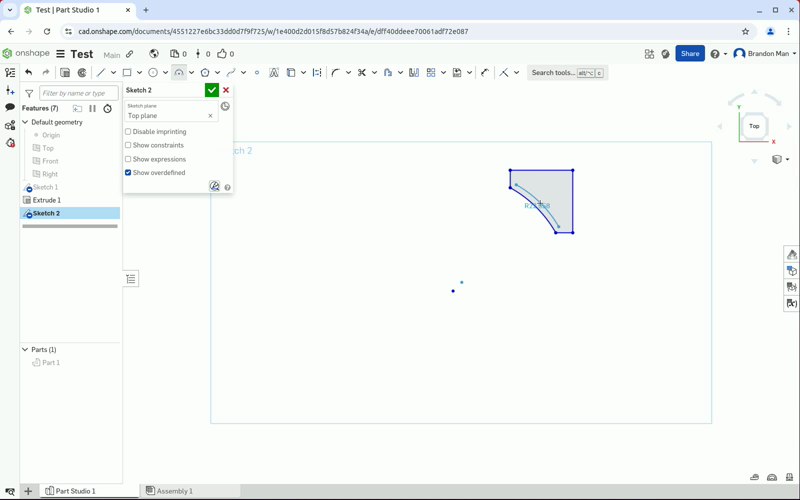
click(540, 202)
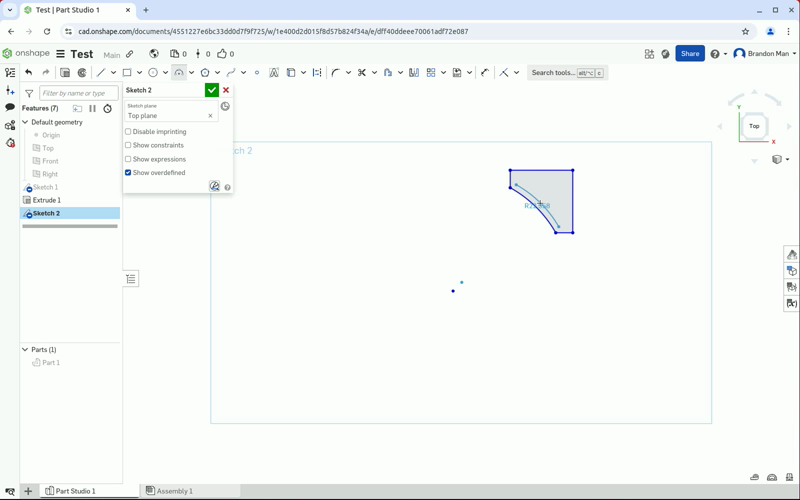
key_up(shift)
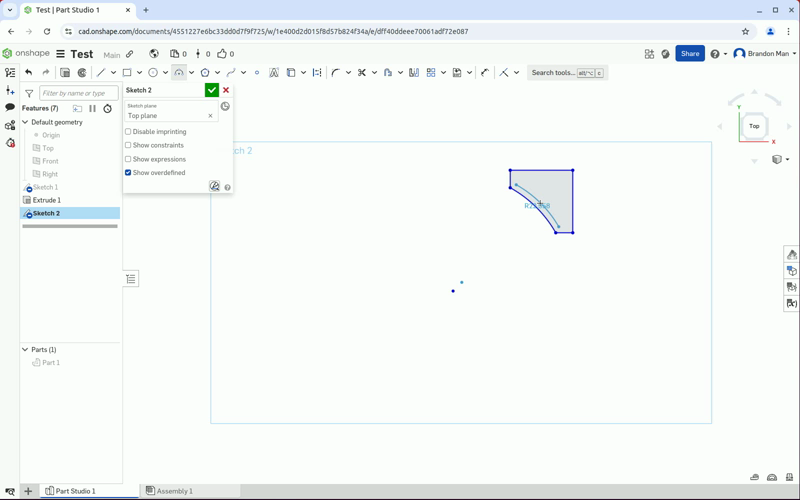
key(esc)
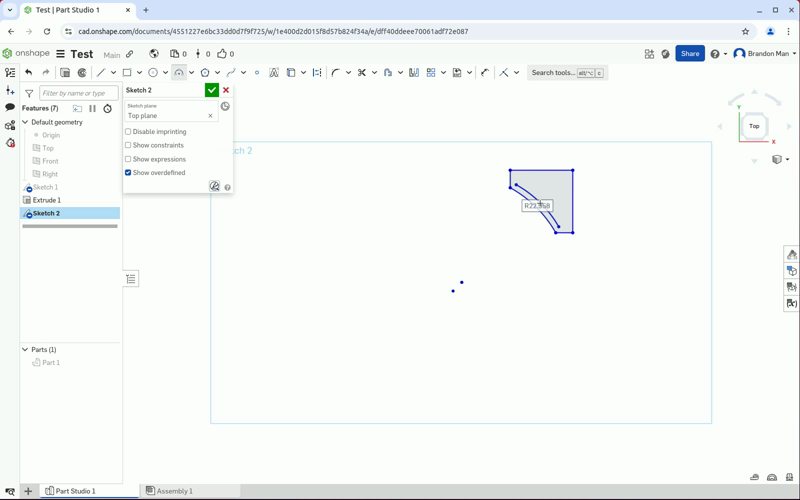
key(l)
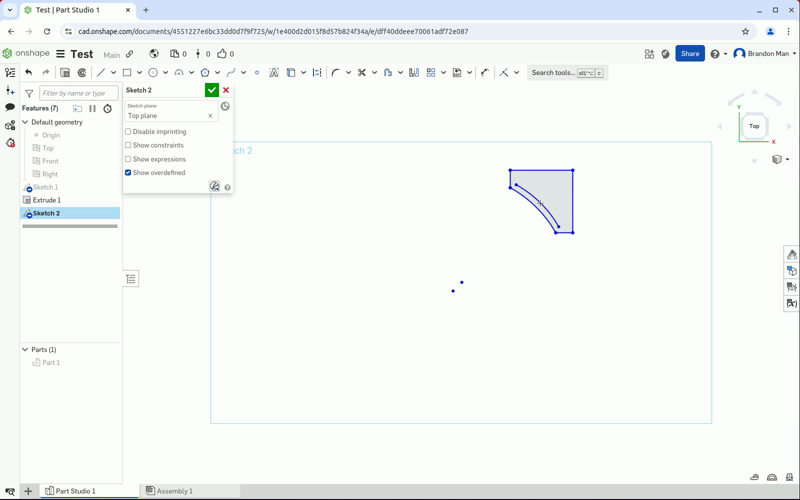
mouse_move(558, 226)
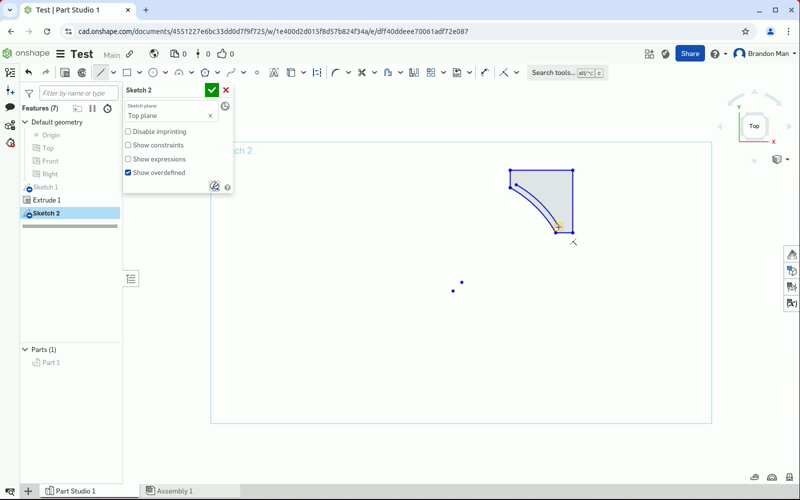
click(558, 226)
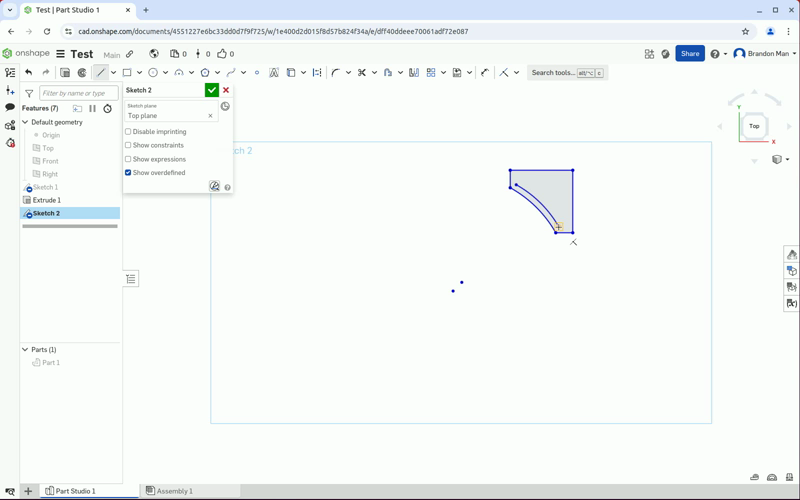
key_down(shift)
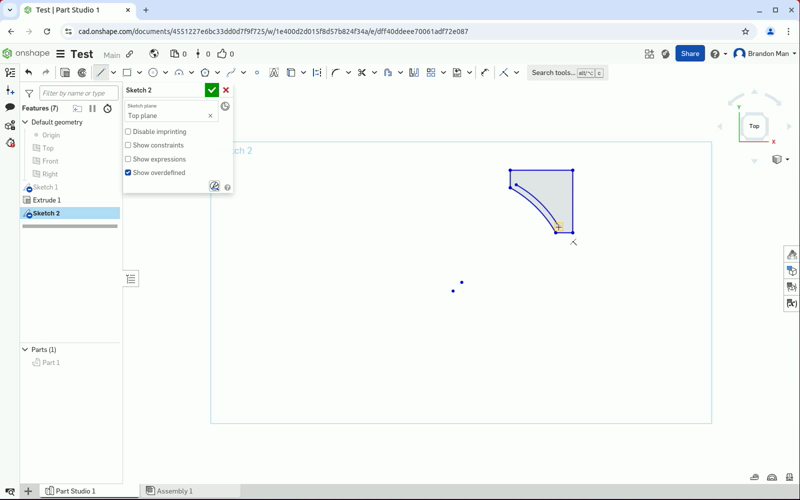
mouse_move(588, 226)
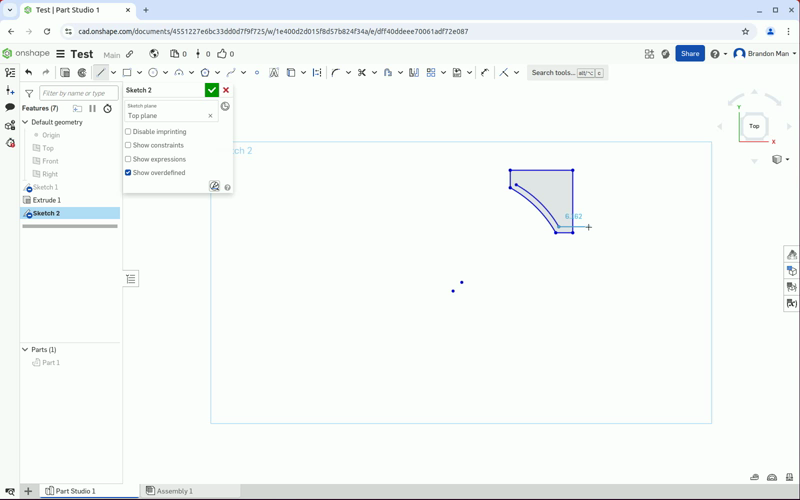
mouse_move(566, 226)
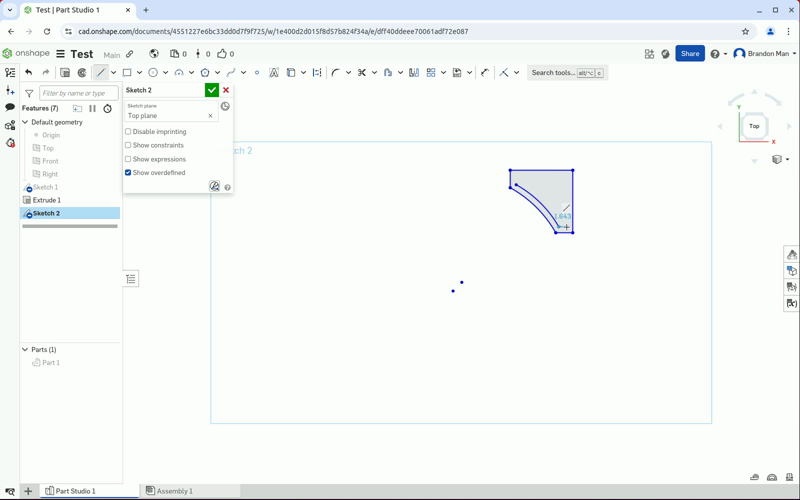
click(566, 226)
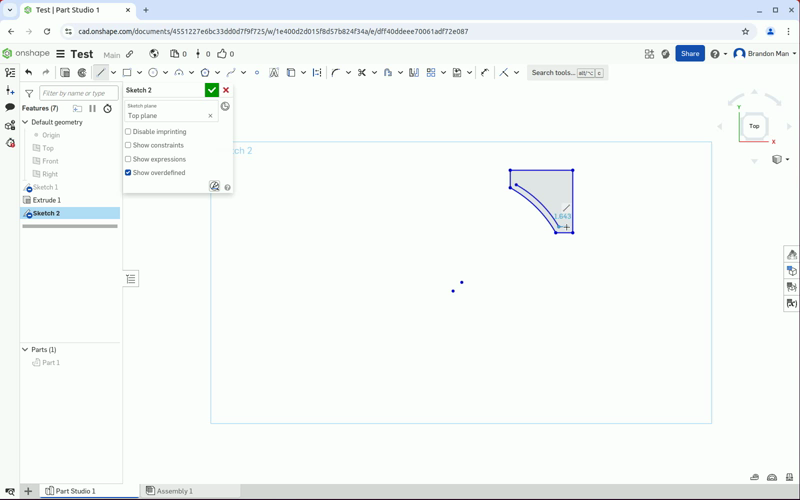
key_up(shift)
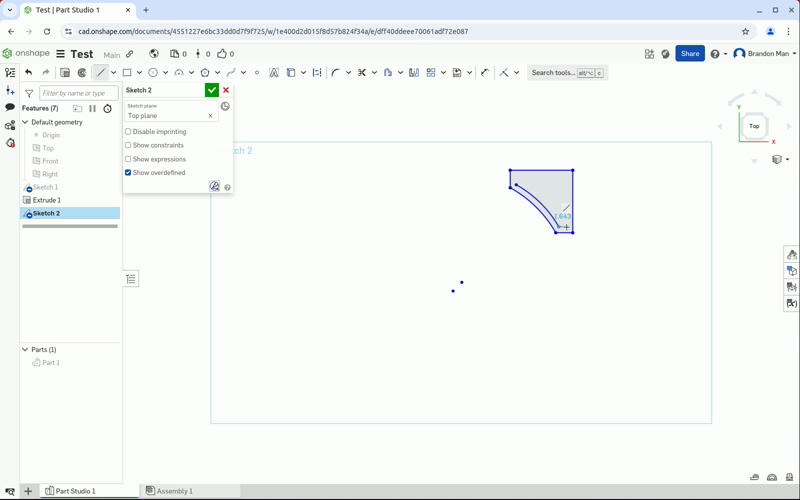
key_down(shift)
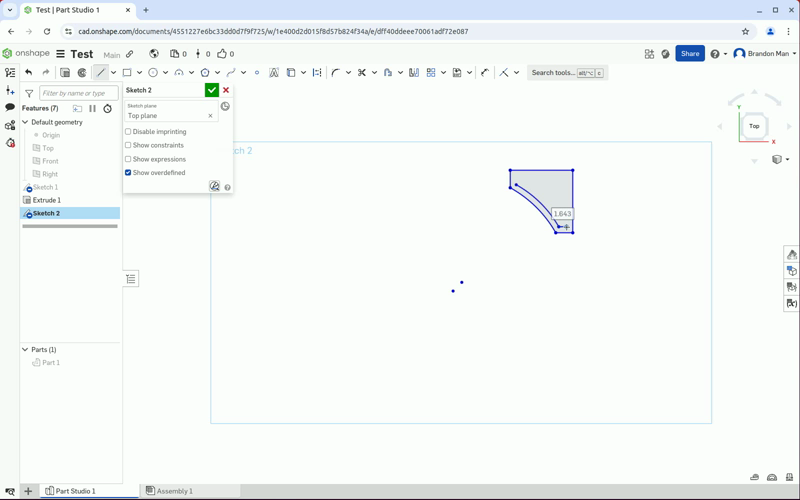
mouse_move(589, 226)
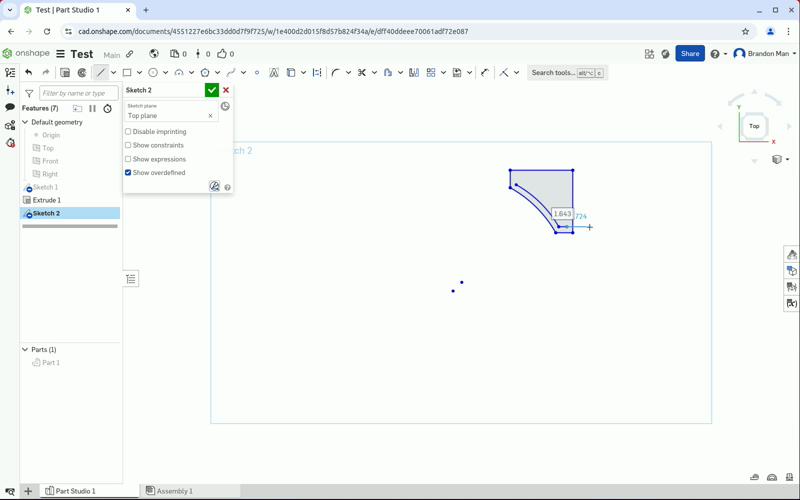
mouse_move(566, 176)
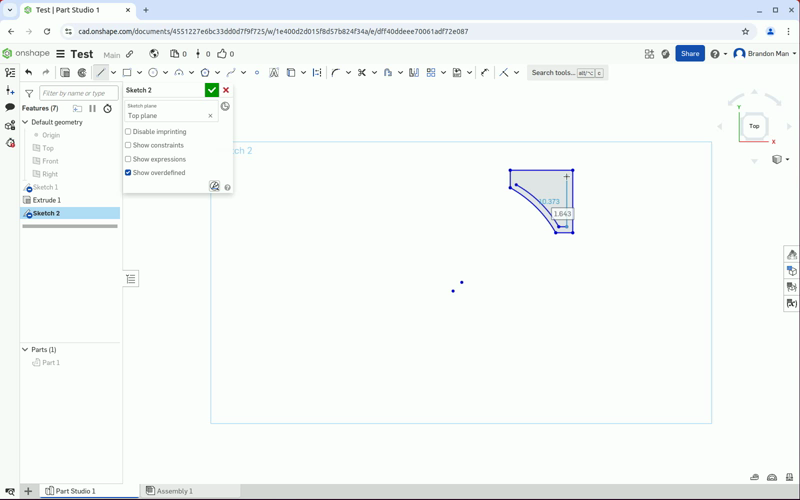
click(566, 176)
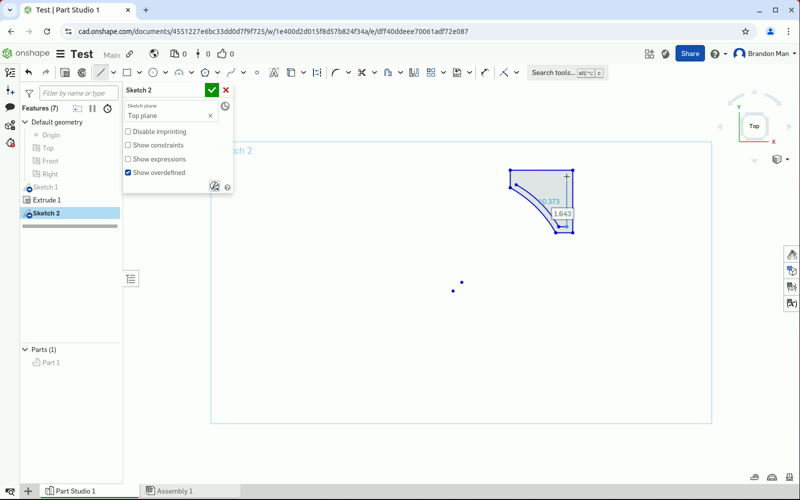
key_up(shift)
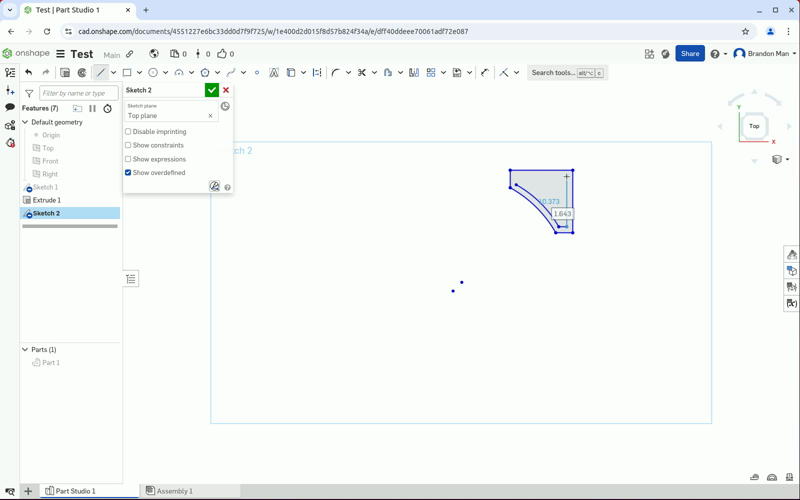
key_down(shift)
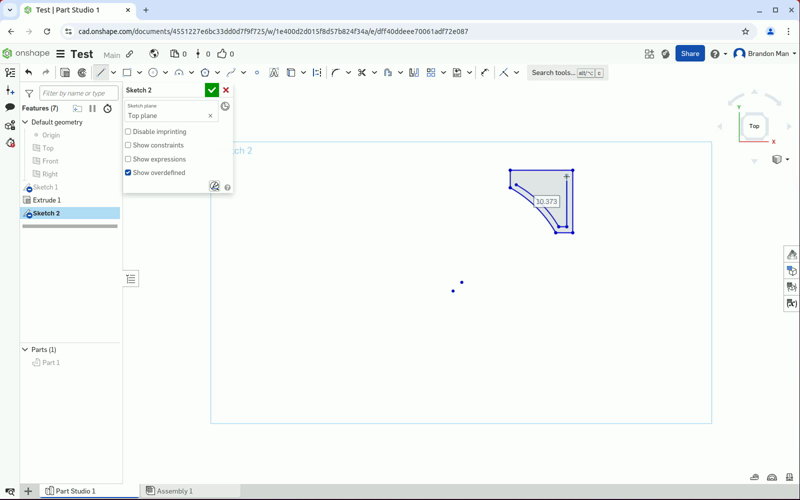
mouse_move(589, 176)
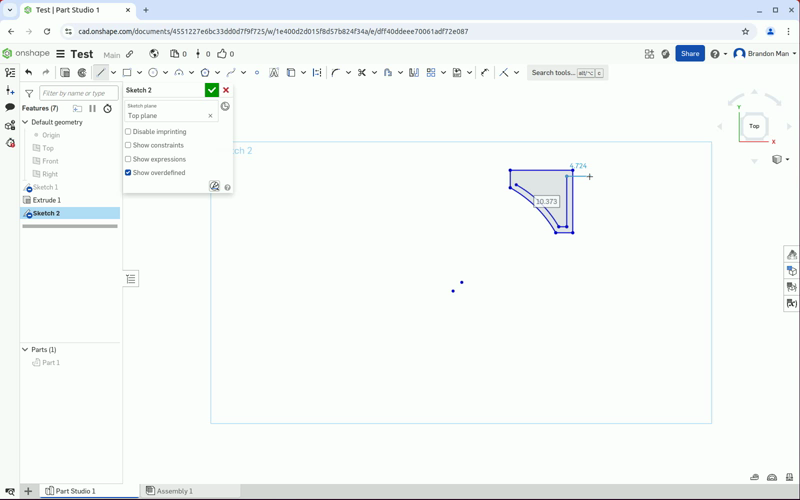
mouse_move(516, 176)
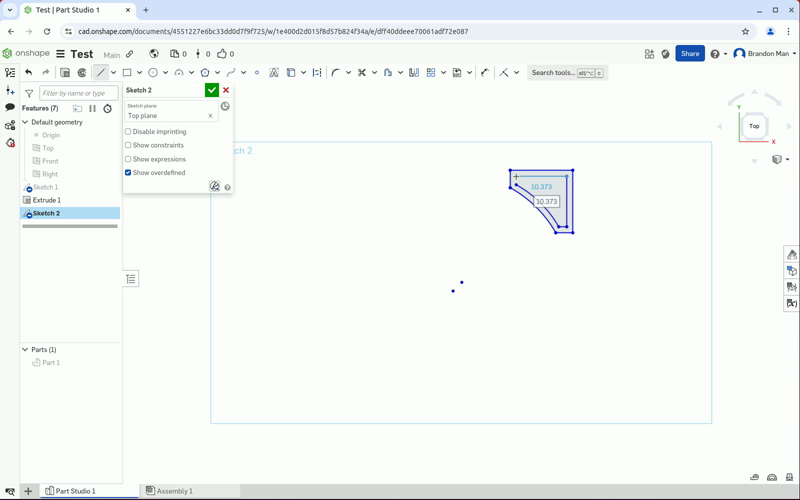
click(516, 176)
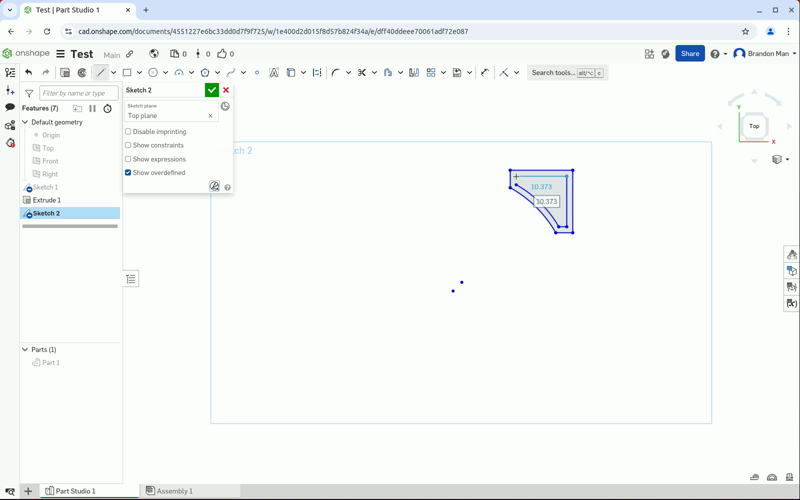
key_up(shift)
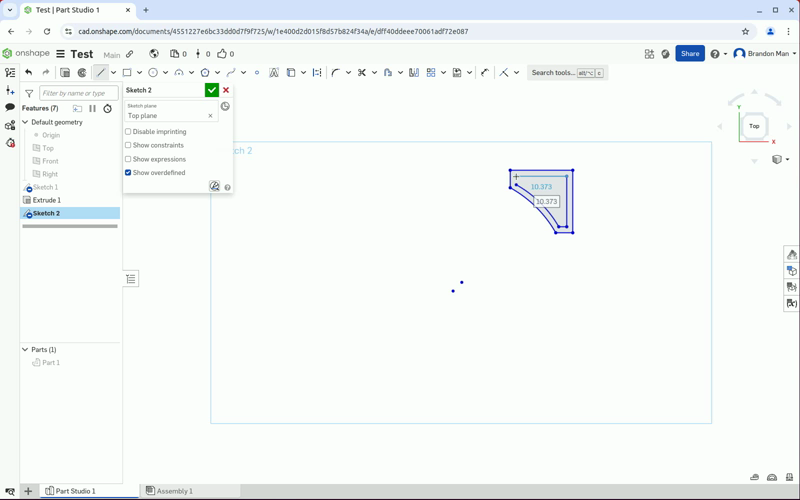
mouse_move(546, 176)
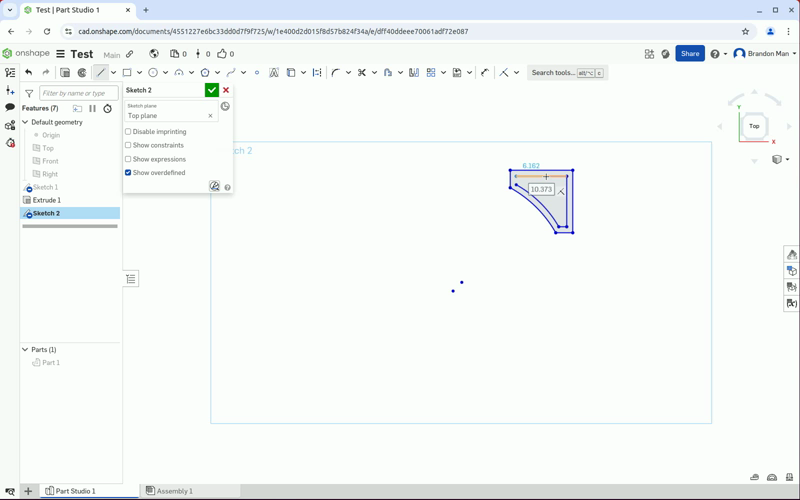
key_down(shift)
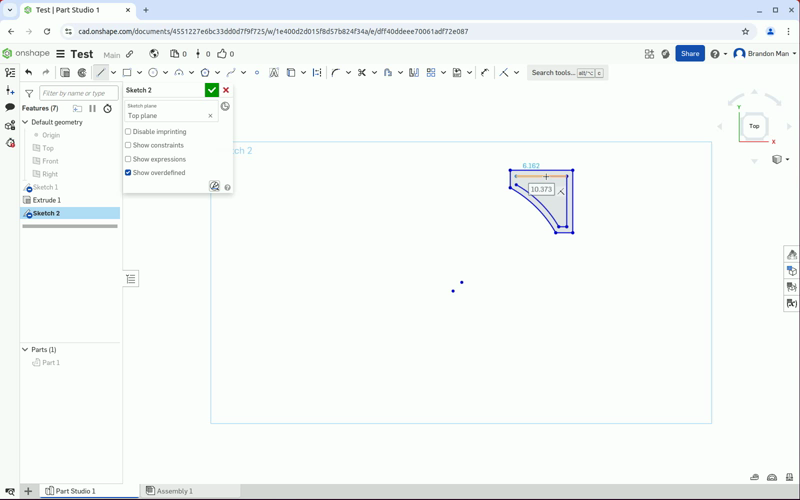
mouse_move(516, 184)
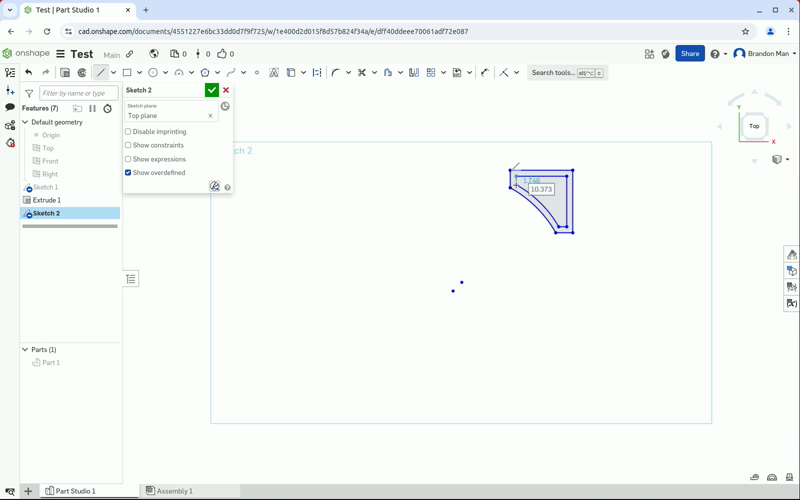
key_up(shift)
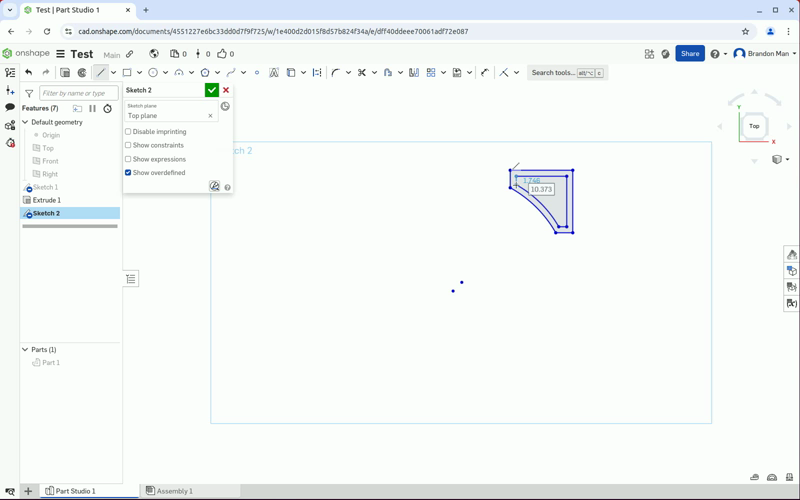
click(516, 184)
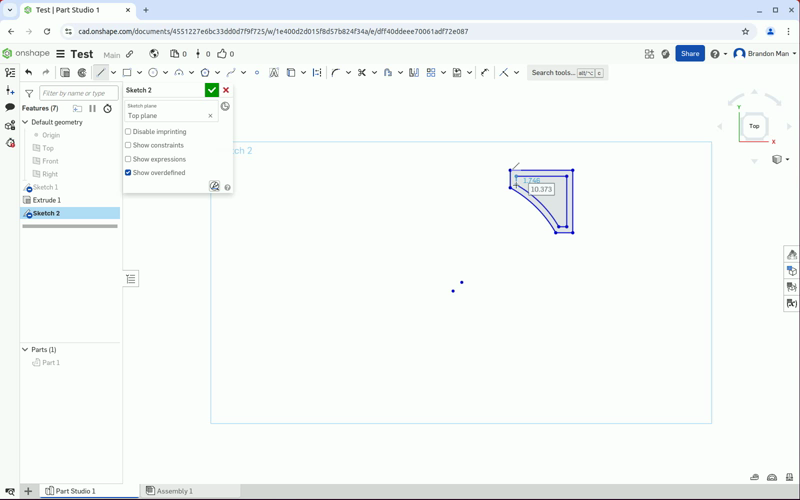
key(esc)
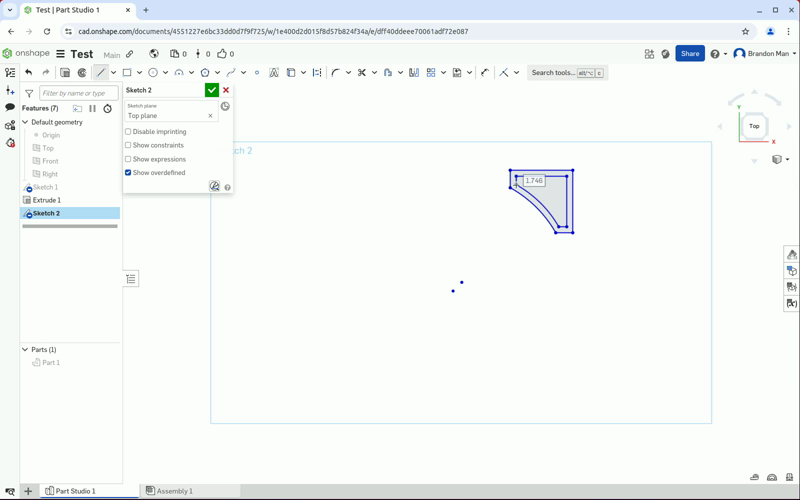
mouse_move(511, 178)
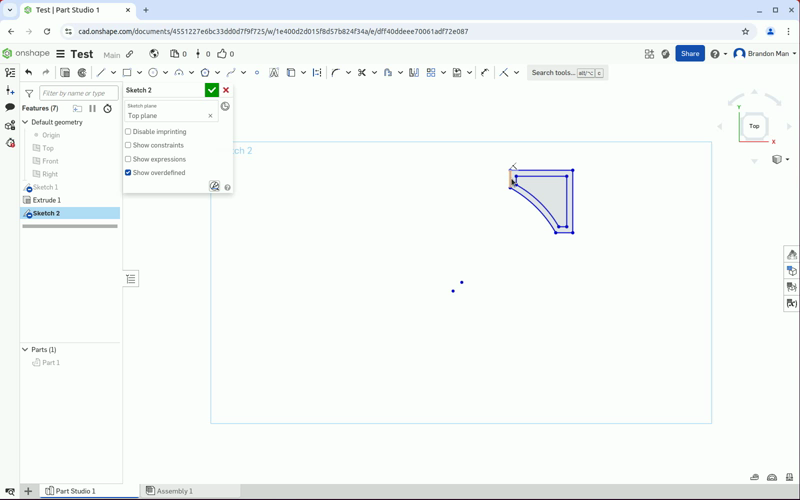
scroll(6)
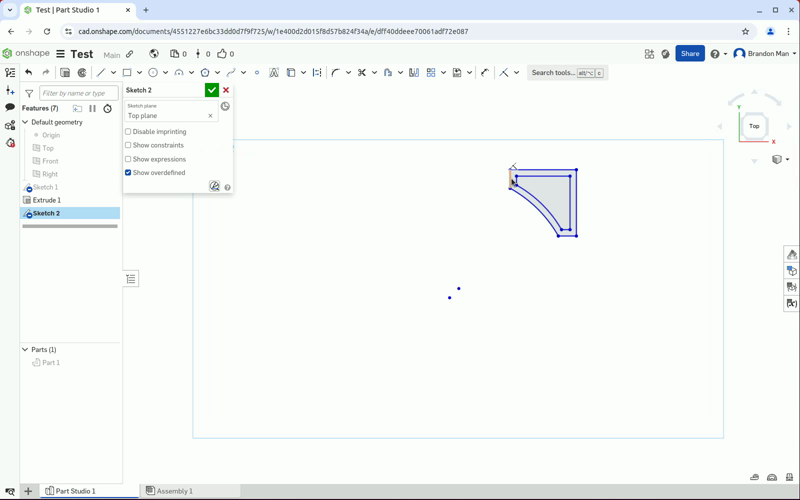
scroll(6)
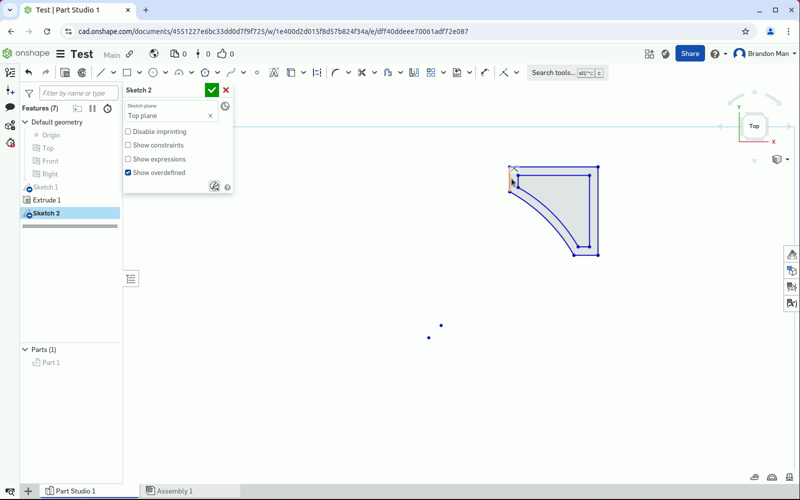
scroll(6)
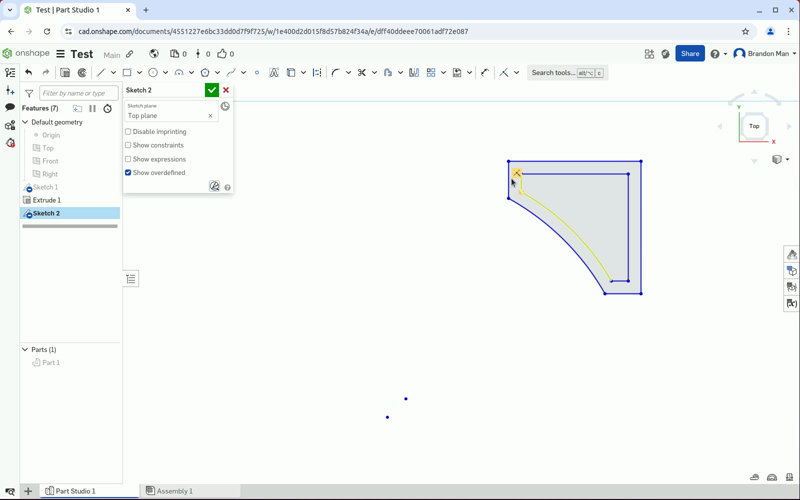
scroll(6)
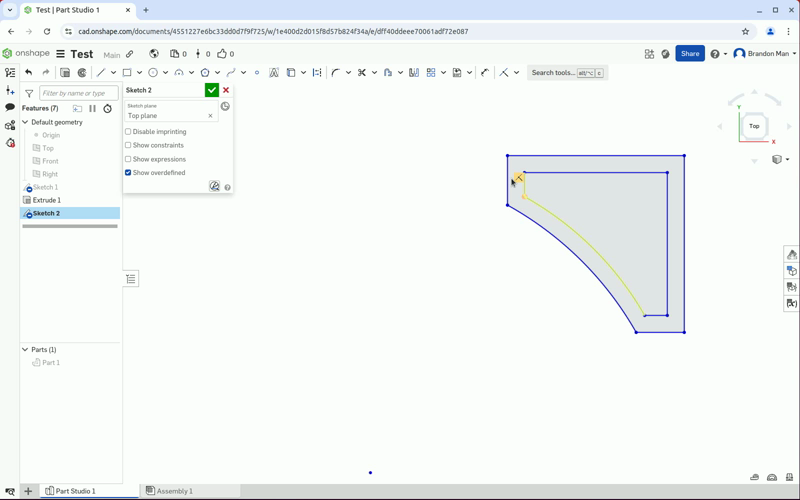
scroll(6)
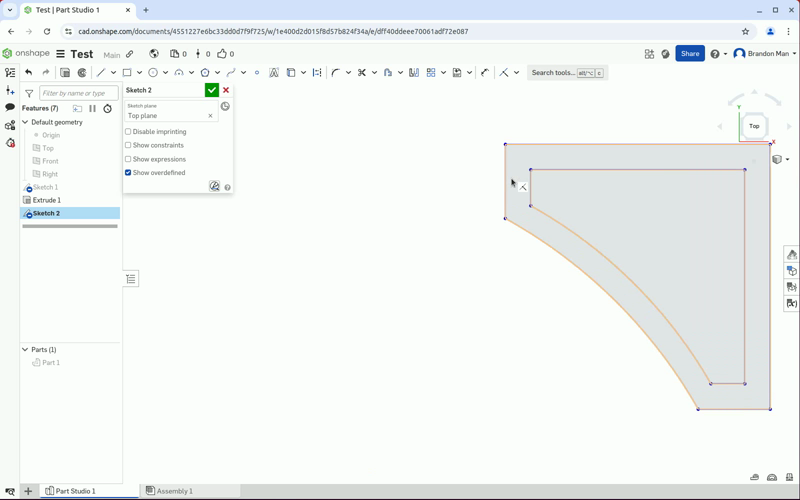
scroll(6)
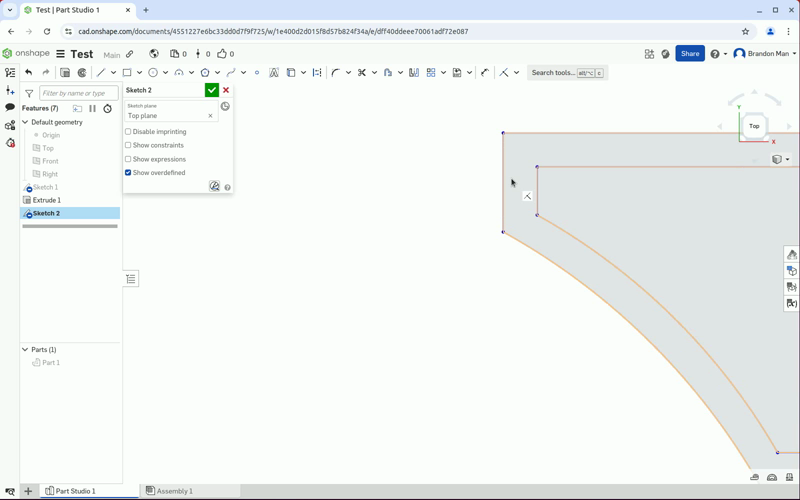
scroll(6)
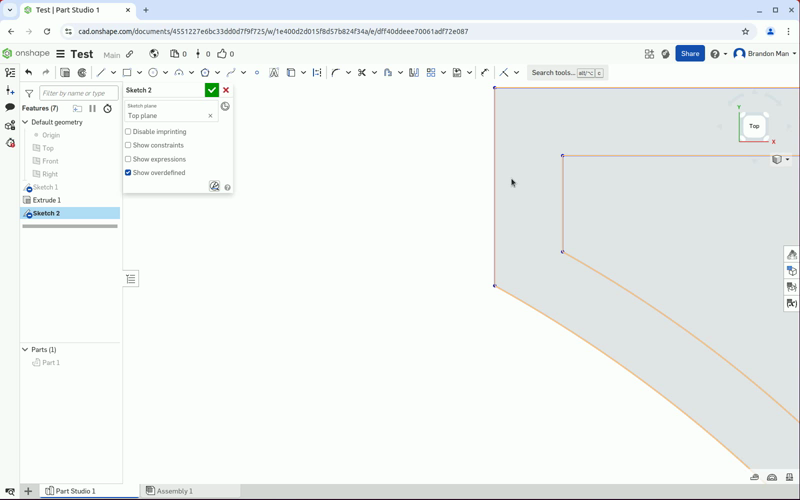
click(511, 178)
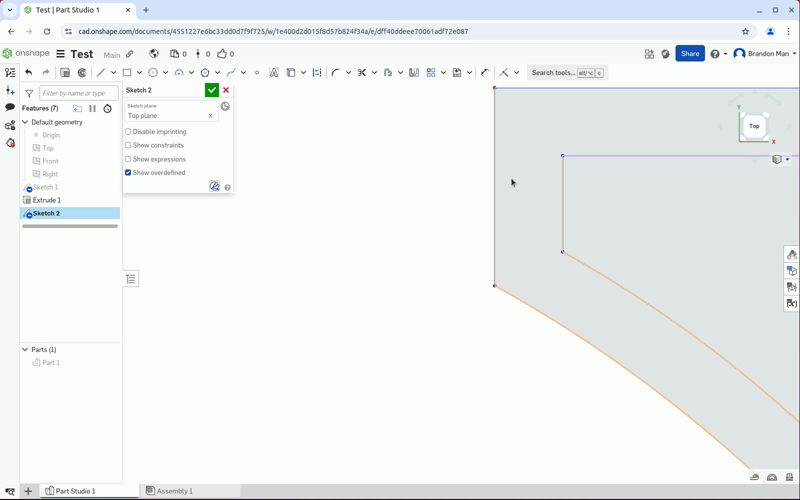
scroll(-6)
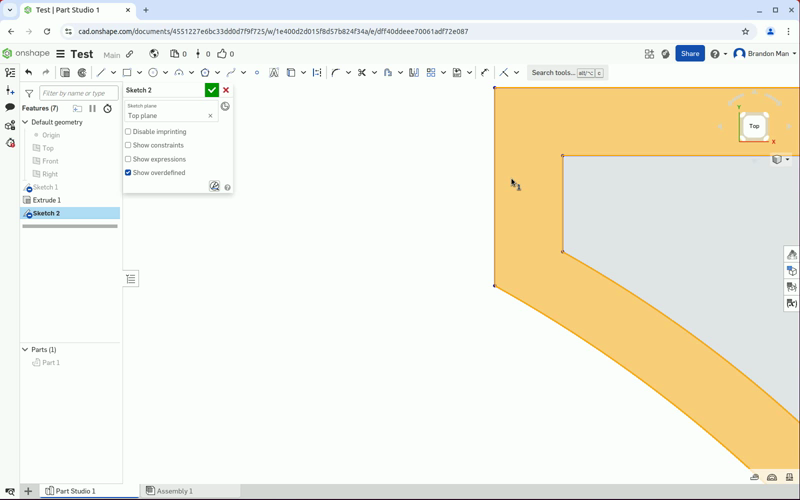
scroll(-6)
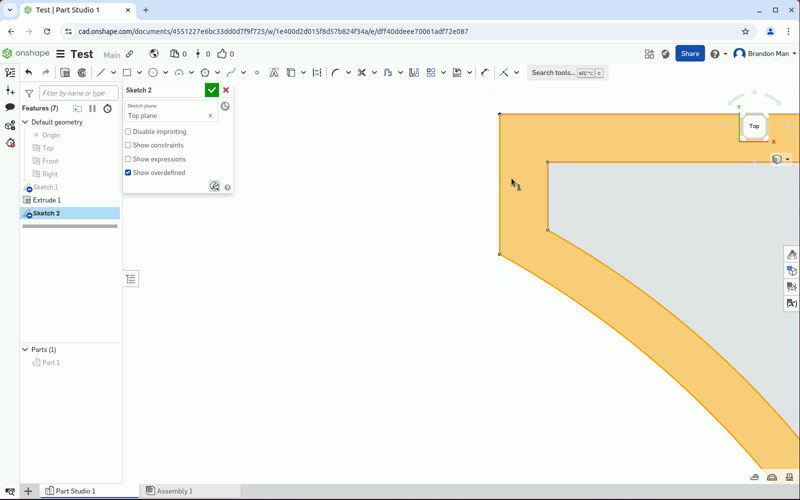
scroll(-6)
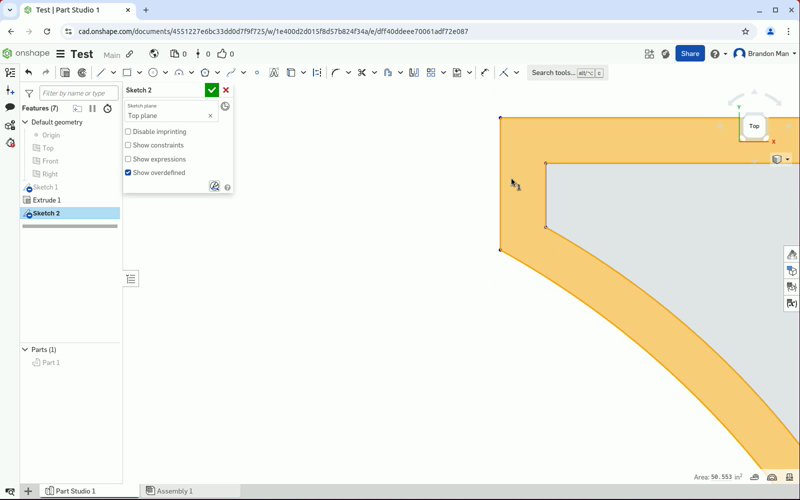
scroll(-6)
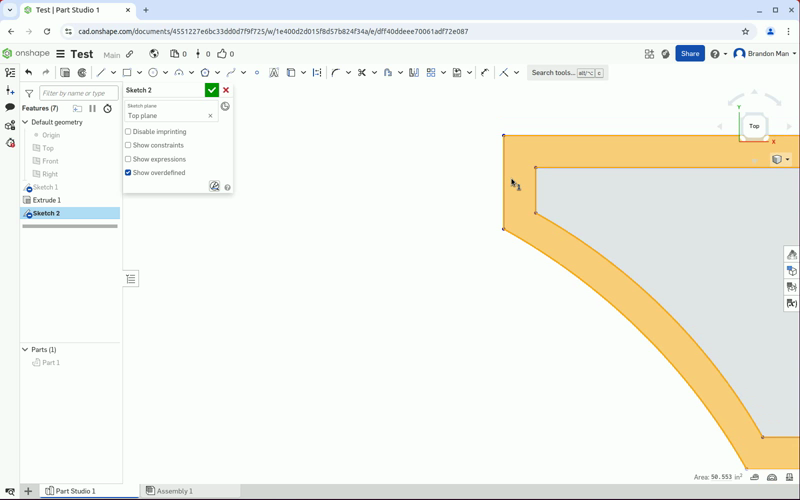
scroll(-6)
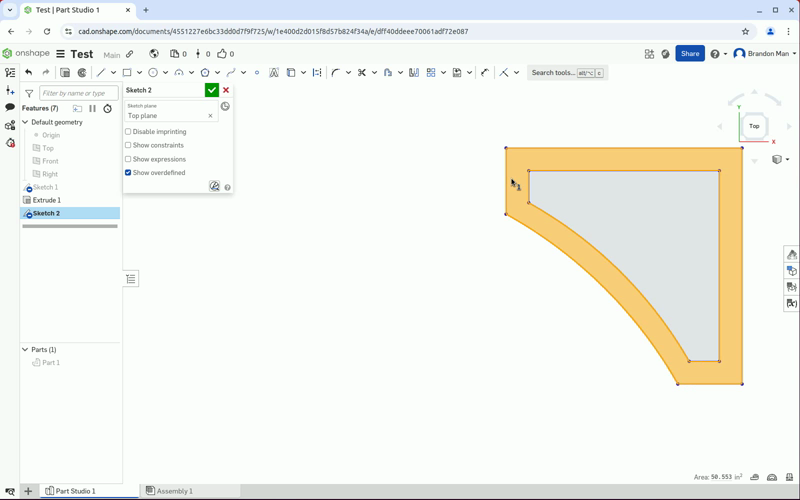
scroll(-6)
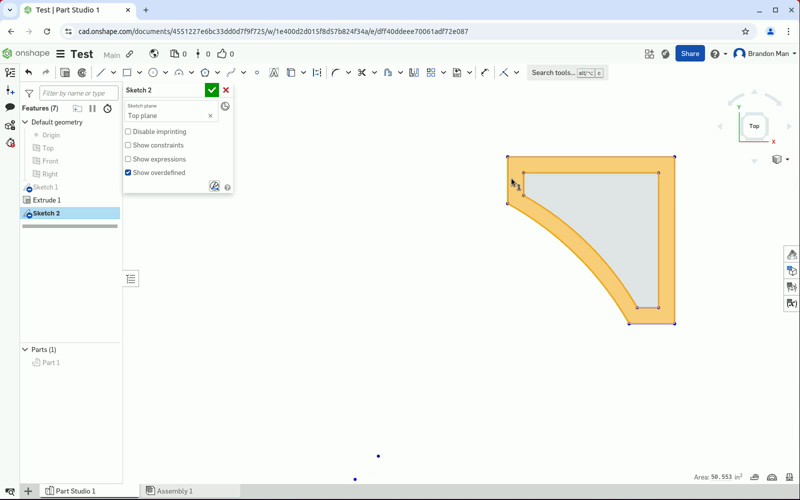
scroll(-6)
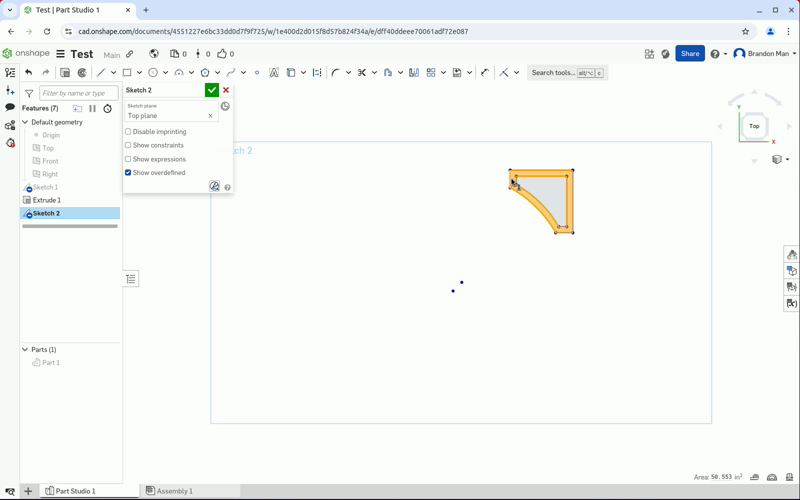
mouse_move(73, 352)
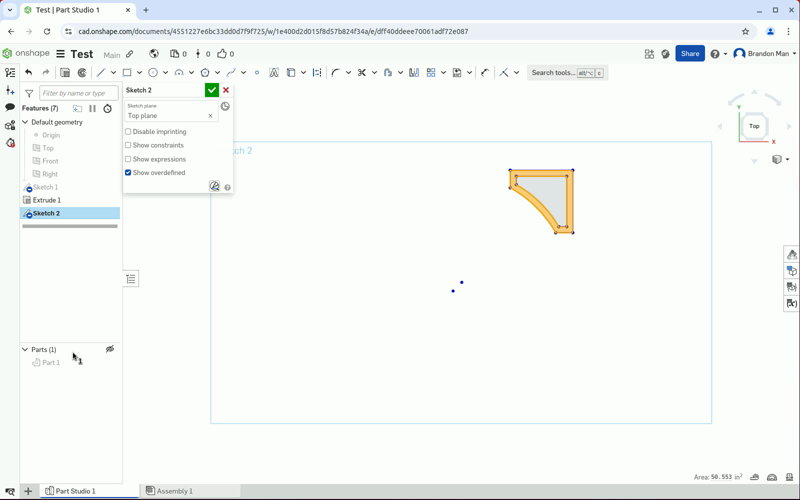
key(shift+y)
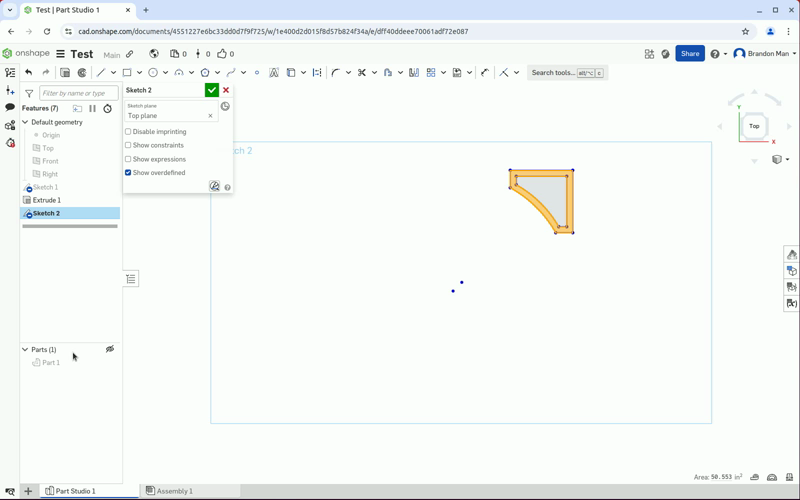
key(shift+e)
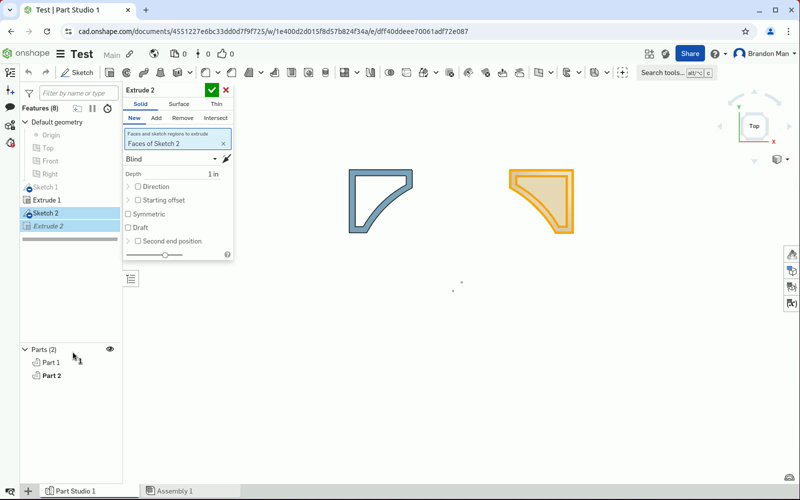
mouse_move(143, 106)
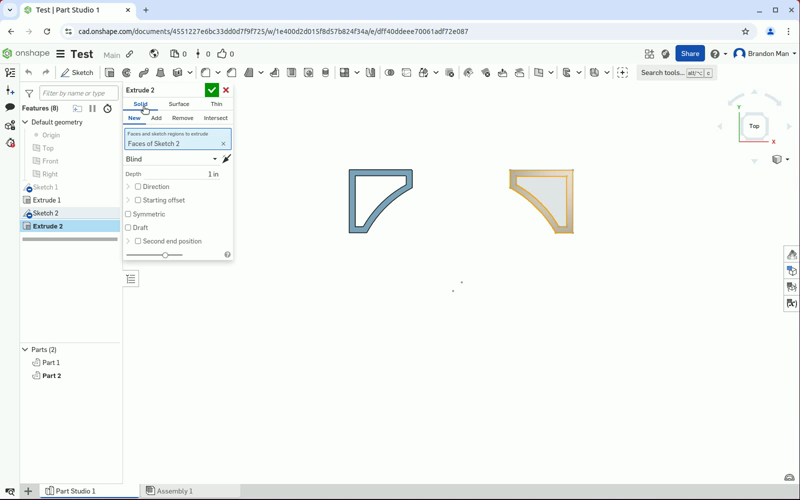
click(143, 106)
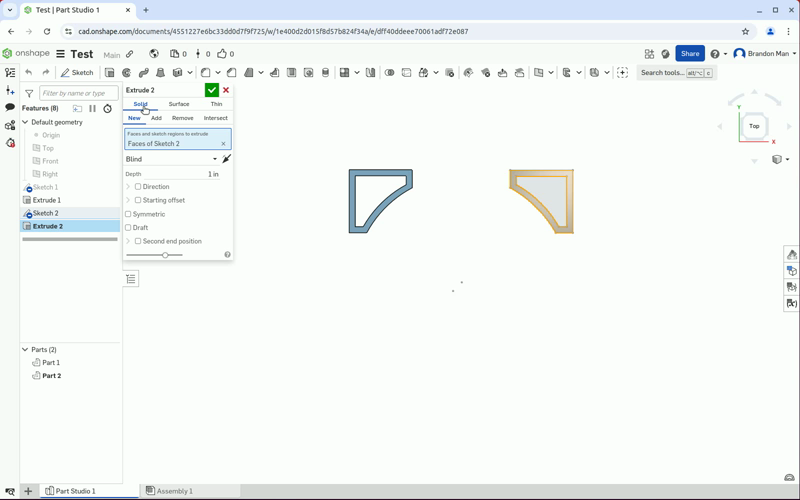
mouse_move(137, 120)
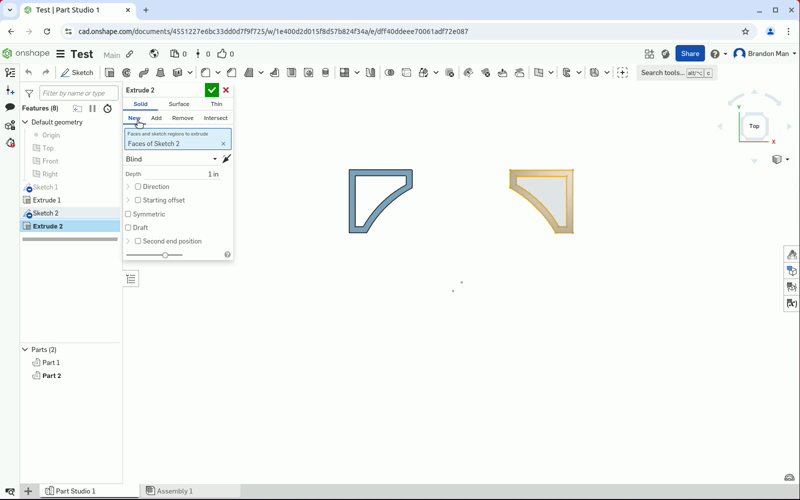
click(137, 120)
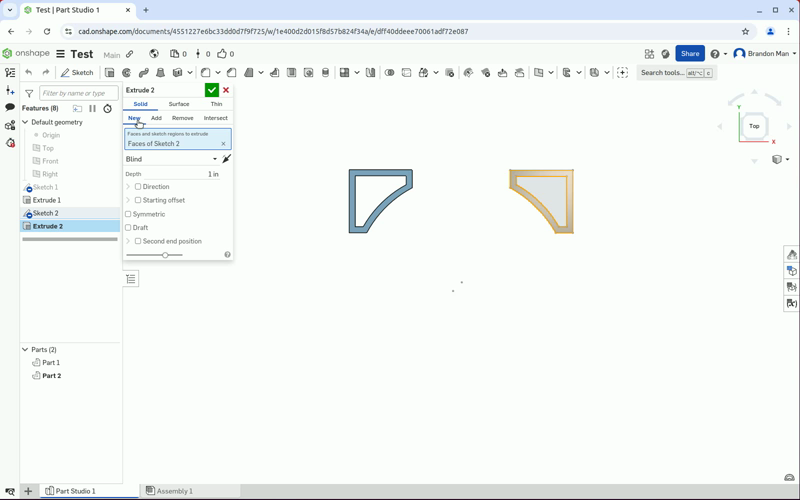
key(tab, 4)
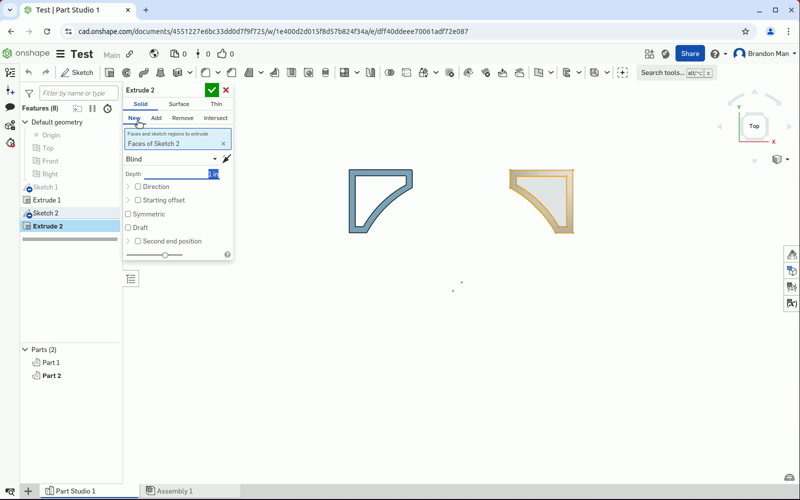
text(7.462)
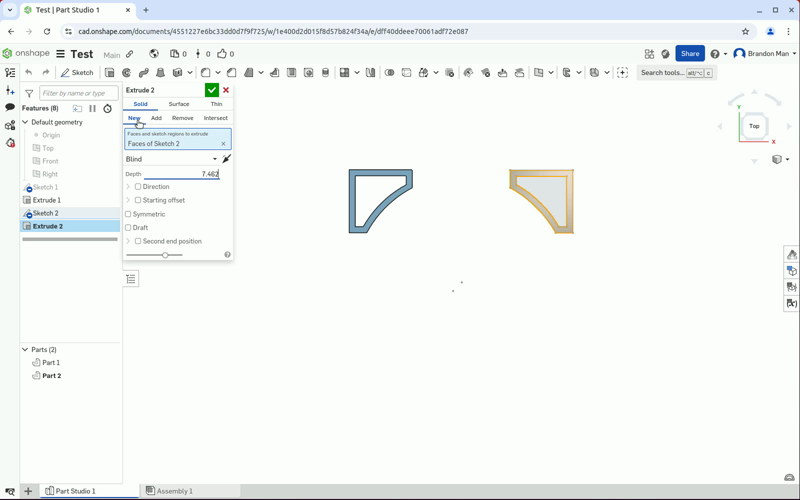
key(enter)
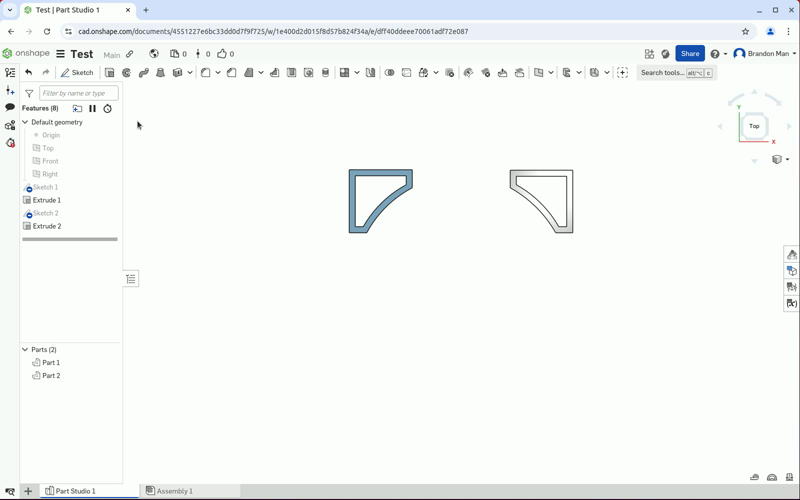
key(shift+h)
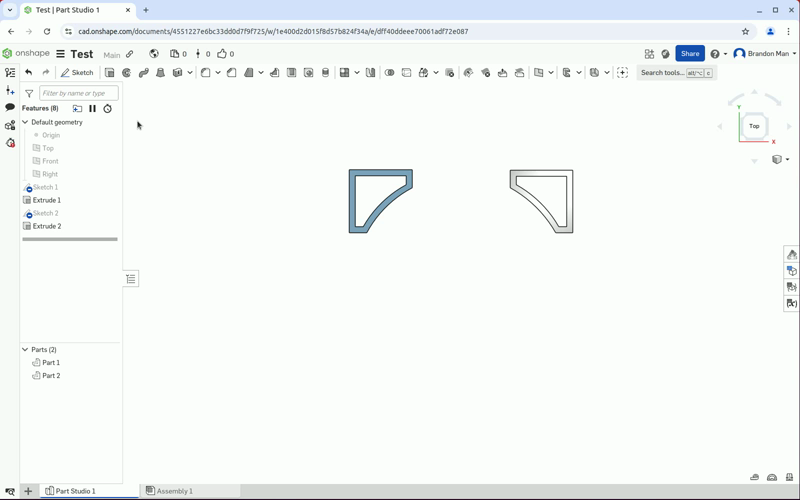
key(shift+h)
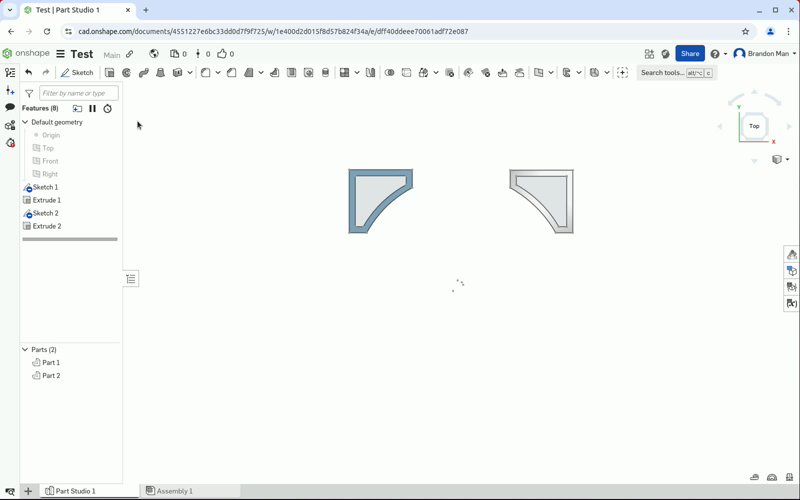
key(shift+7)
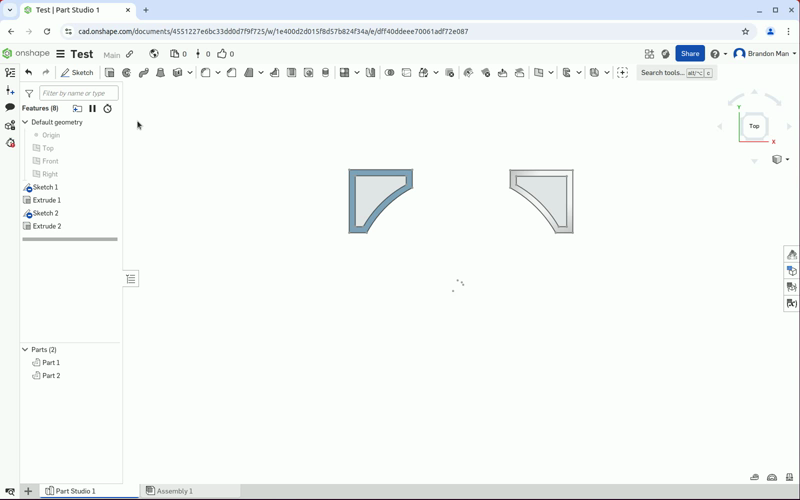
key(up, 3)
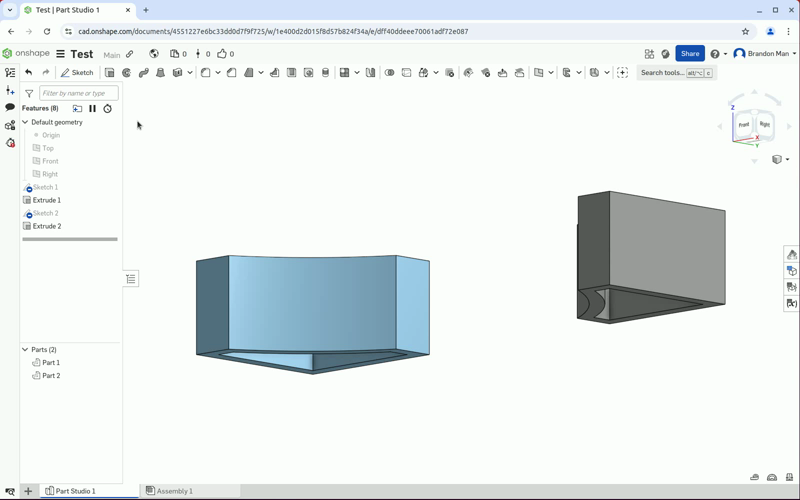
key(left, 3)
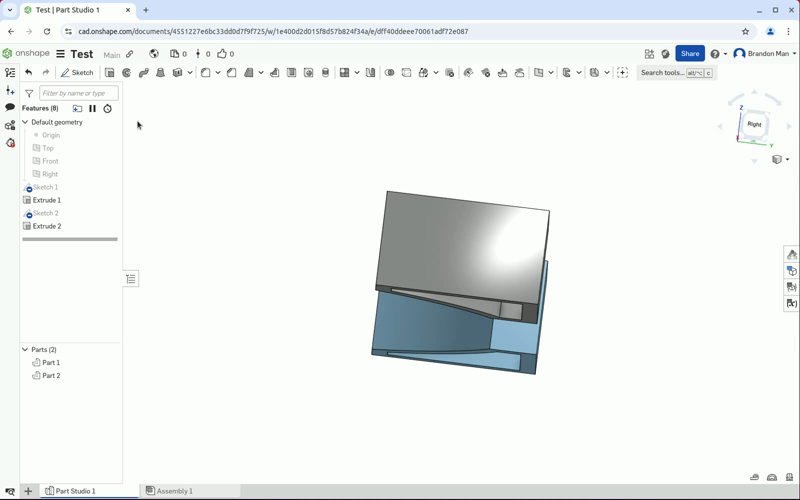
key(right, 3)
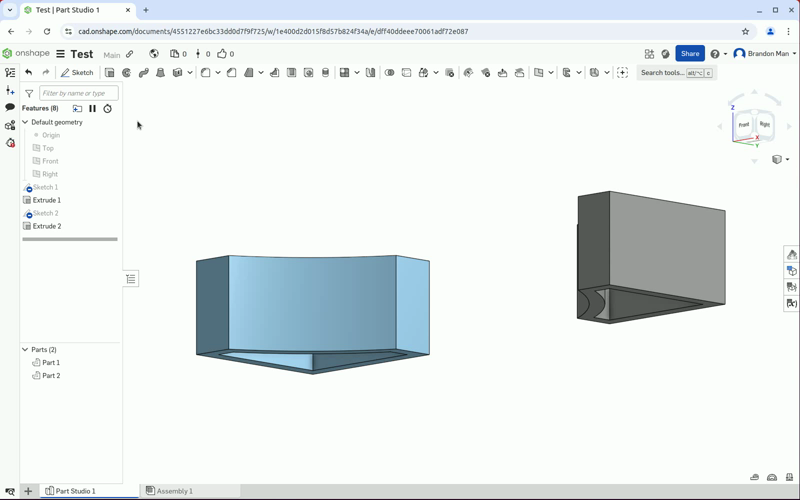
key(down, 3)
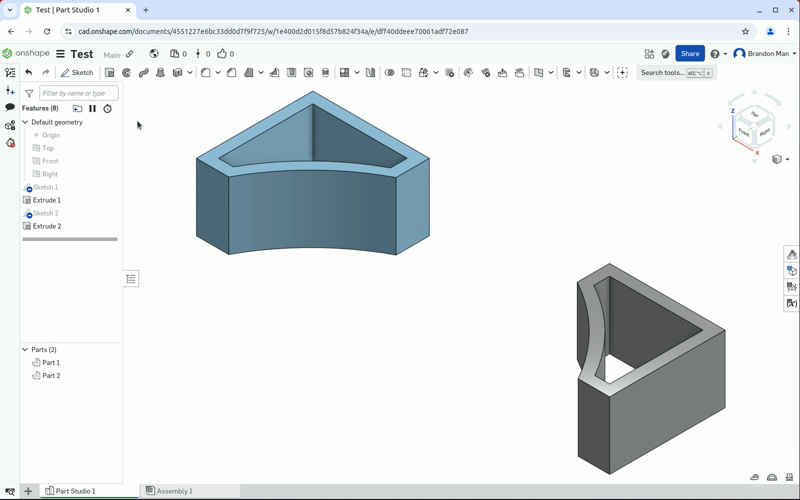
mouse_move(73, 189)
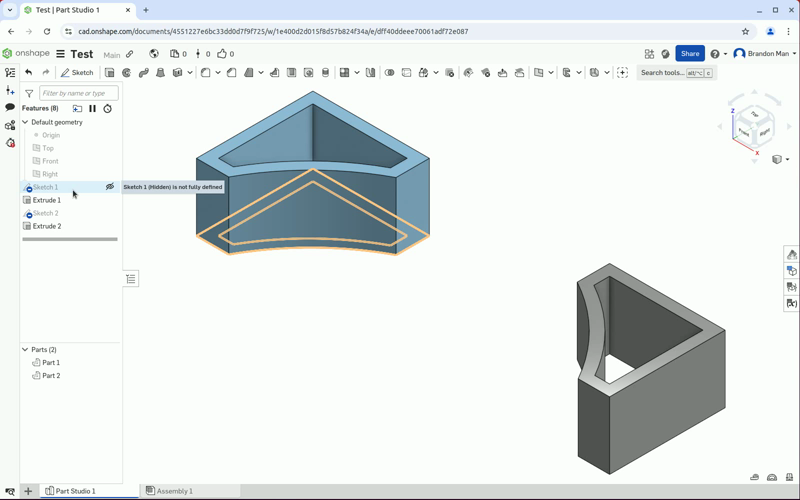
click(73, 189)